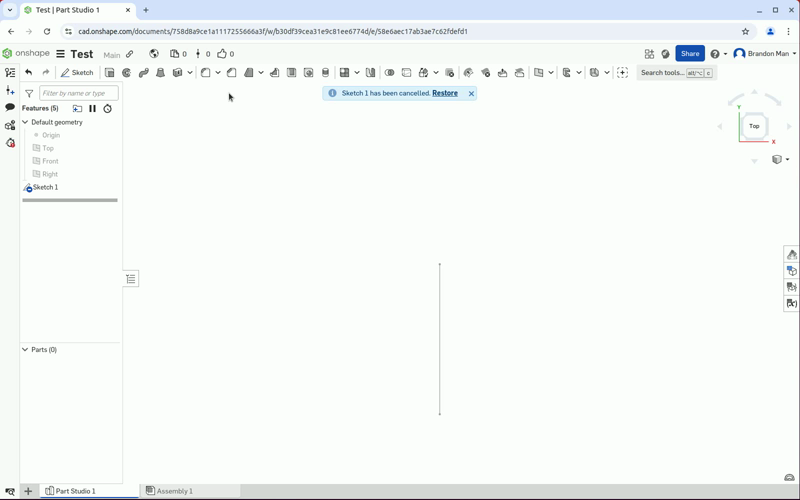
key(shift+h)
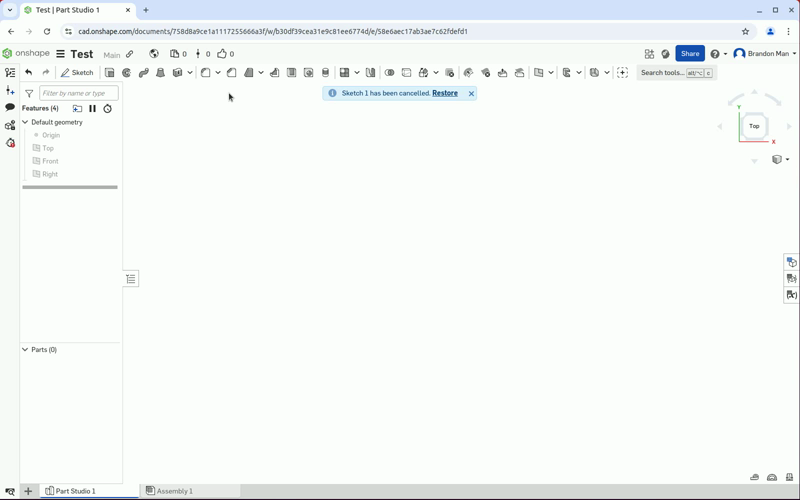
mouse_move(73, 352)
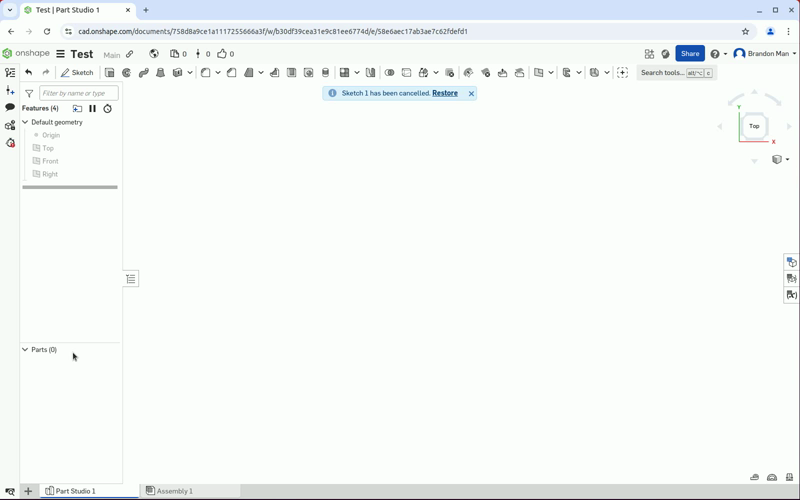
key(y)
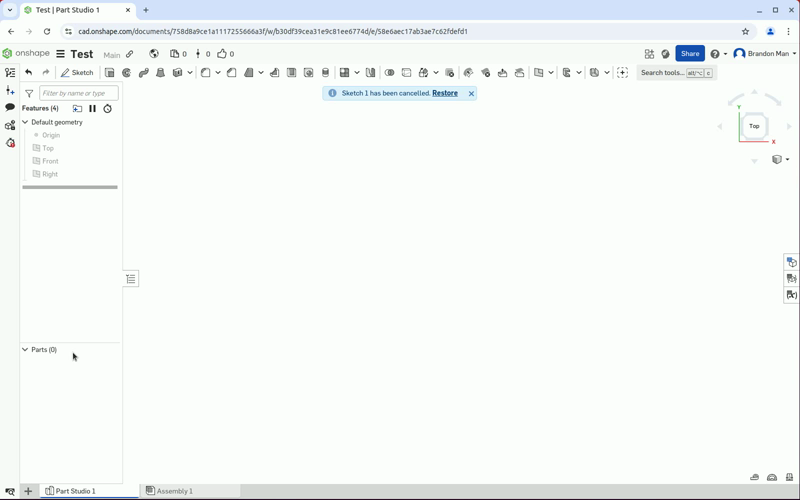
key(shift+p)
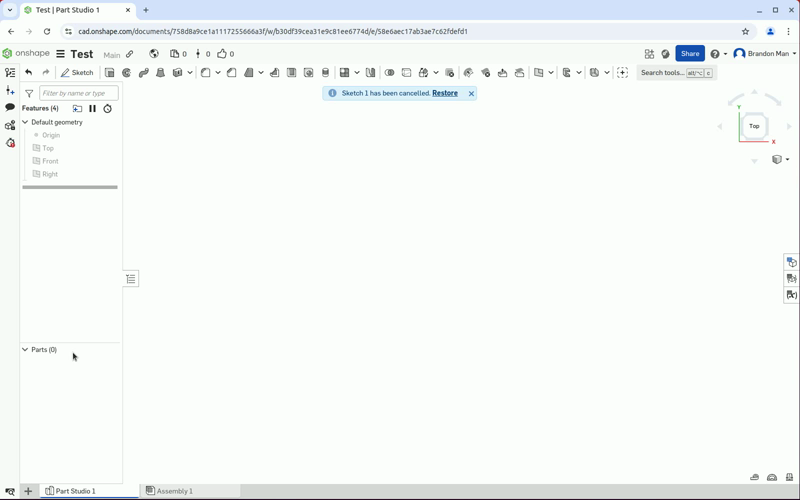
key(space)
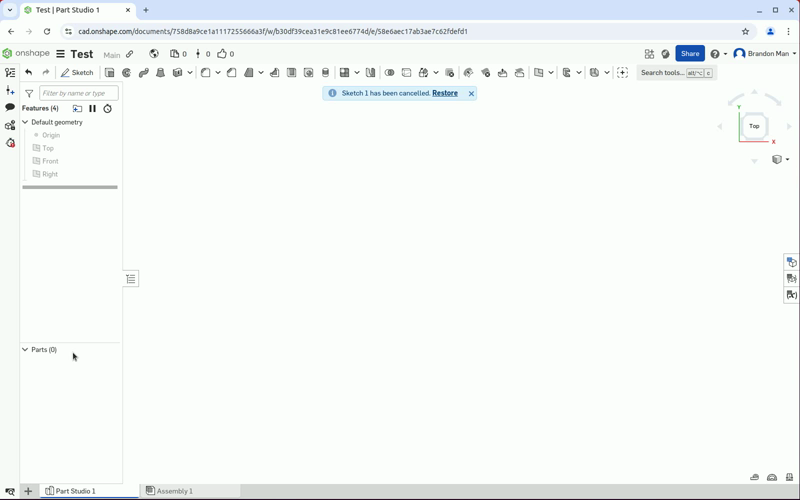
key_down(shift)
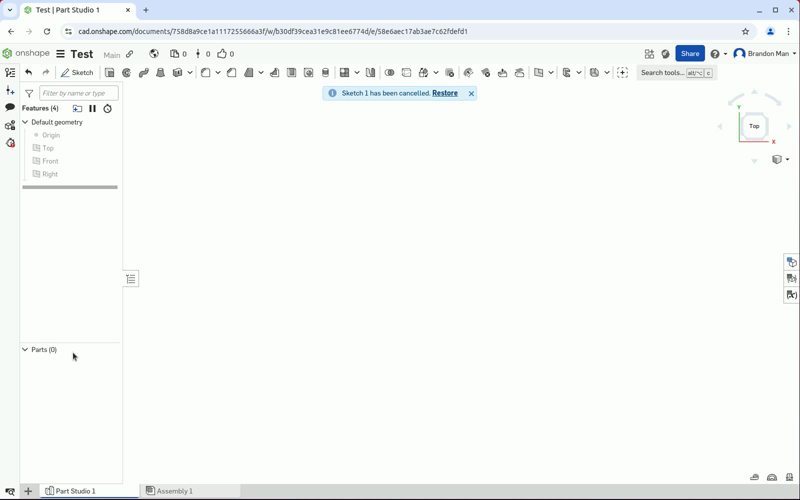
key(up)
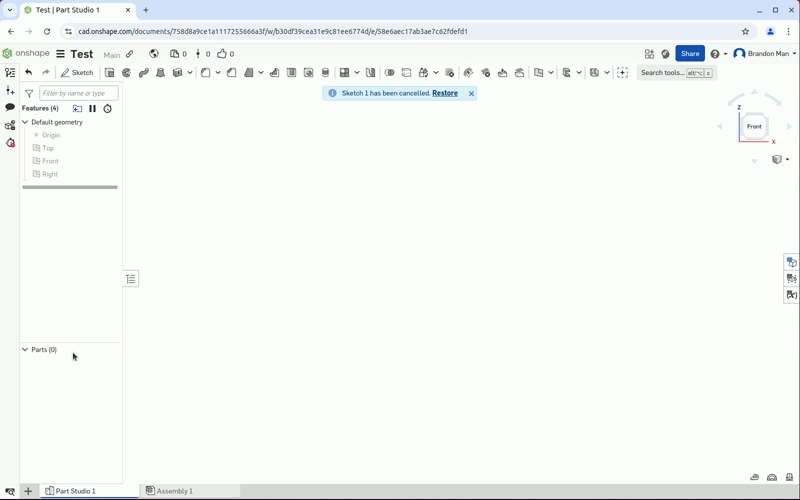
key_up(shift)
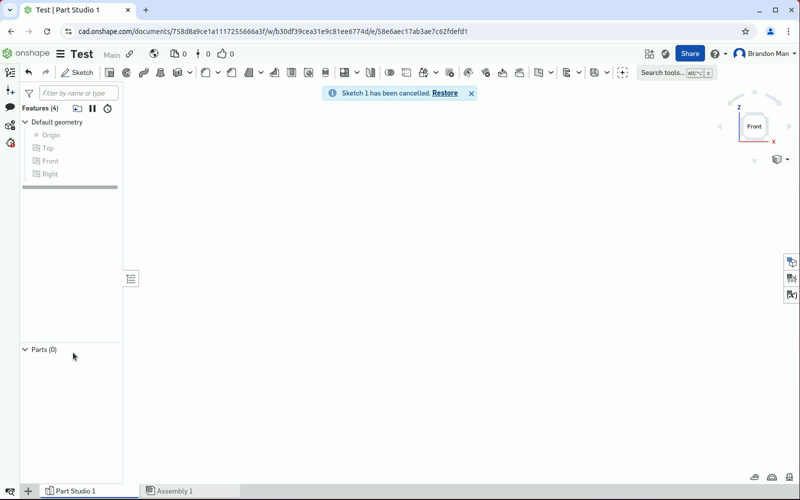
mouse_move(73, 352)
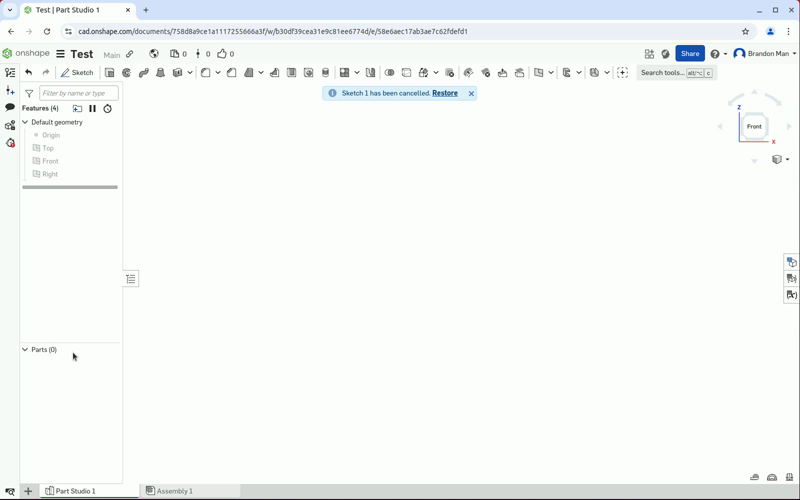
key(shift+y)
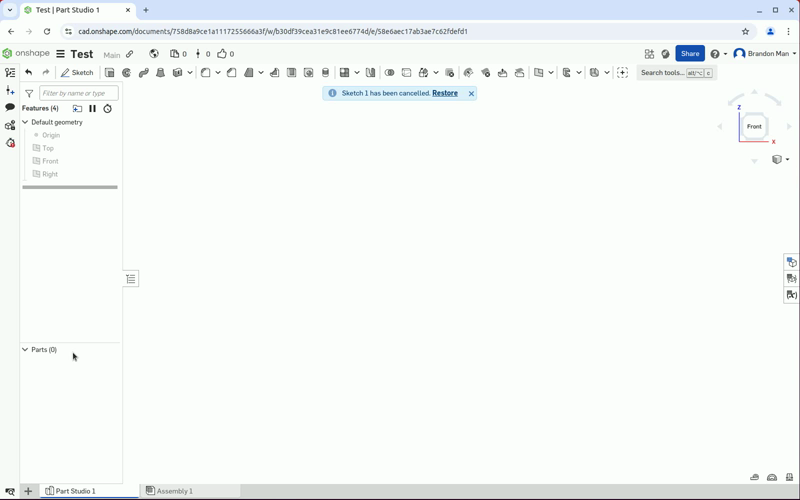
key(shift+s)
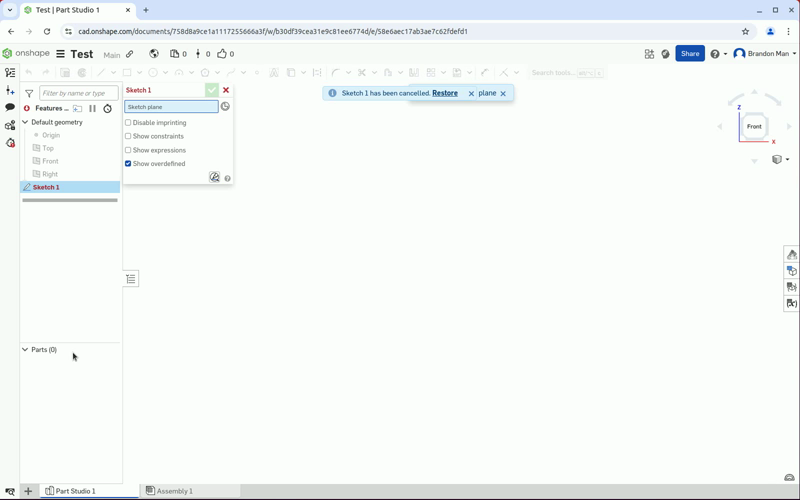
mouse_move(73, 163)
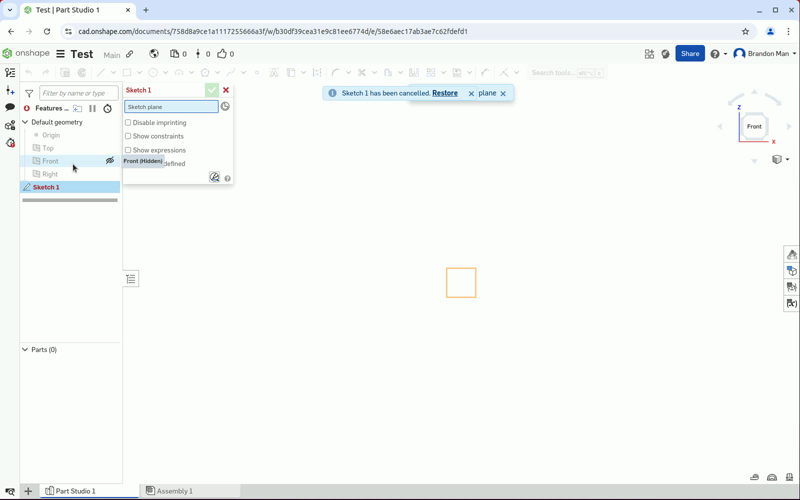
click(73, 163)
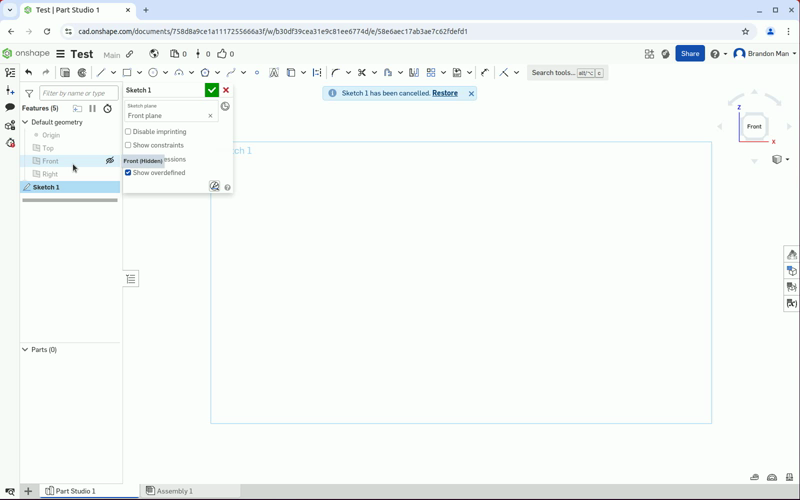
mouse_move(73, 352)
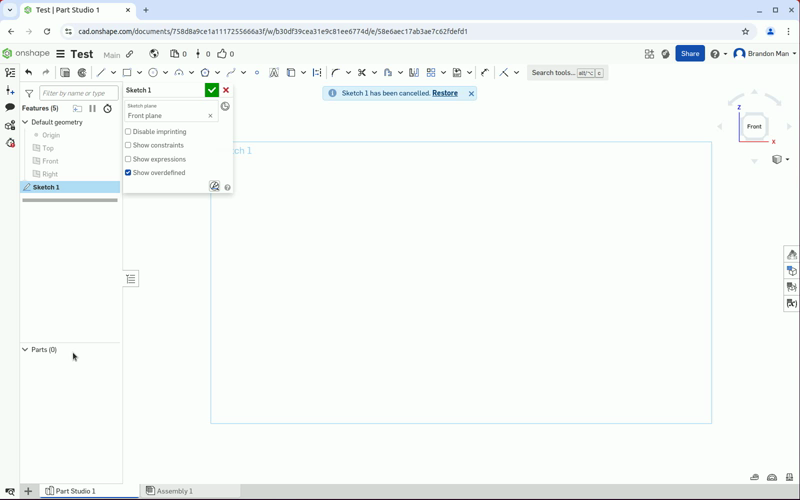
key(y)
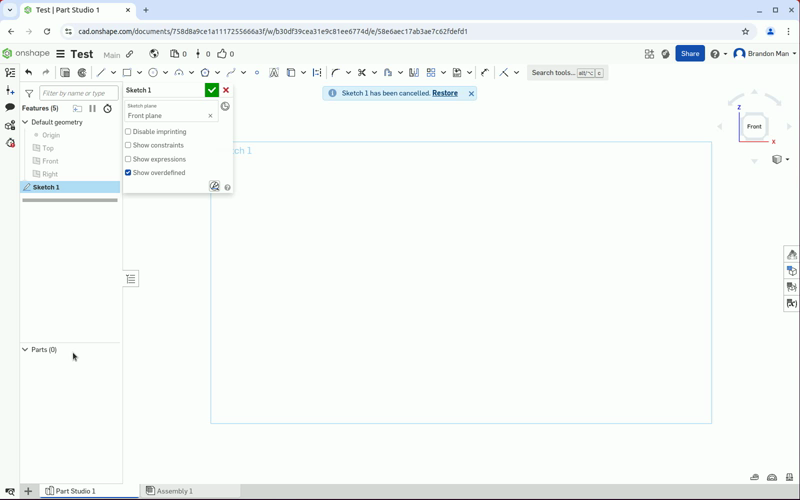
key(l)
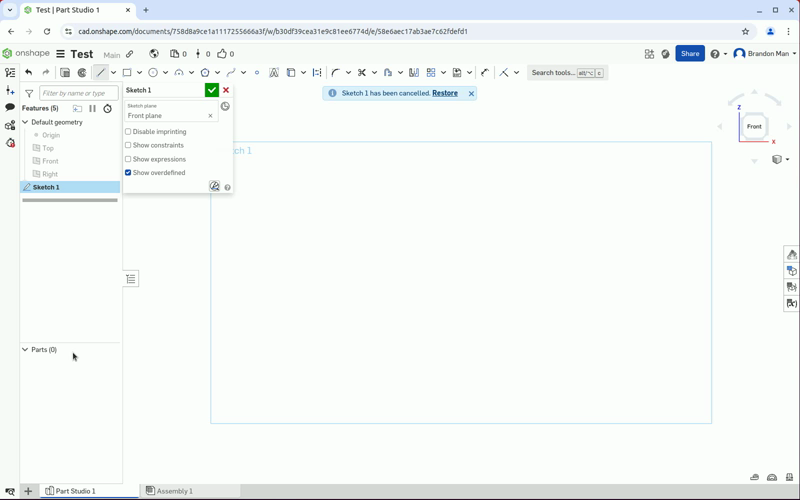
key_down(shift)
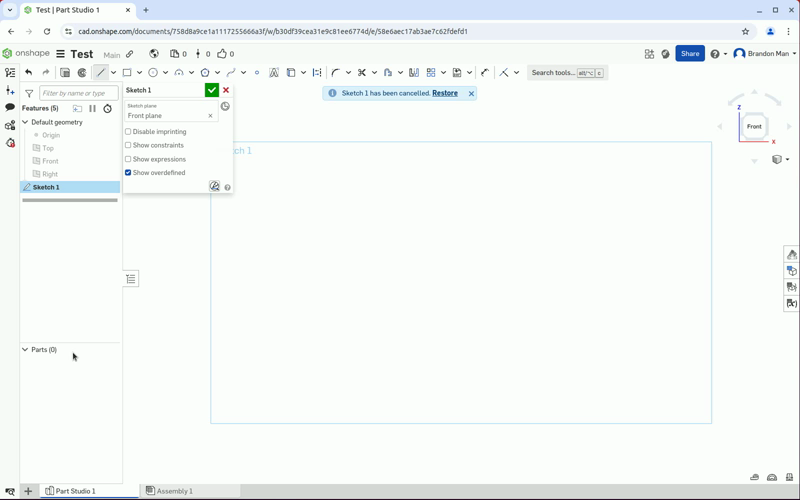
mouse_move(348, 348)
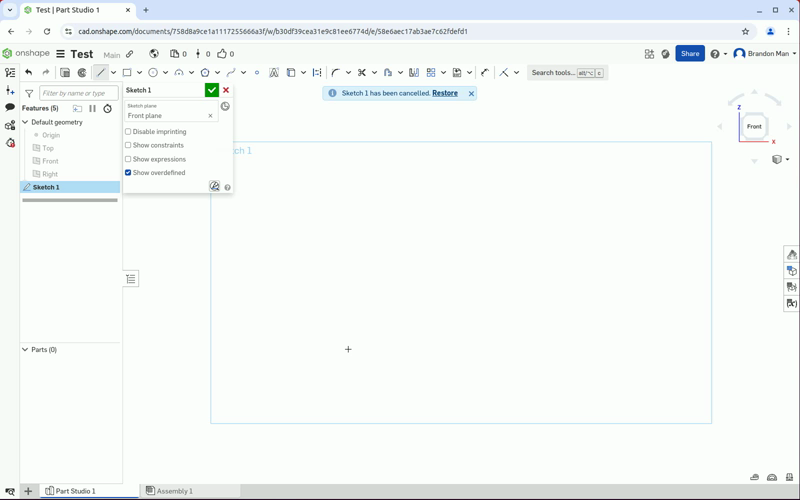
click(348, 348)
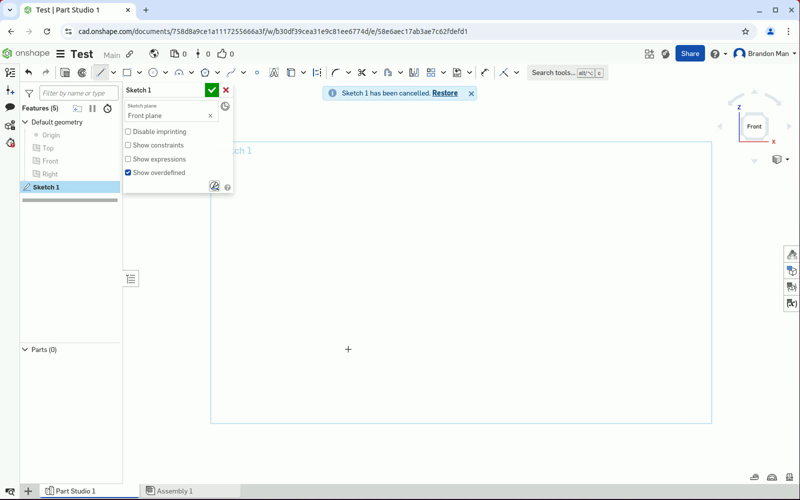
key_up(shift)
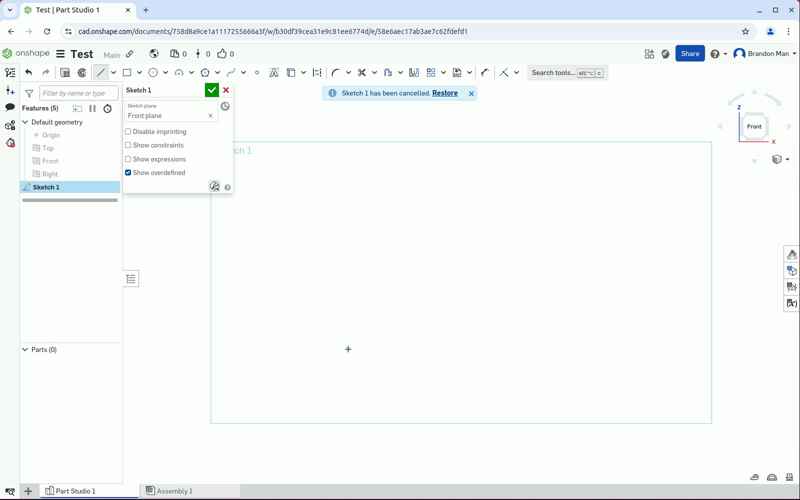
key_down(shift)
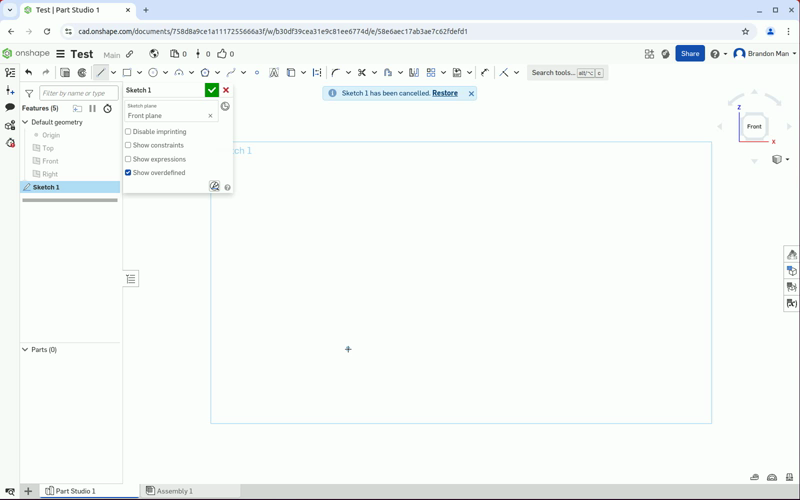
mouse_move(572, 348)
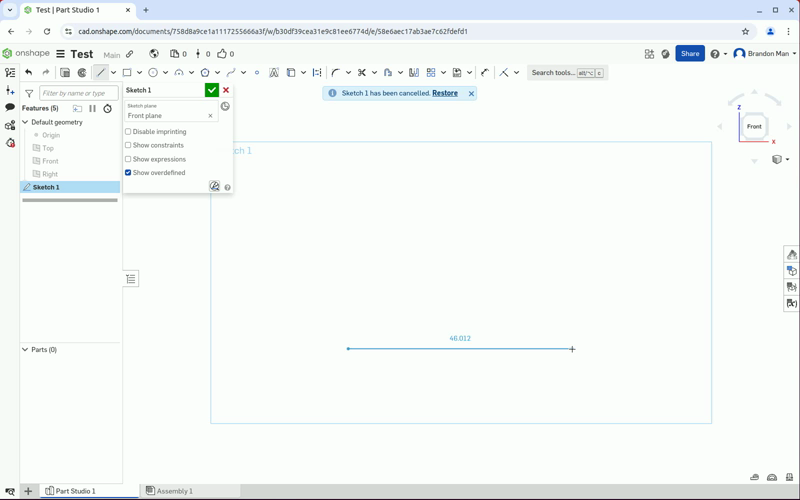
click(572, 348)
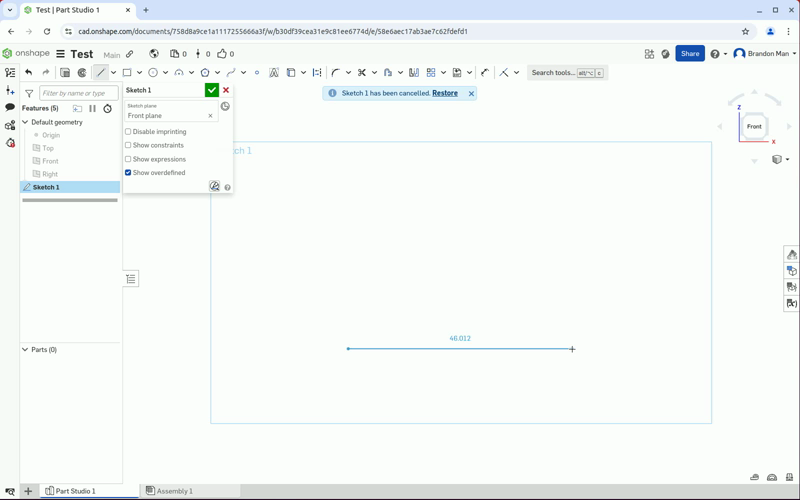
key_up(shift)
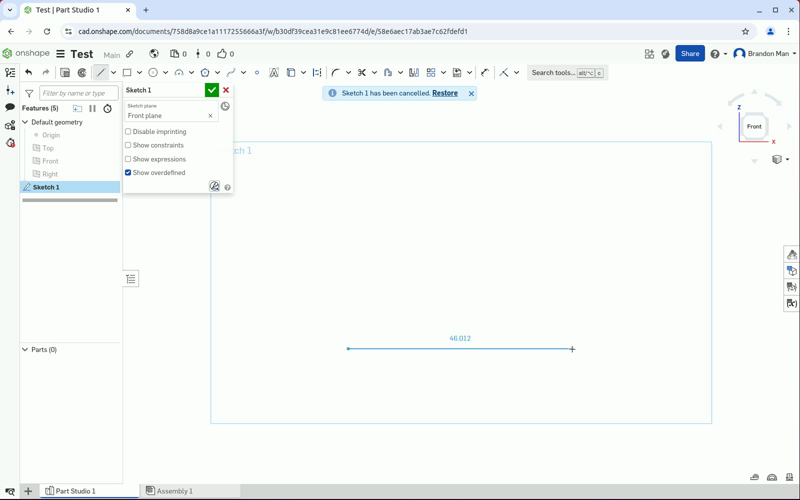
key_down(shift)
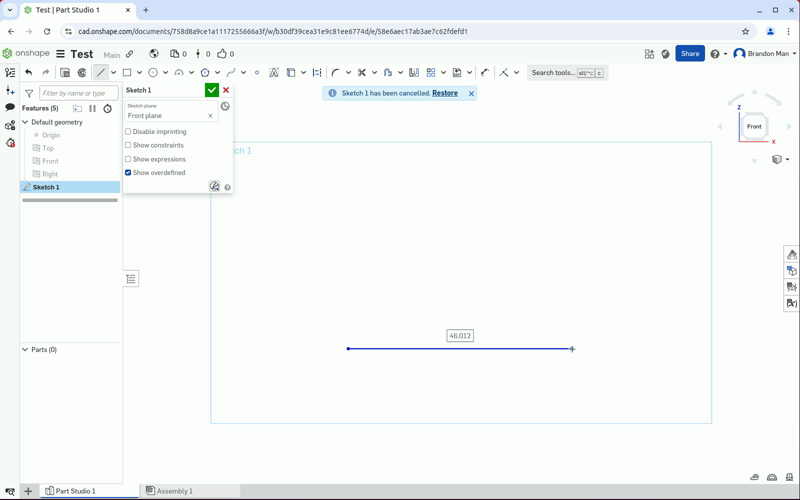
mouse_move(572, 216)
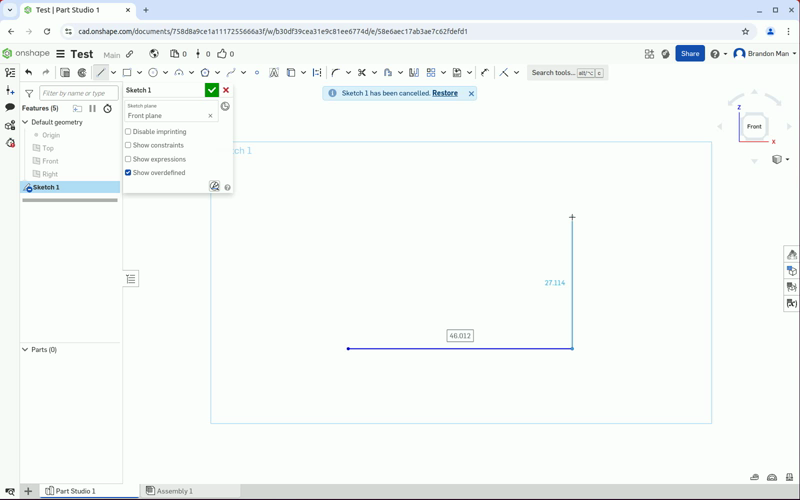
click(572, 216)
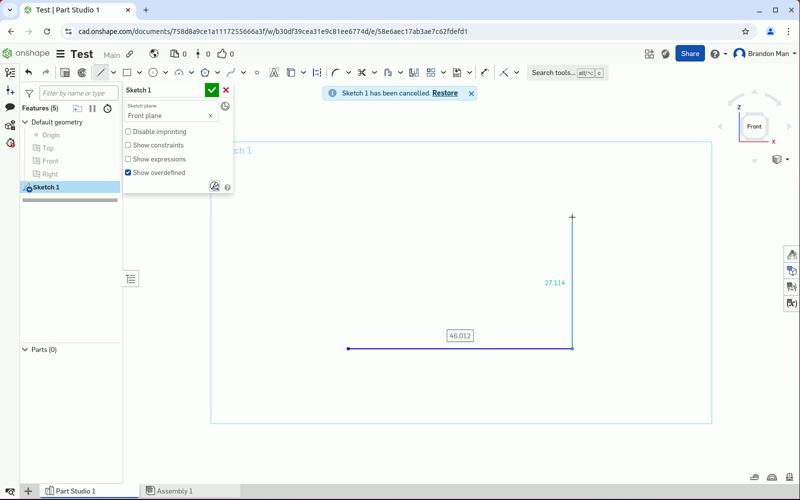
key_up(shift)
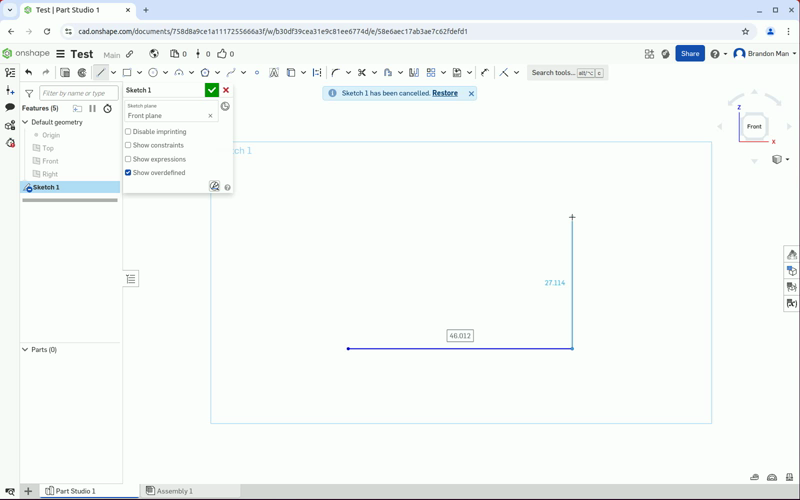
key_down(shift)
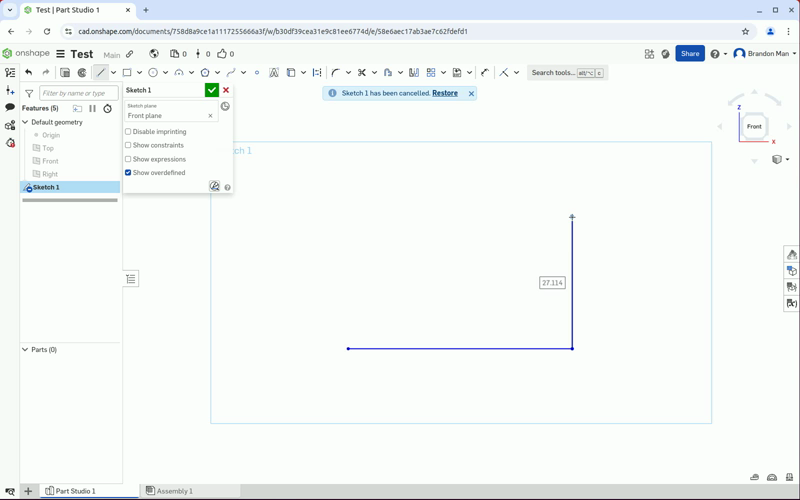
mouse_move(348, 216)
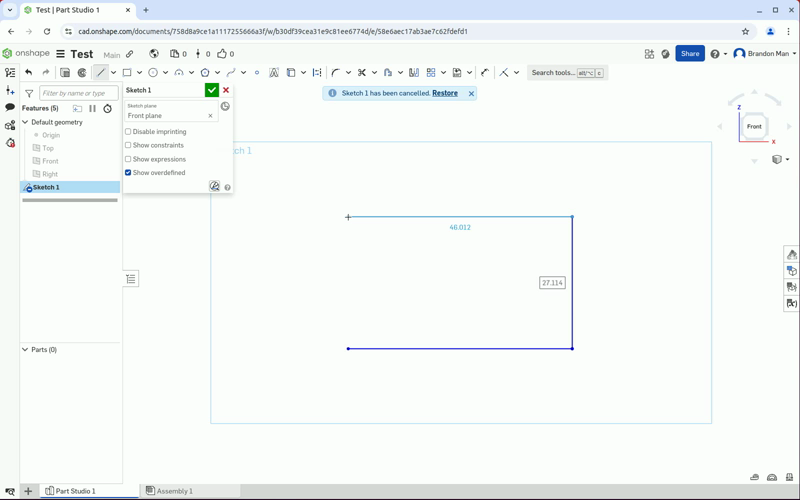
click(348, 216)
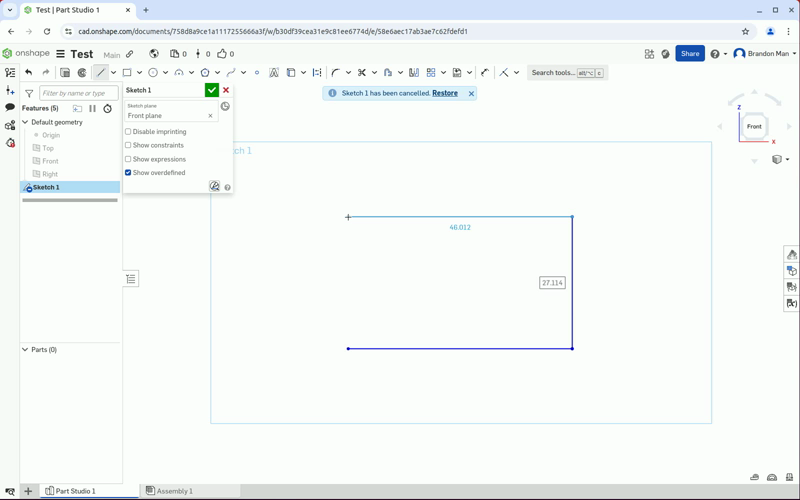
key_up(shift)
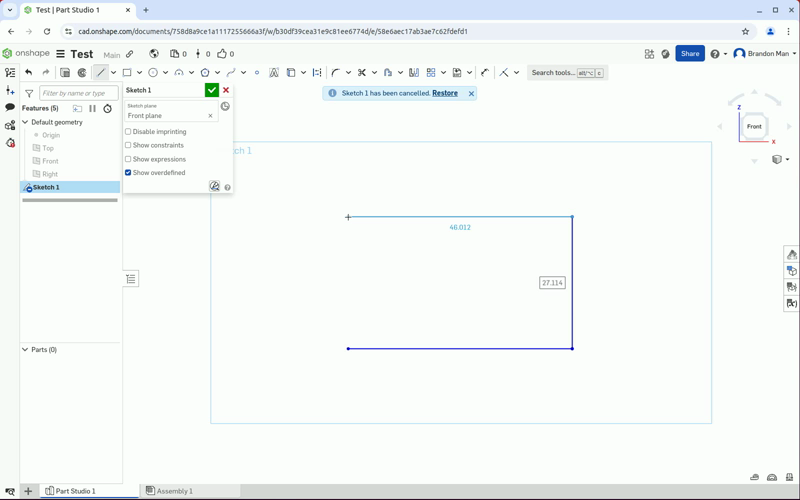
key_down(shift)
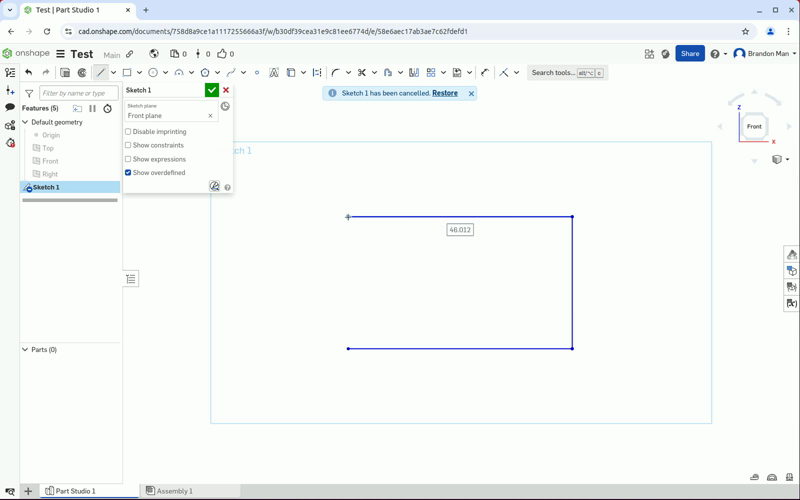
mouse_move(348, 348)
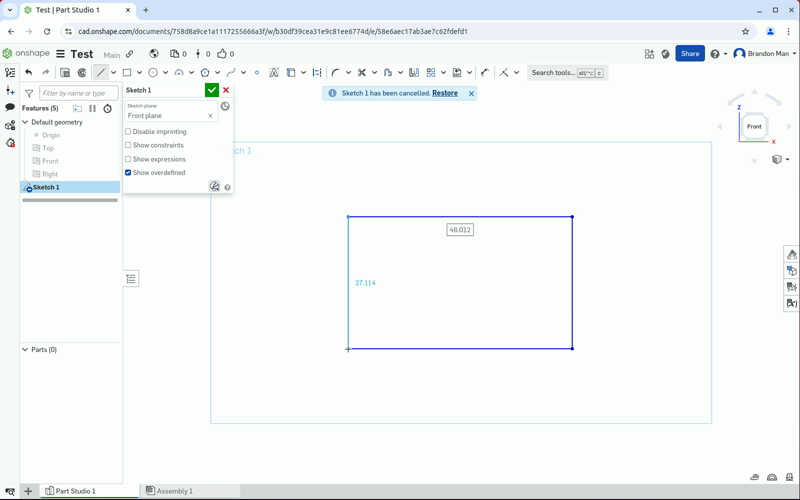
key_up(shift)
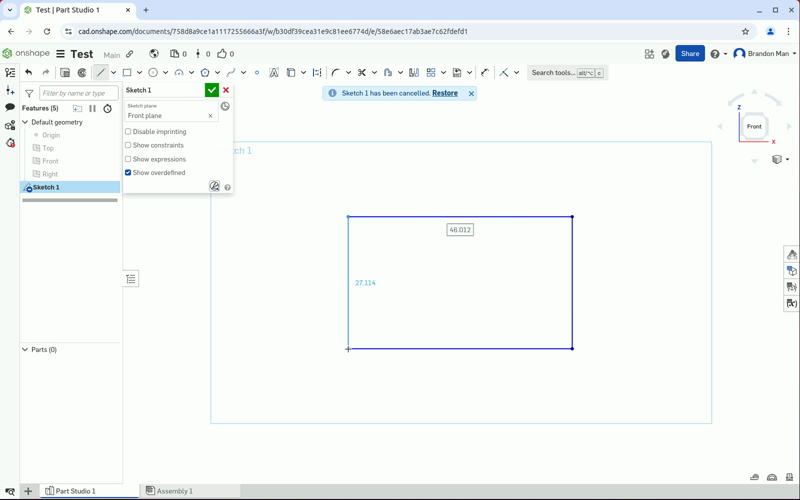
click(348, 348)
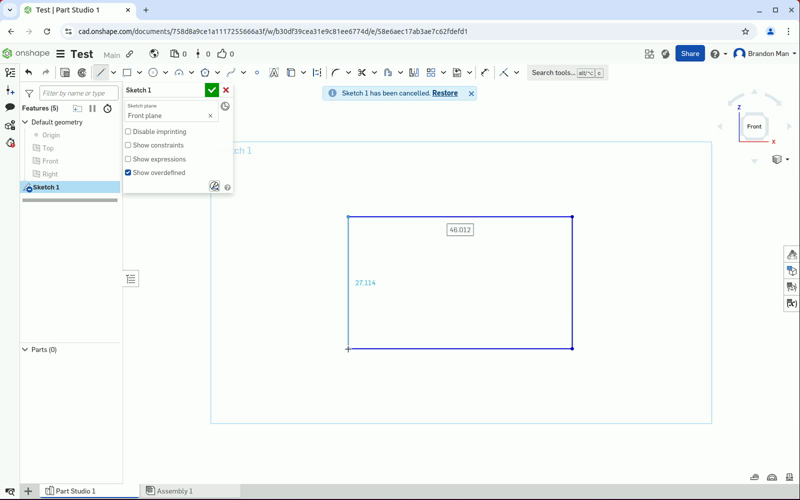
key(esc)
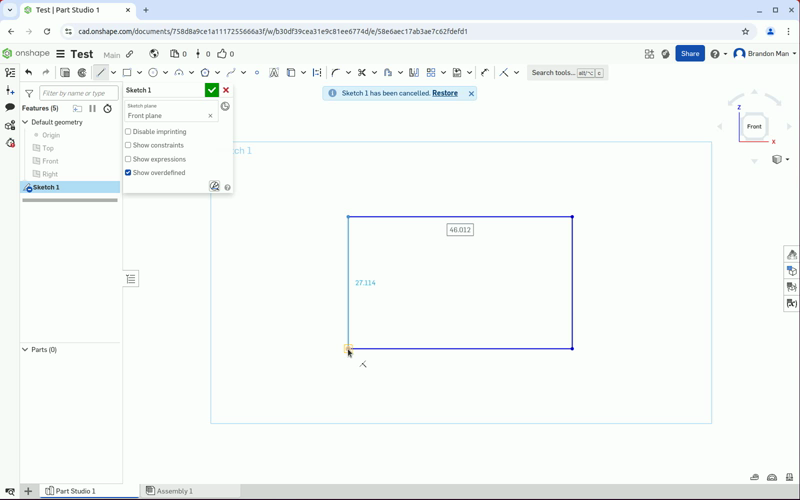
key(l)
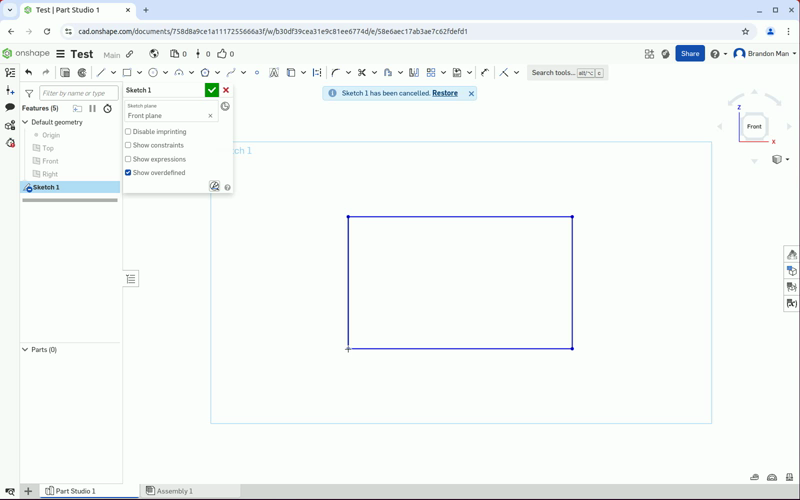
key_down(shift)
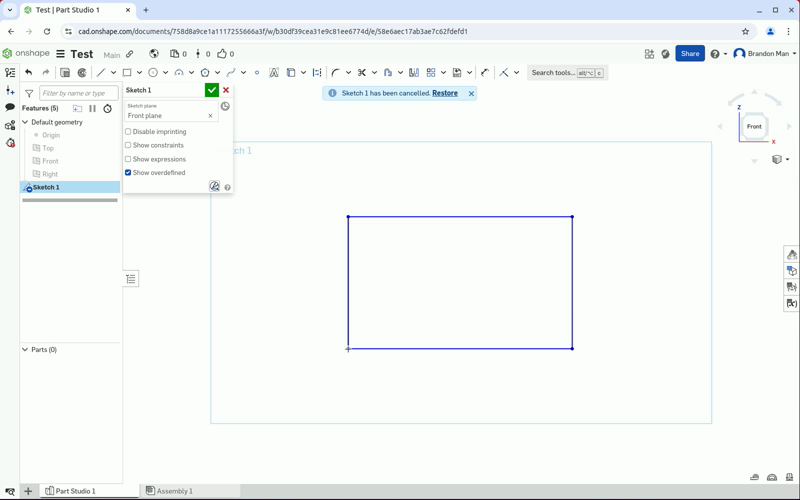
mouse_move(353, 343)
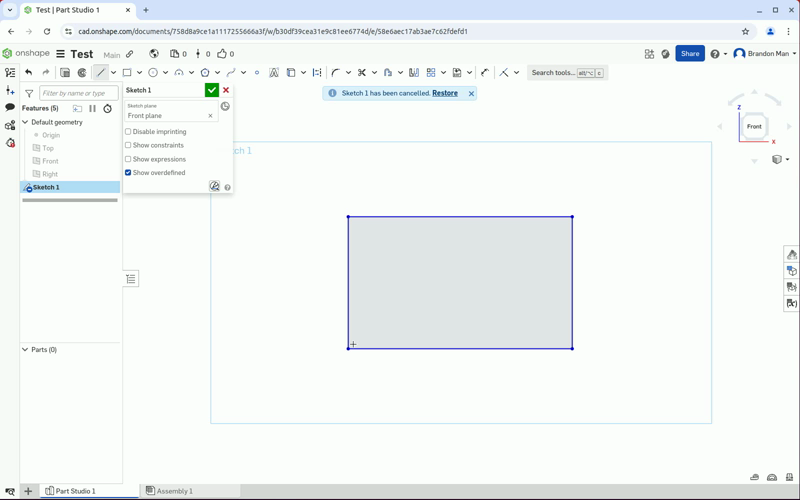
click(353, 343)
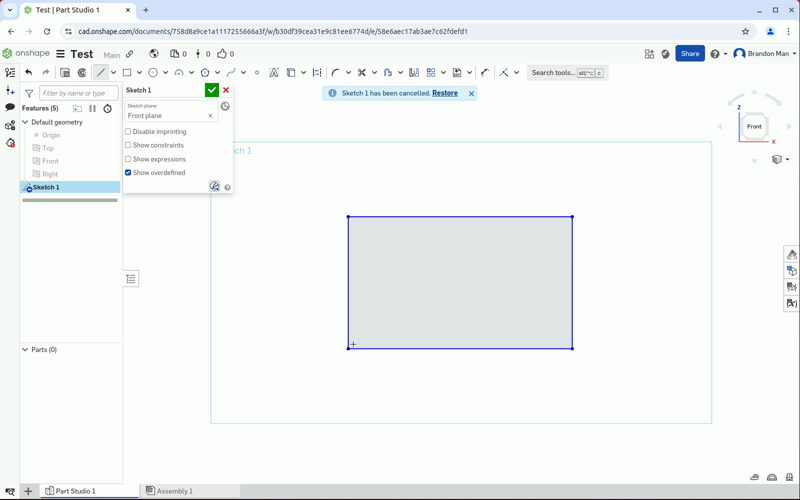
key_up(shift)
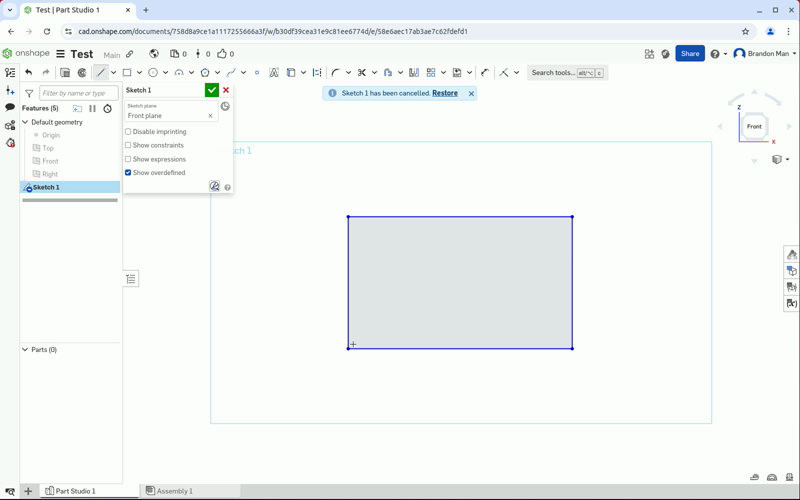
key_down(shift)
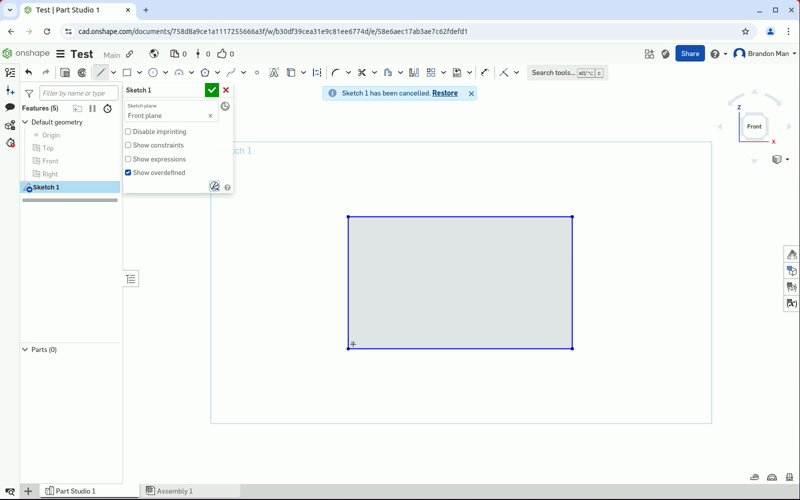
mouse_move(567, 343)
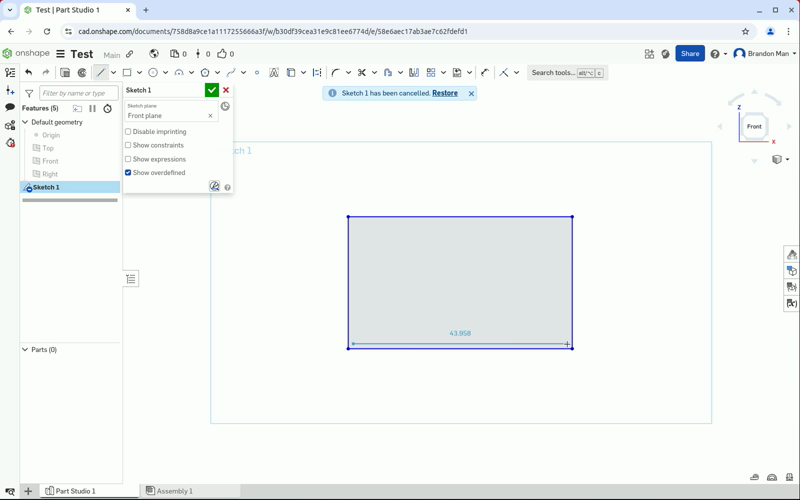
click(567, 343)
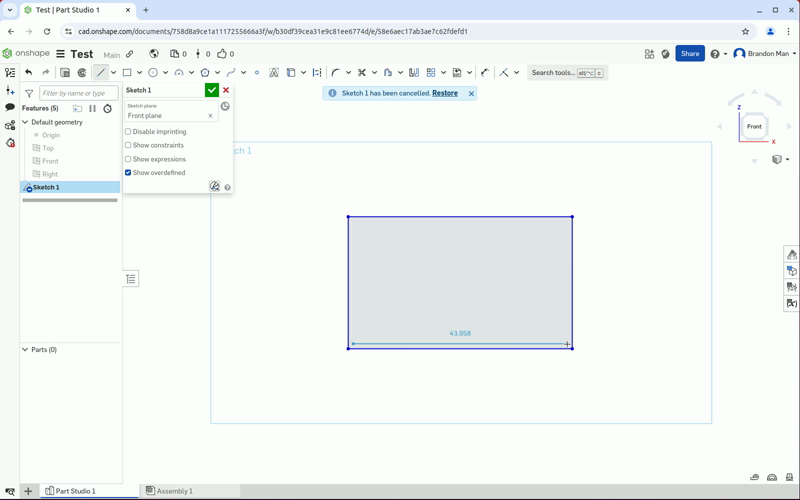
key_up(shift)
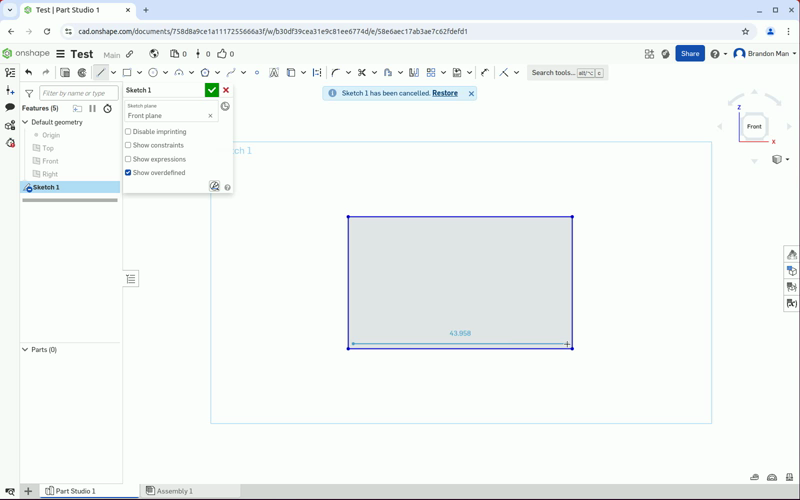
key_down(shift)
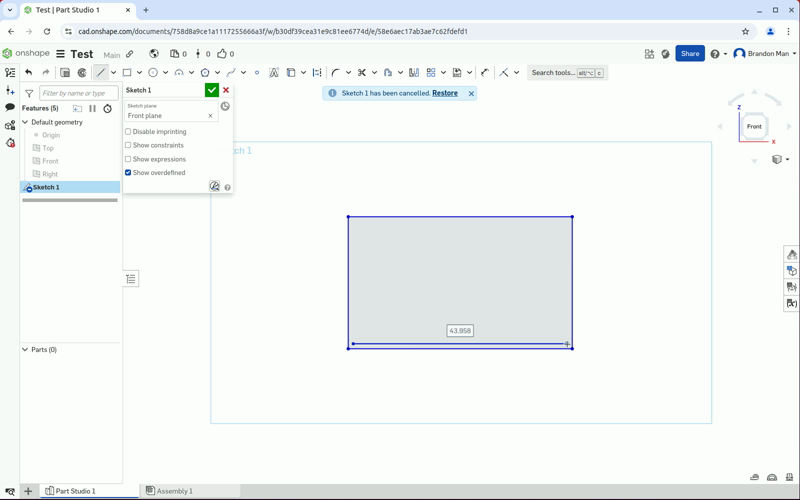
mouse_move(567, 221)
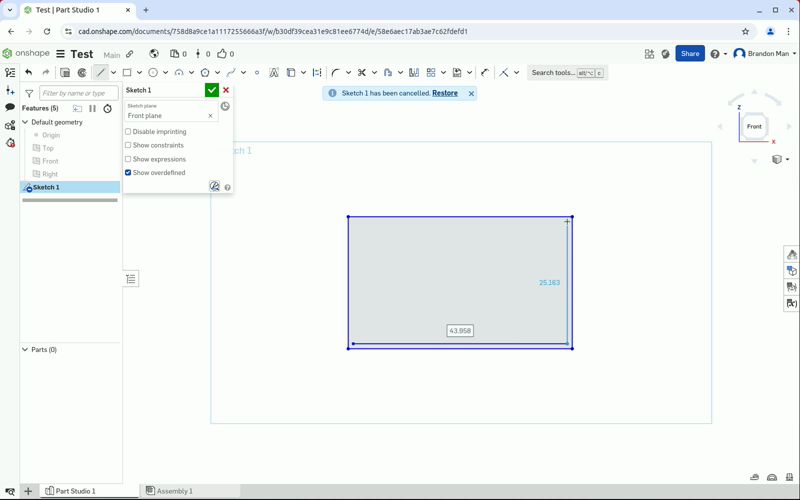
click(567, 221)
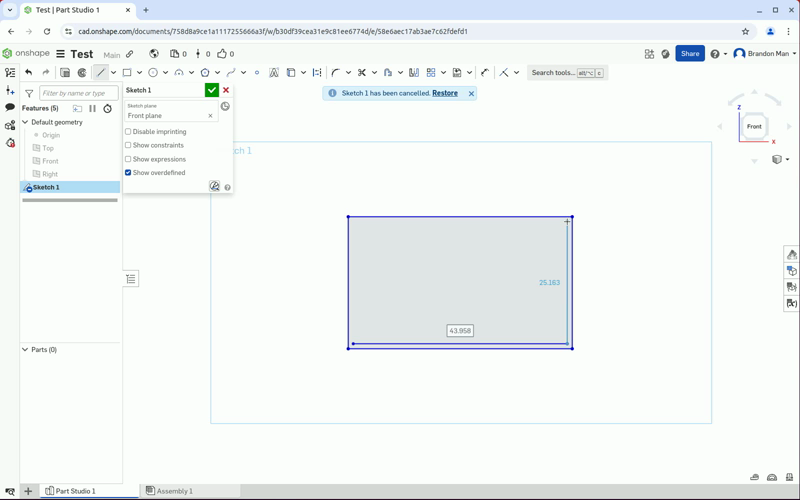
key_up(shift)
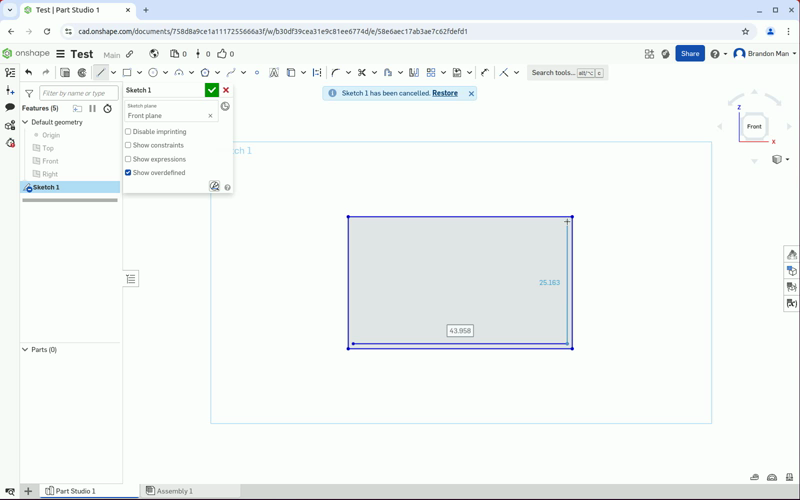
key_down(shift)
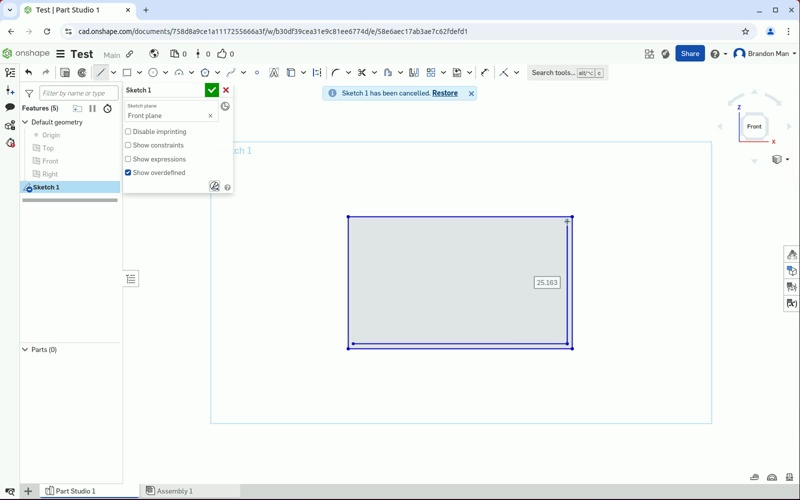
mouse_move(353, 221)
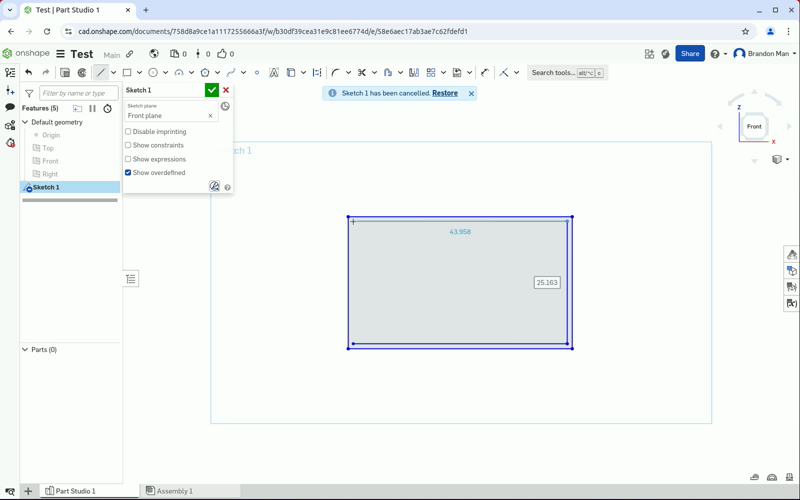
click(353, 221)
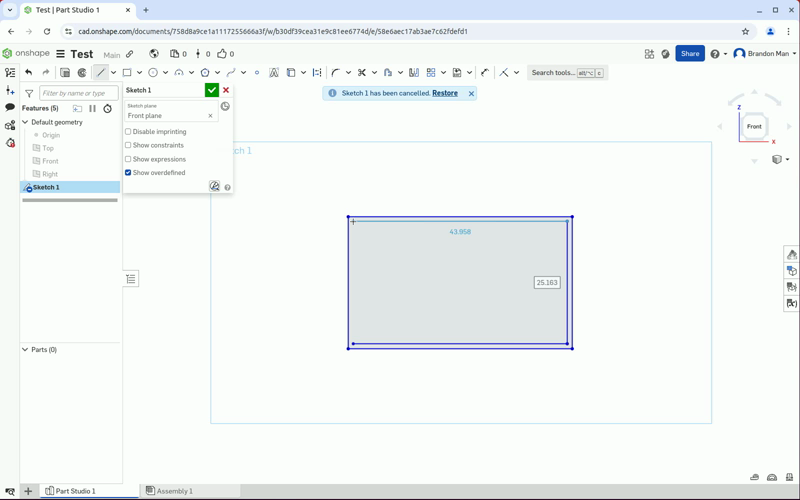
key_up(shift)
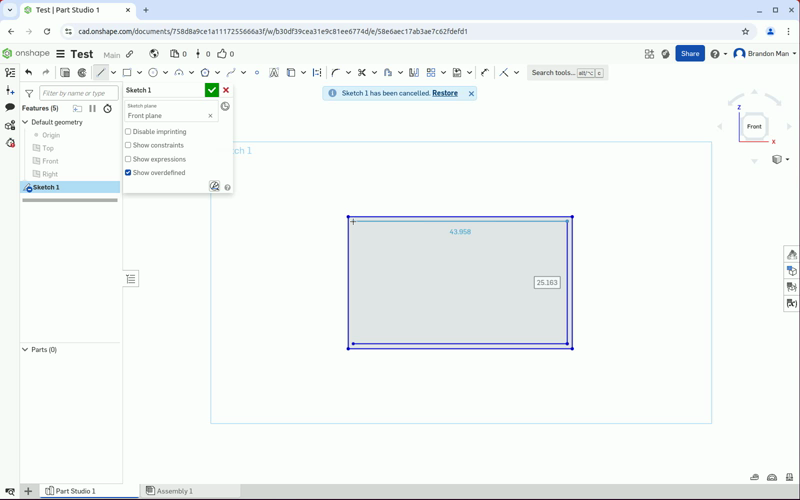
key_down(shift)
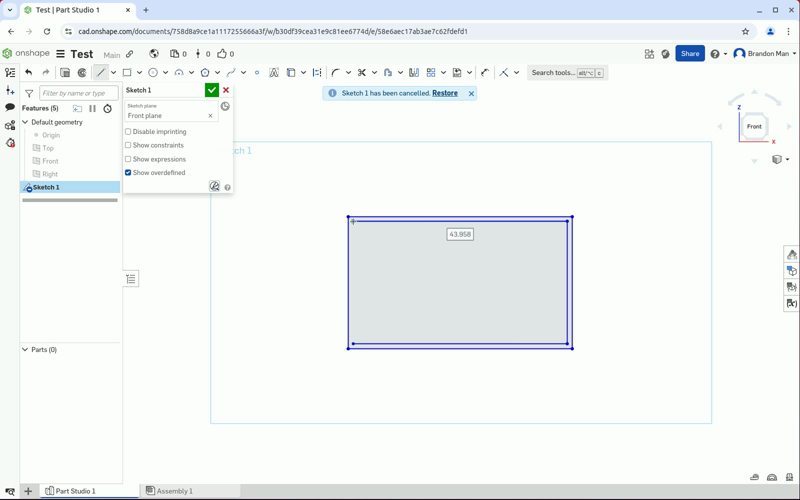
mouse_move(353, 343)
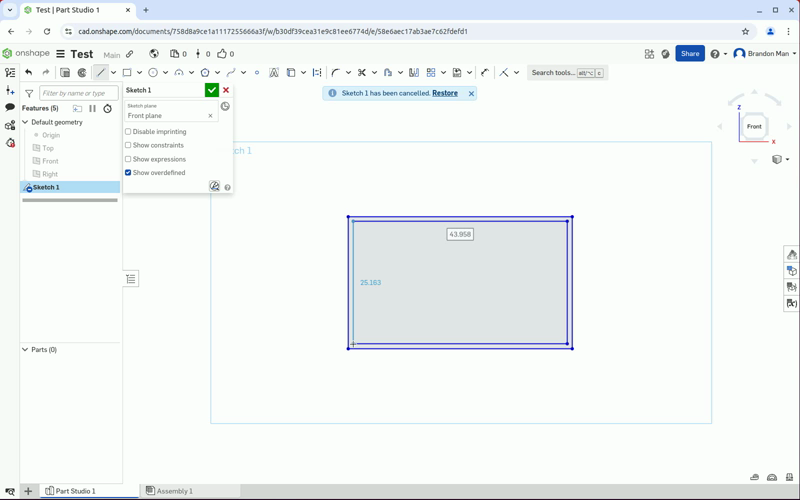
key_up(shift)
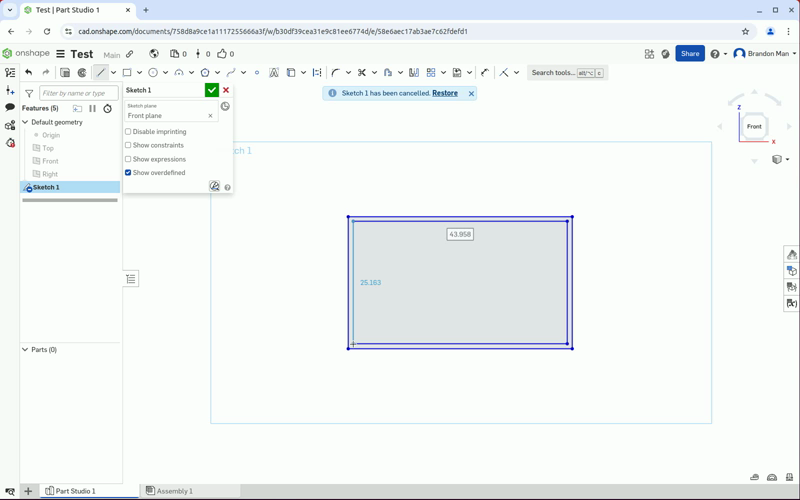
click(353, 343)
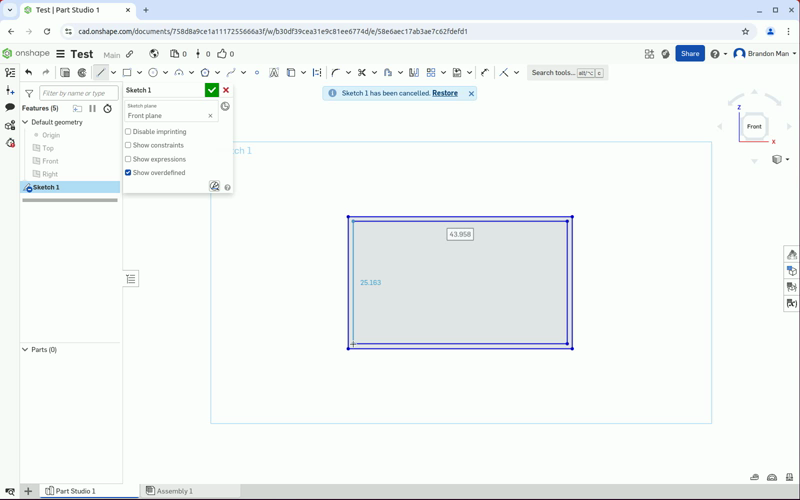
key(esc)
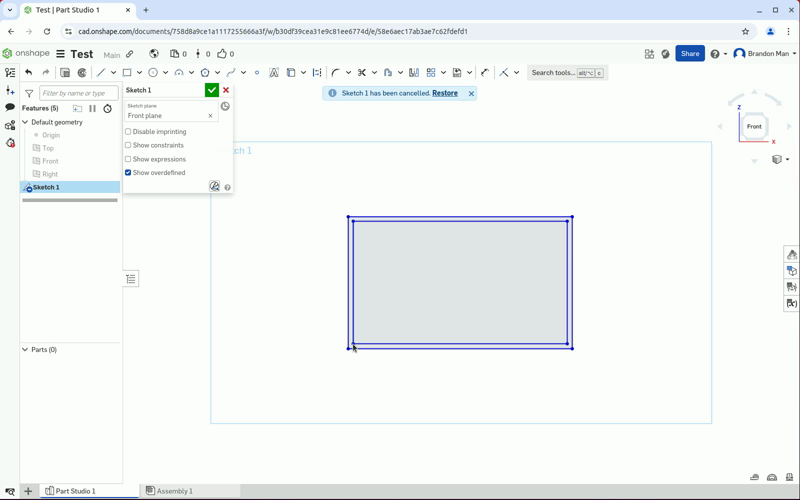
mouse_move(401, 346)
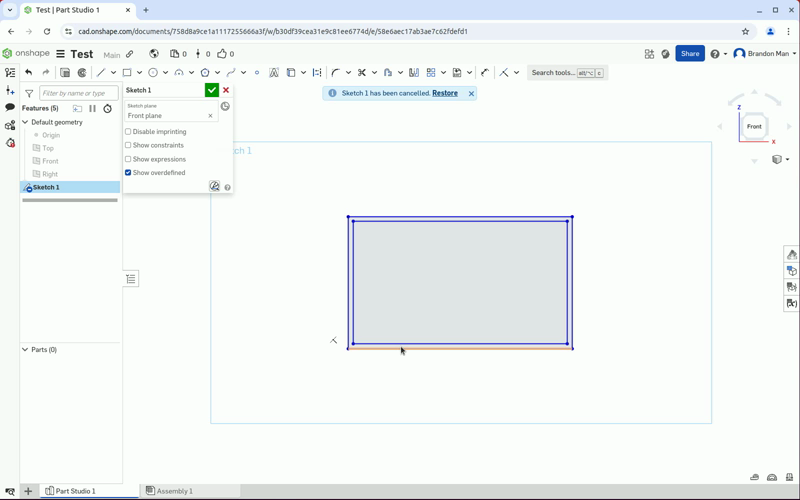
click(401, 346)
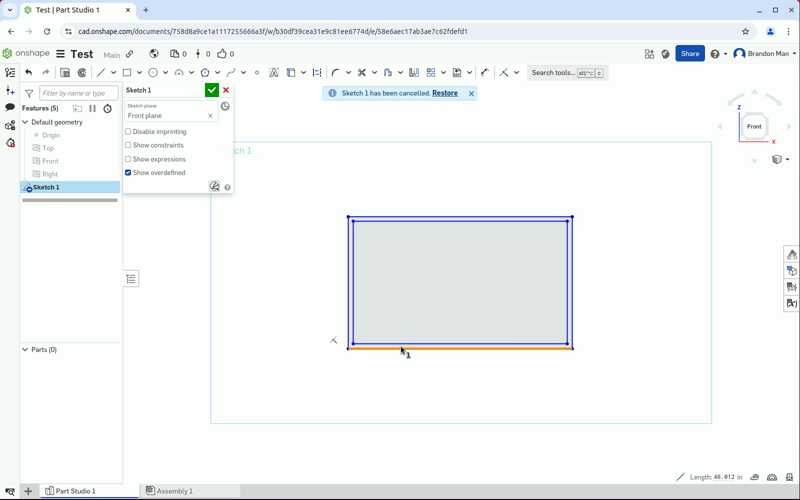
mouse_move(73, 352)
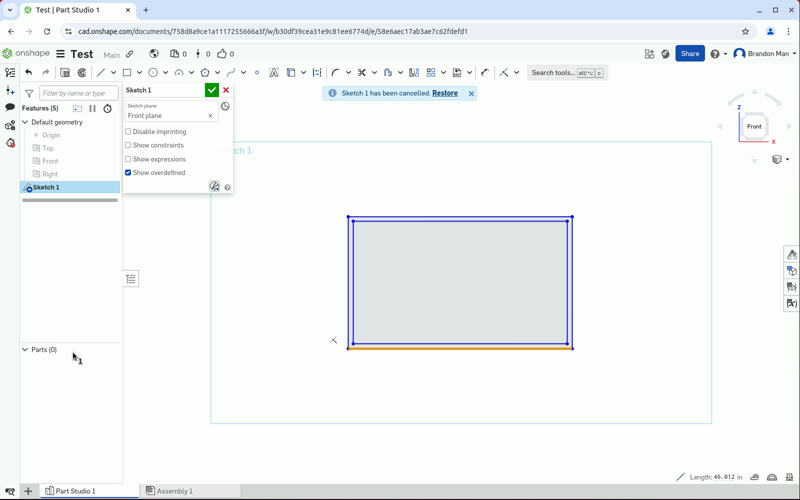
key(shift+y)
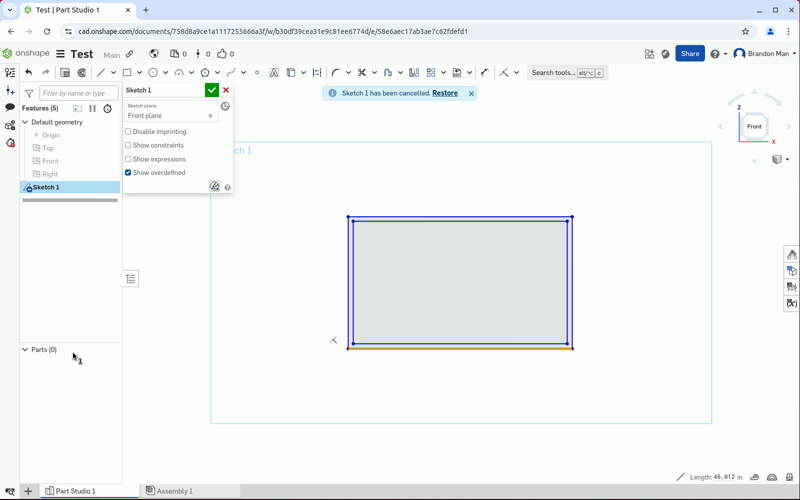
key(shift+e)
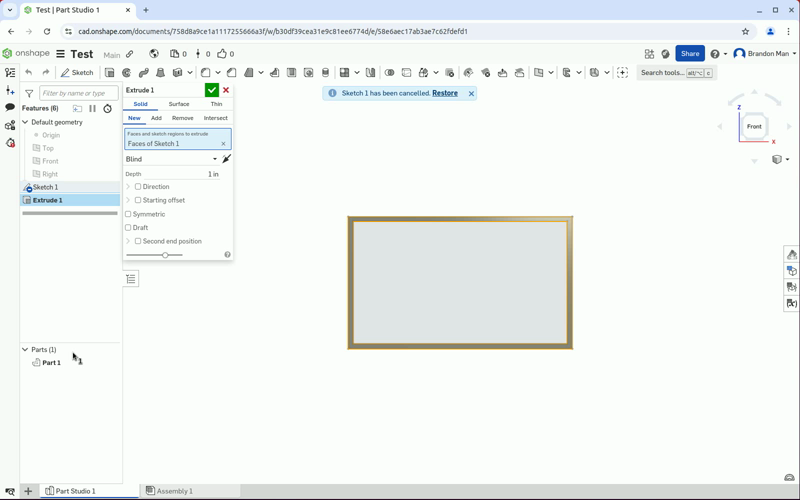
mouse_move(143, 106)
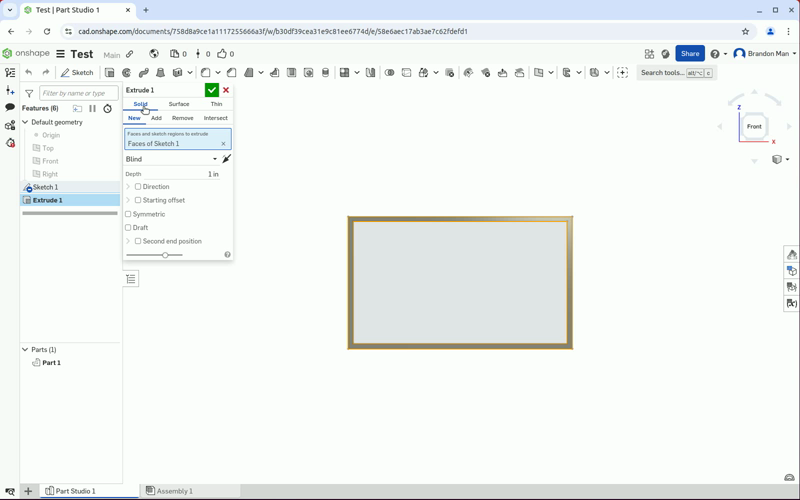
click(143, 106)
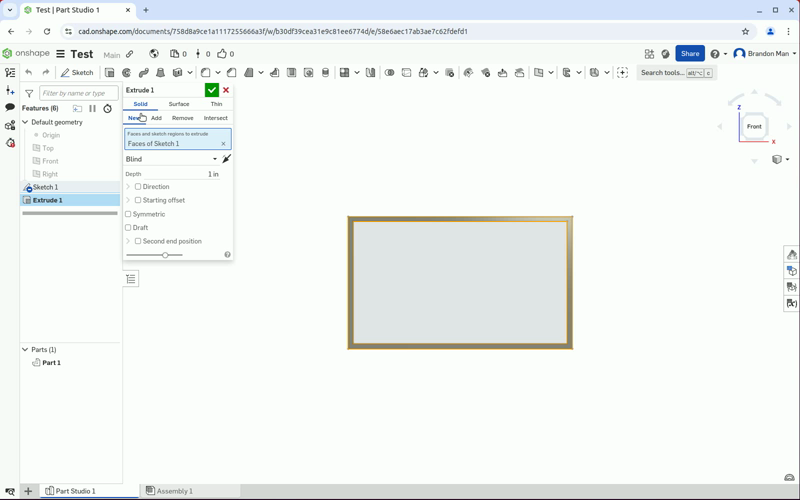
mouse_move(137, 120)
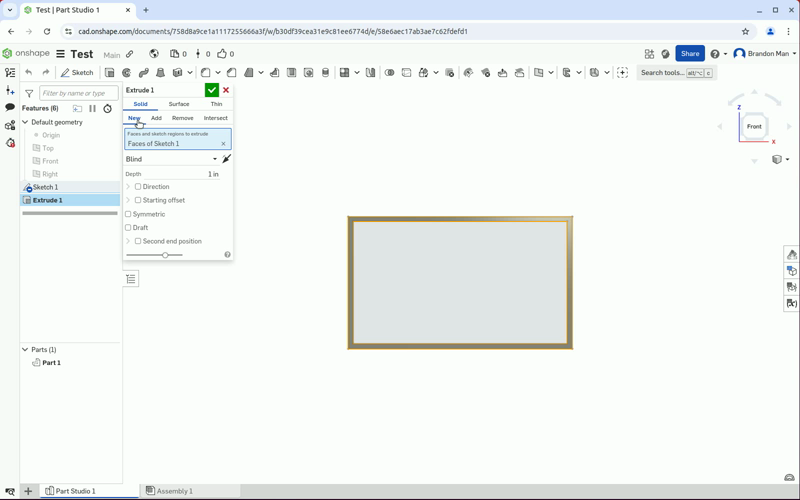
click(137, 120)
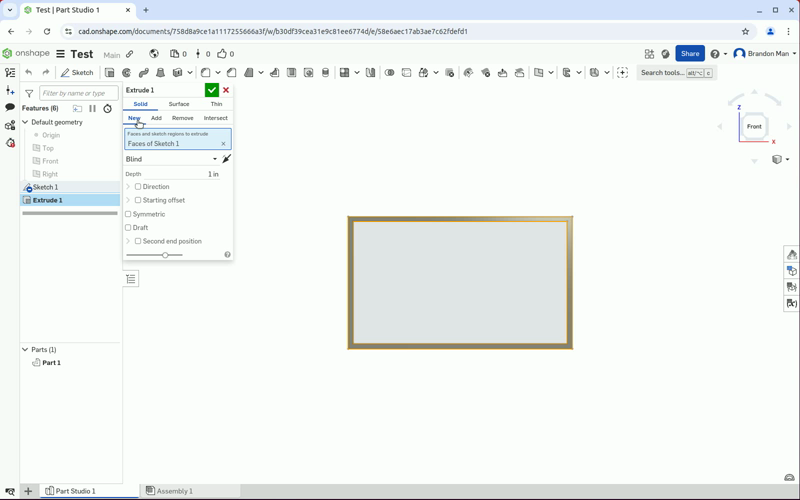
key(tab, 4)
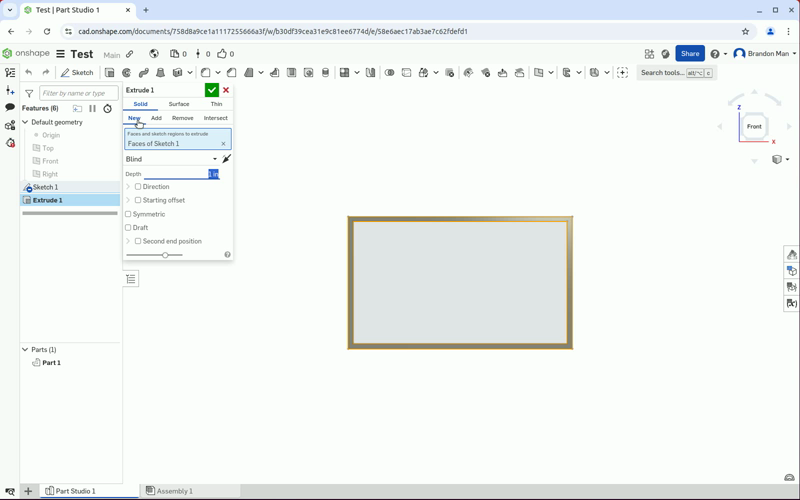
text(0.963)
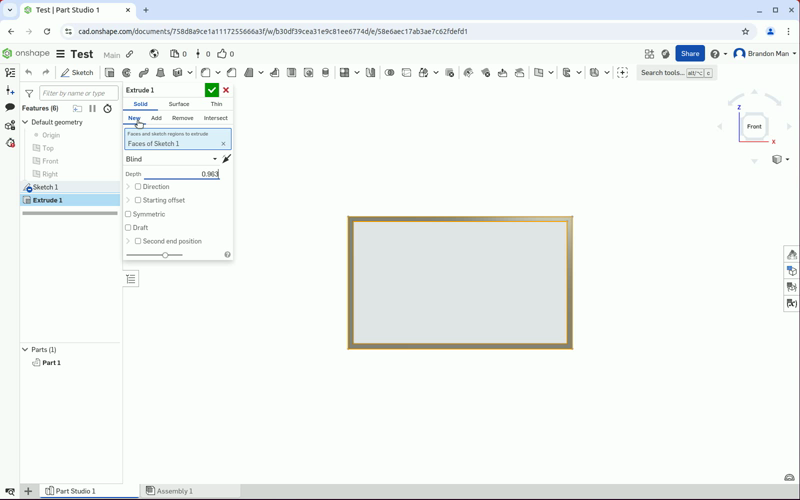
key(enter)
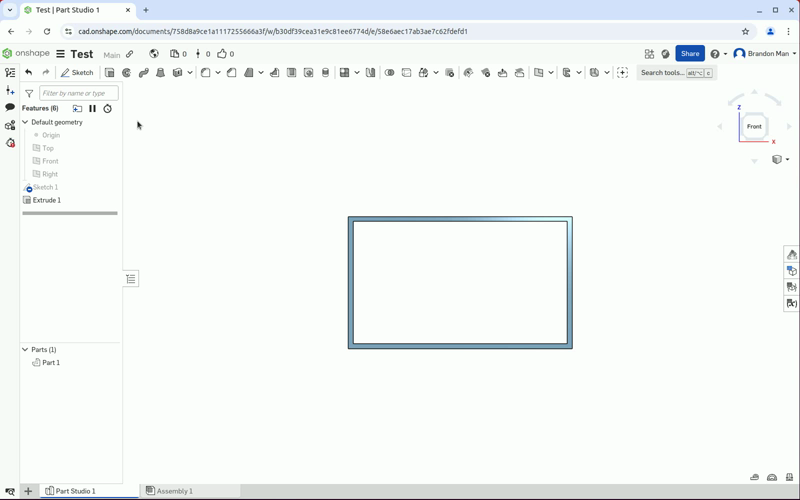
key(shift+h)
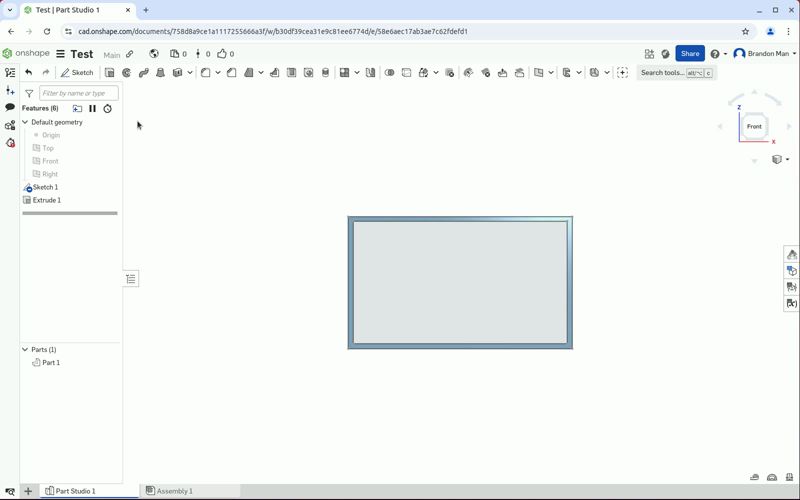
key(shift+h)
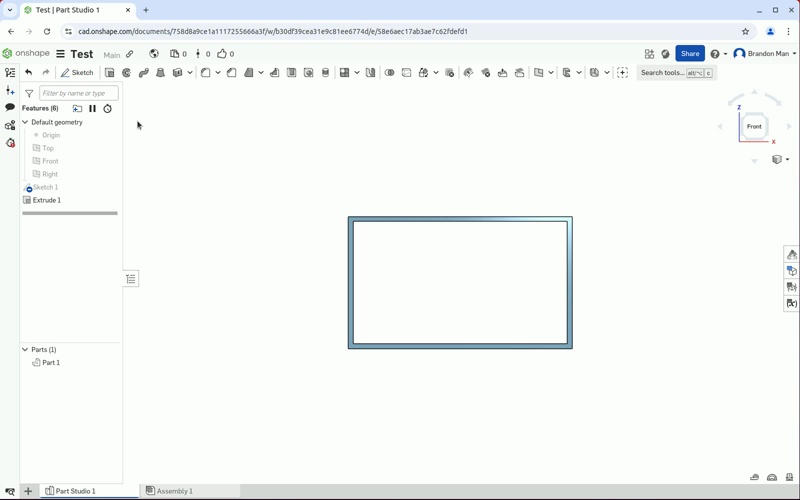
mouse_move(73, 189)
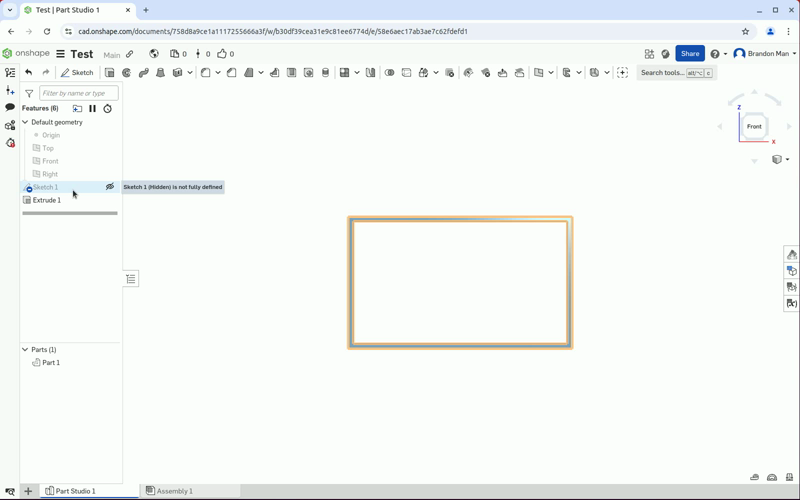
click(73, 189)
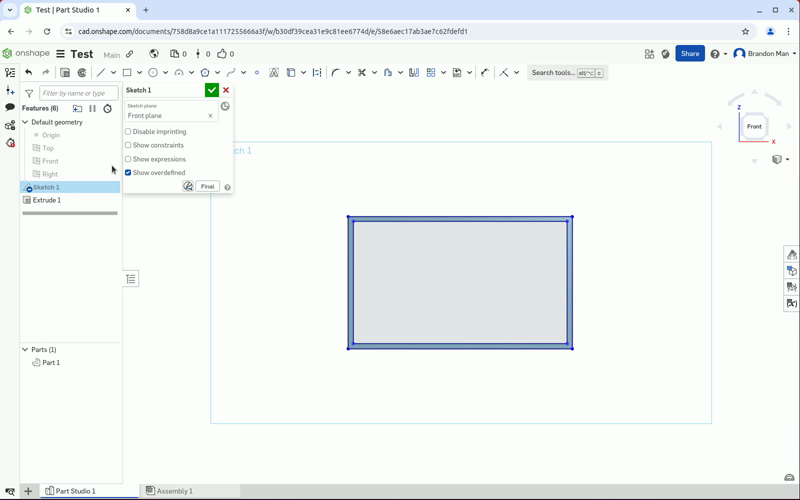
mouse_move(229, 92)
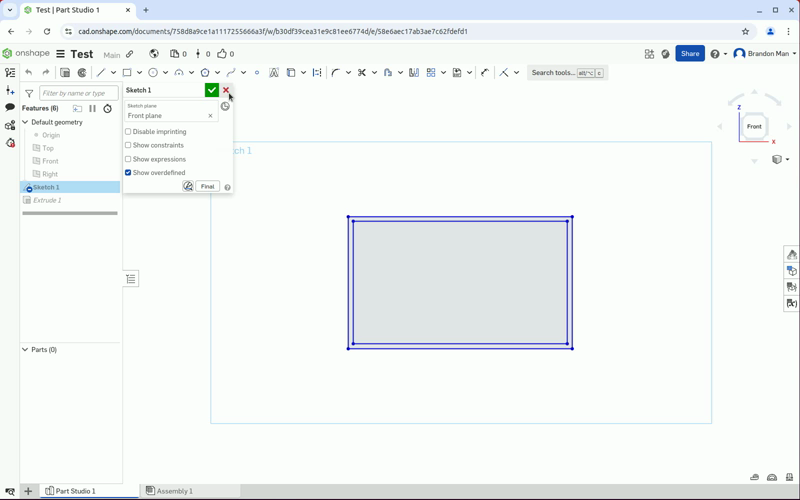
click(229, 92)
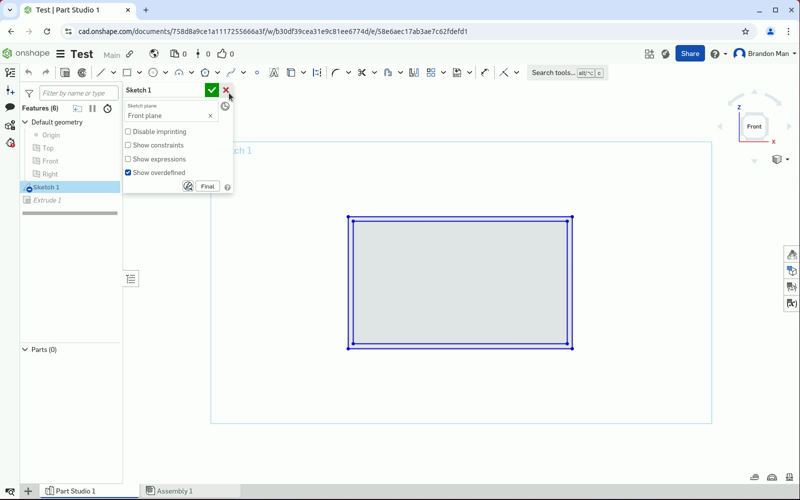
key(shift+s)
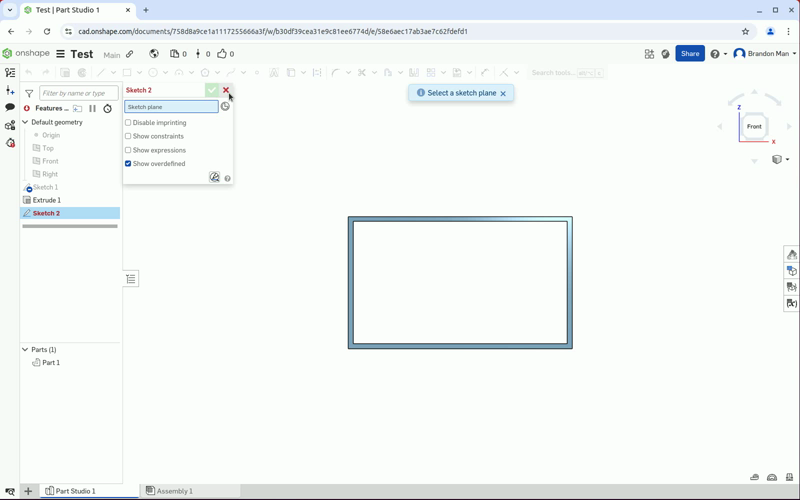
mouse_move(73, 163)
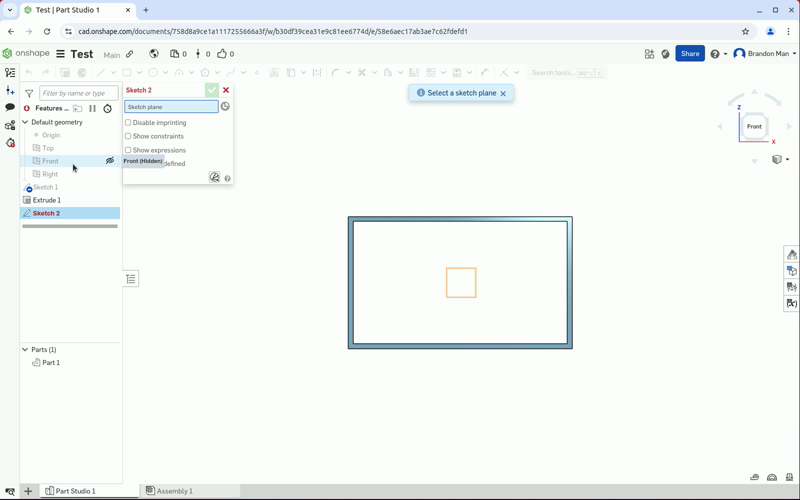
click(73, 163)
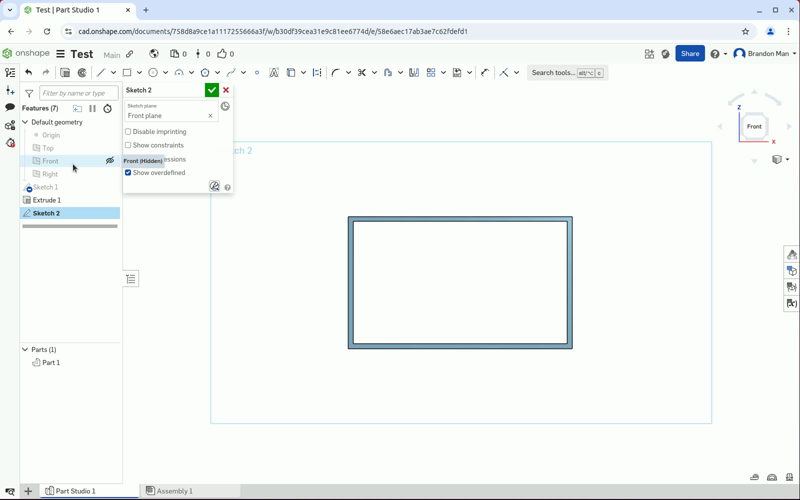
mouse_move(73, 352)
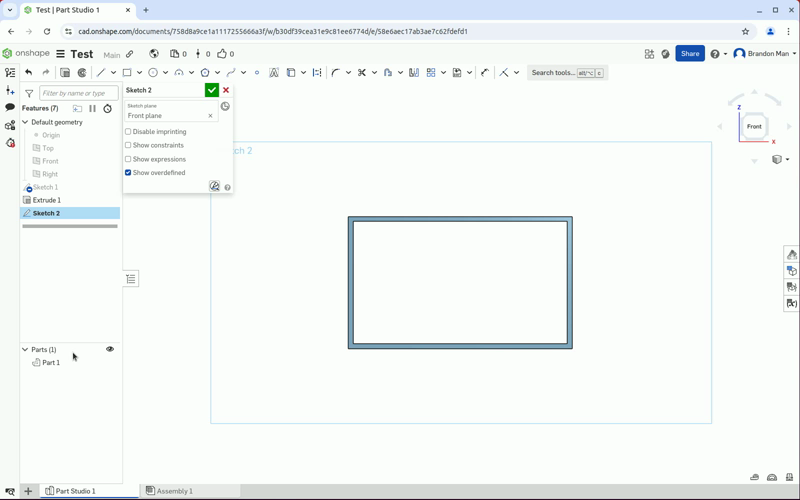
key(y)
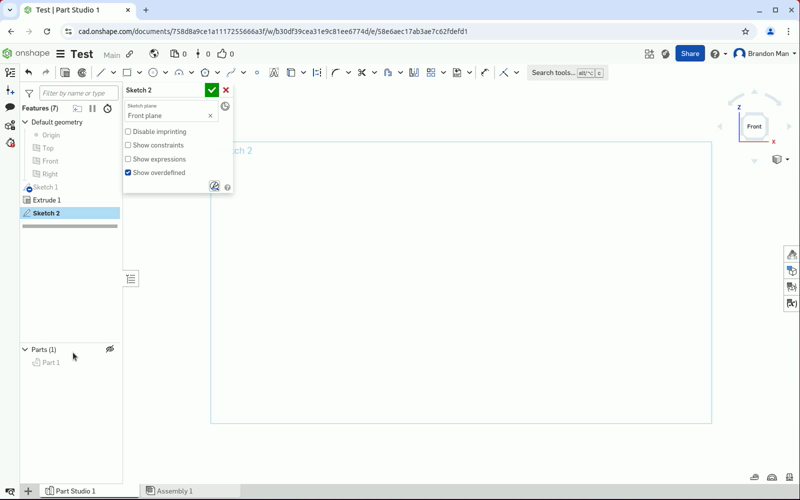
key(l)
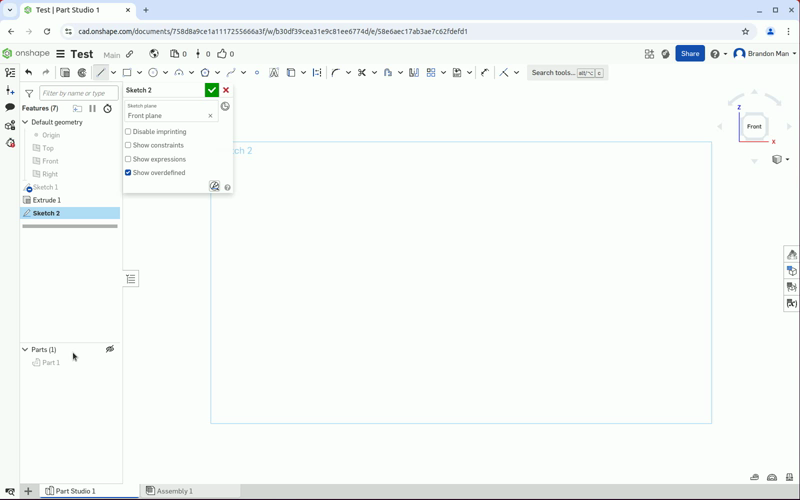
key_down(shift)
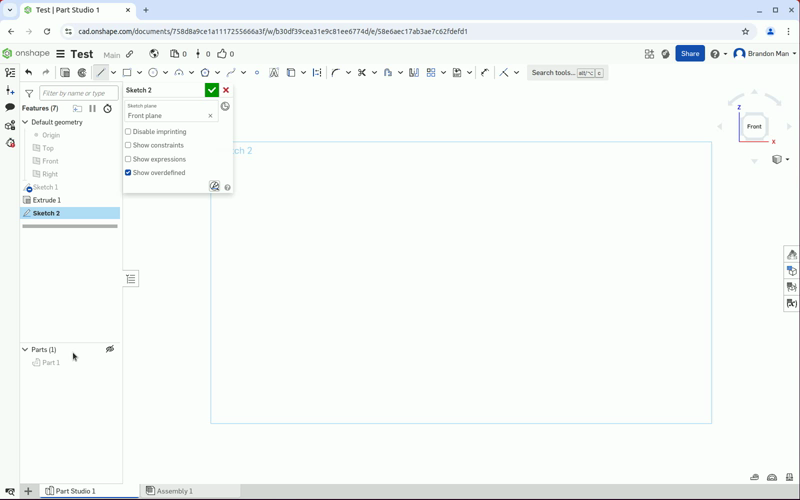
mouse_move(352, 345)
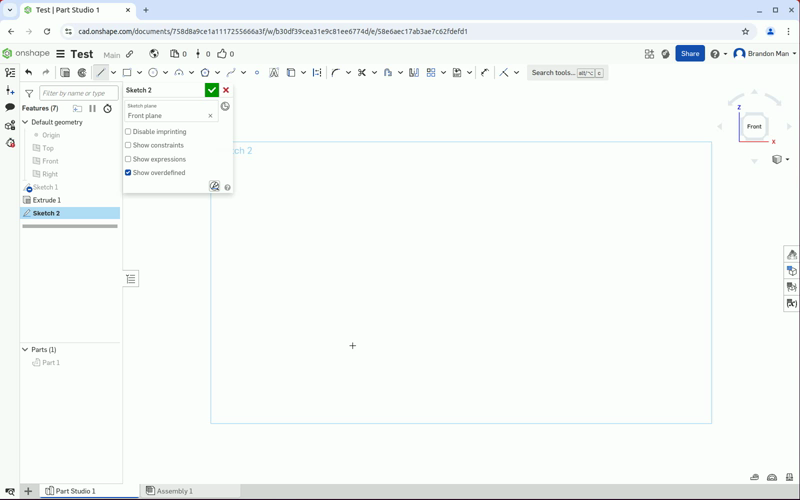
click(352, 345)
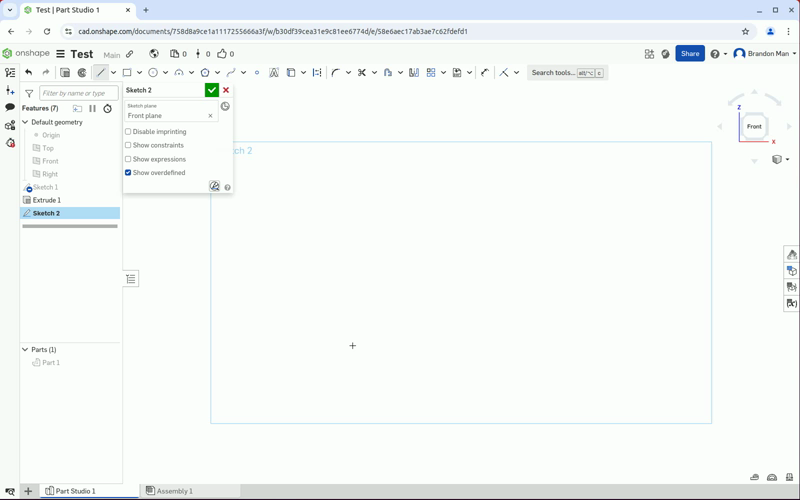
key_up(shift)
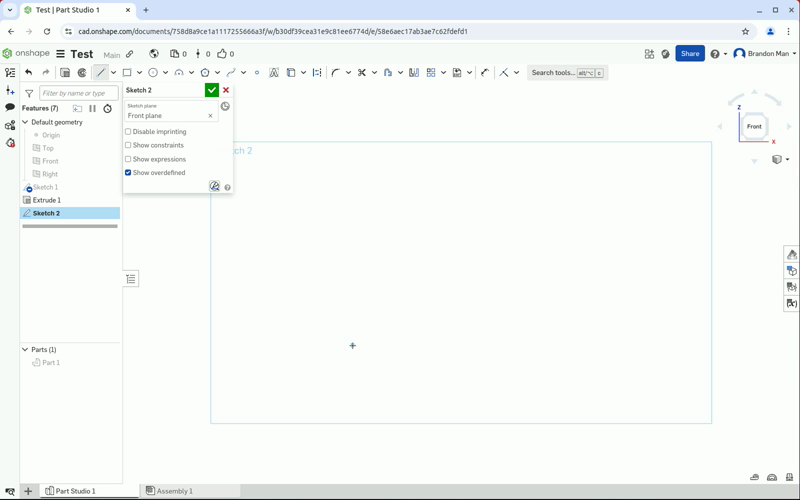
key_down(shift)
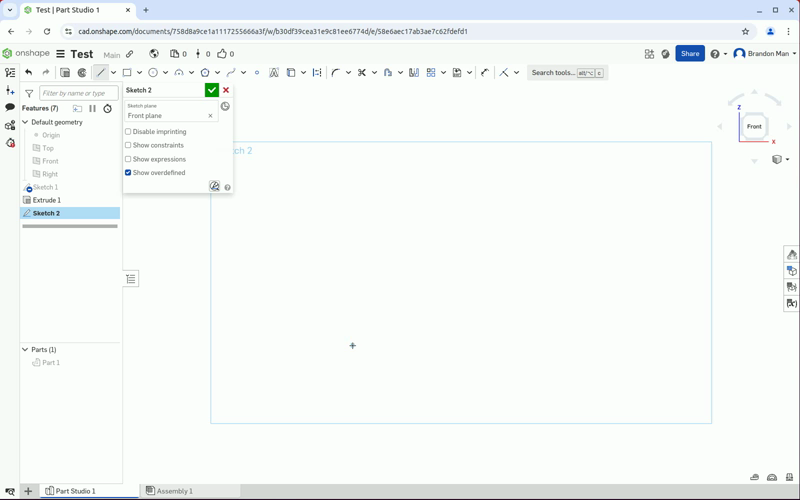
mouse_move(568, 345)
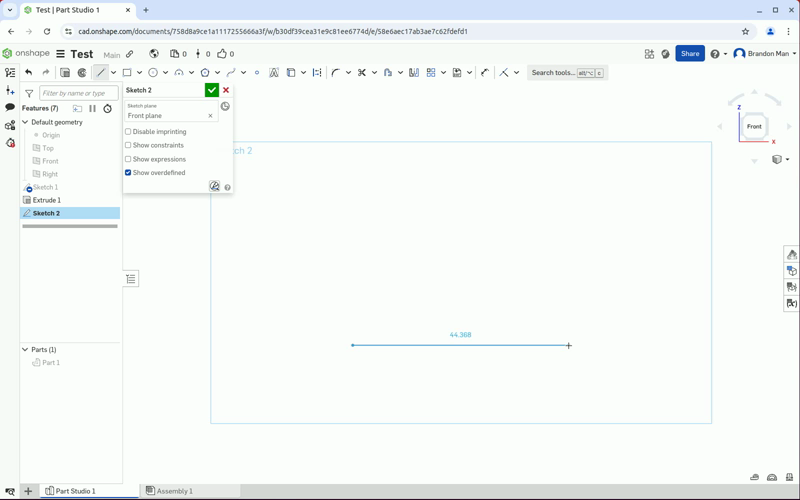
click(568, 345)
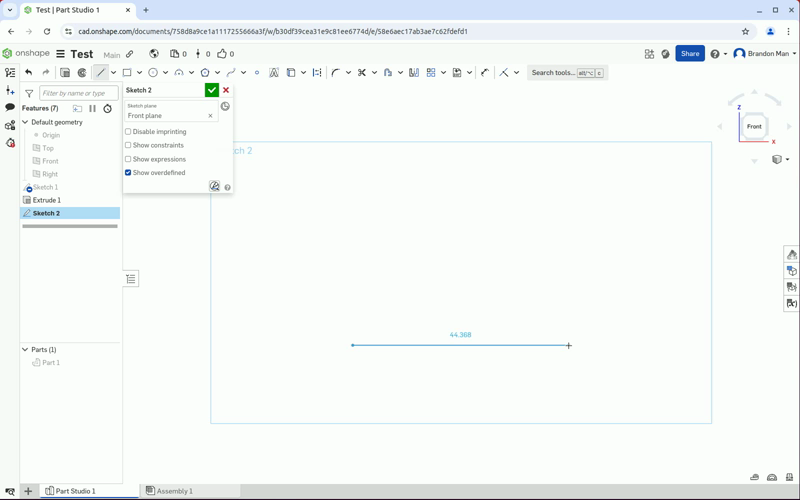
key_up(shift)
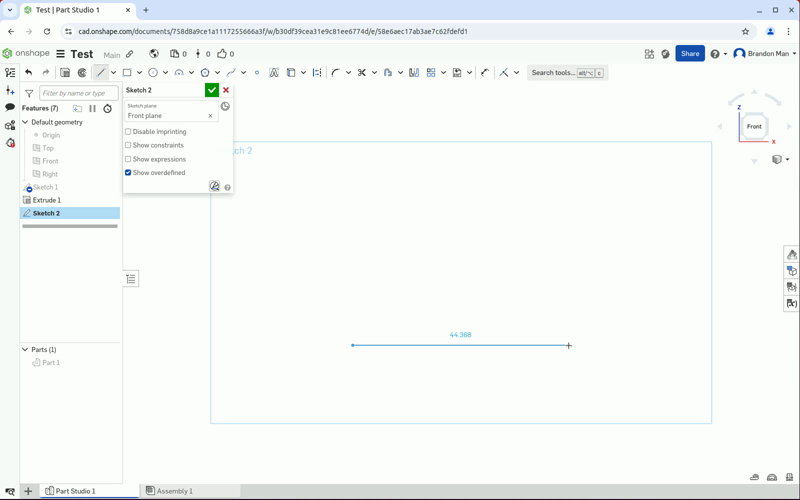
key_down(shift)
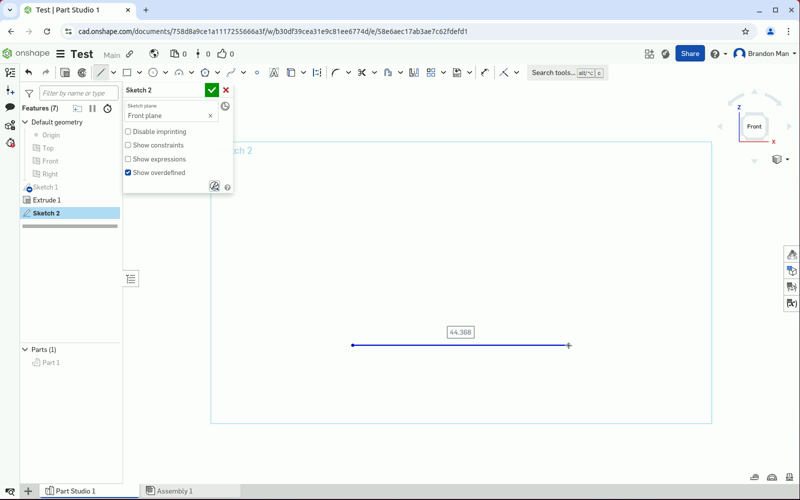
mouse_move(568, 222)
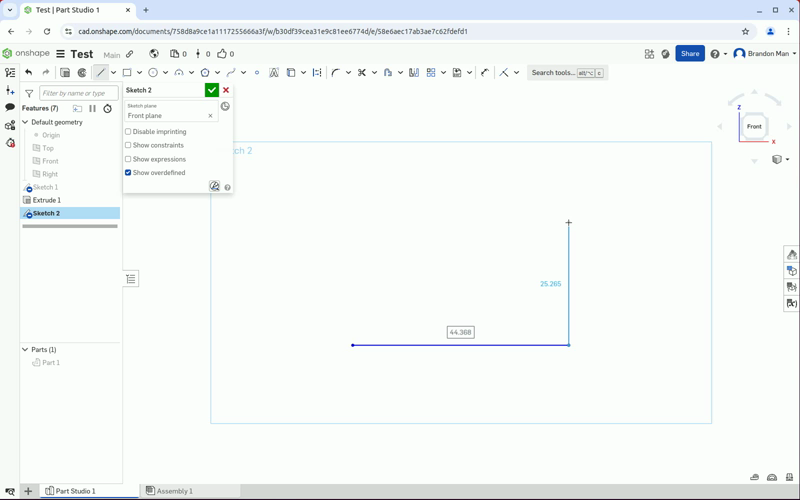
click(568, 222)
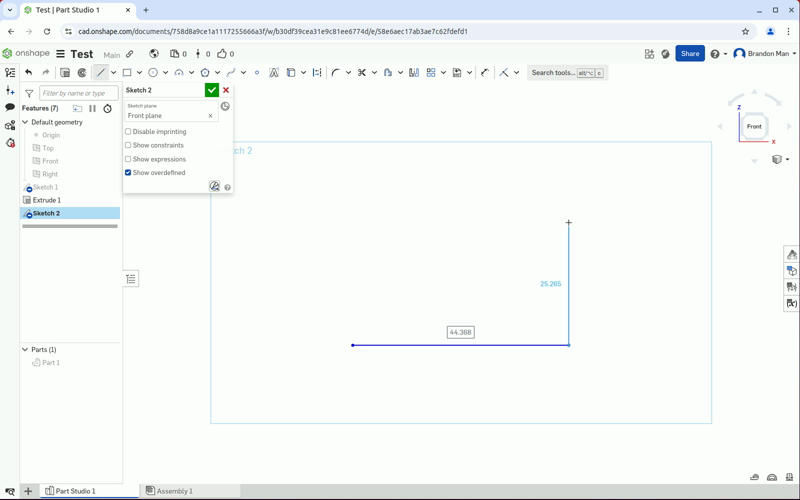
key_up(shift)
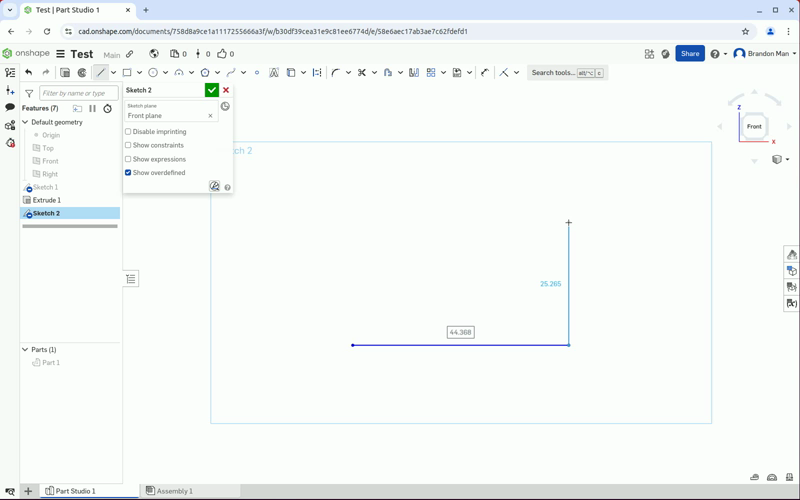
key_down(shift)
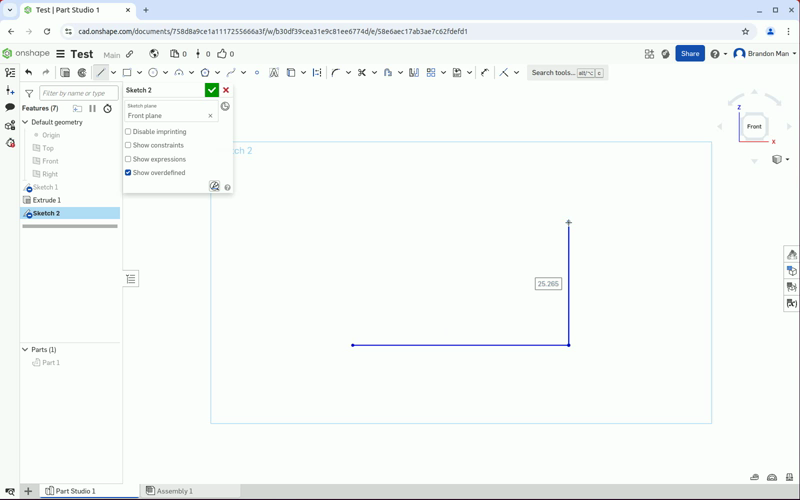
mouse_move(352, 222)
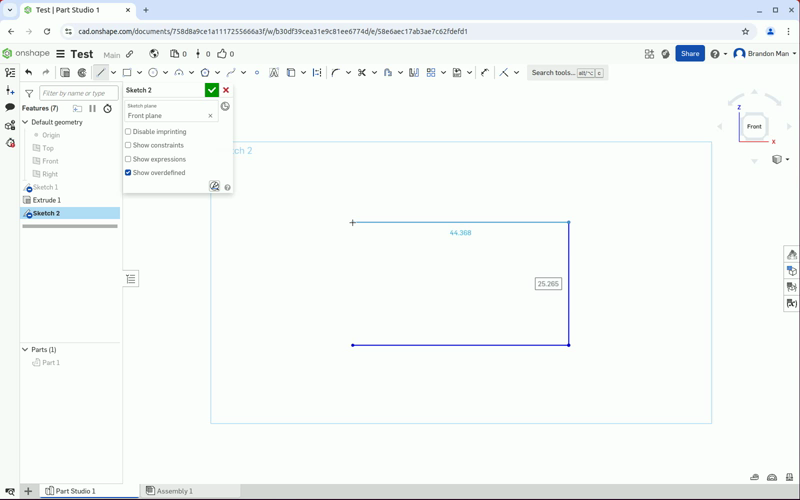
click(352, 222)
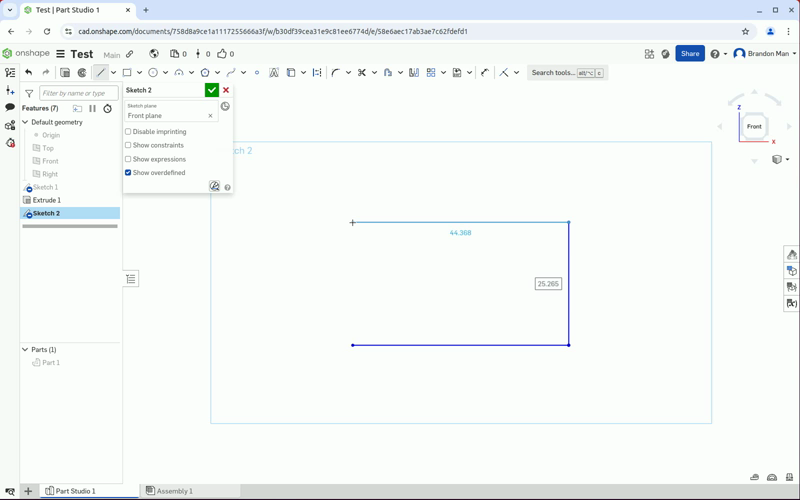
key_up(shift)
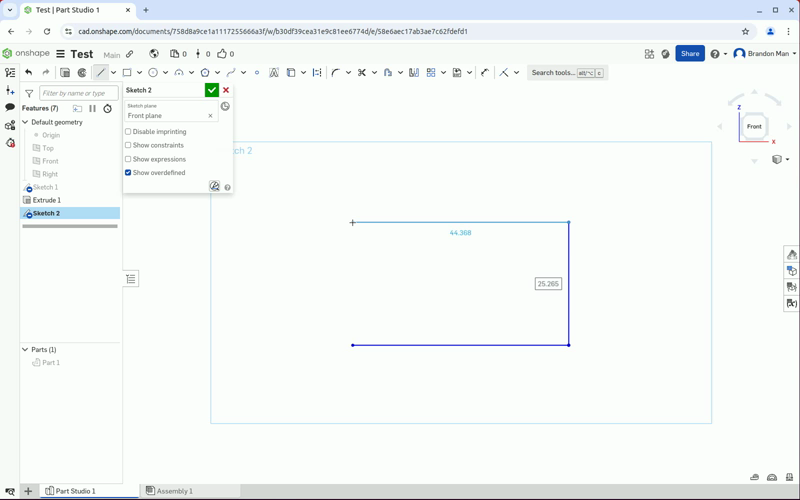
key_down(shift)
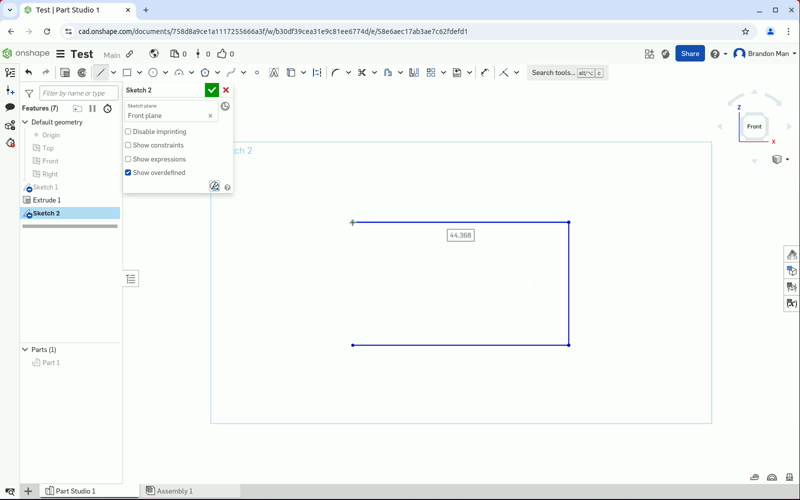
mouse_move(352, 345)
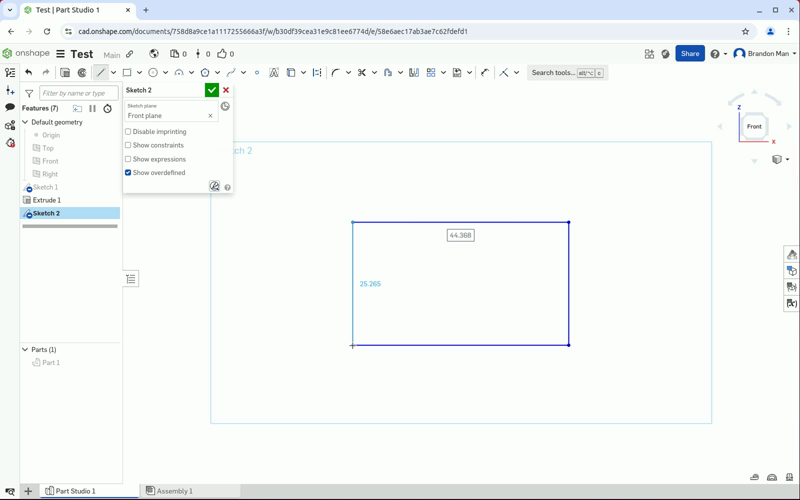
key_up(shift)
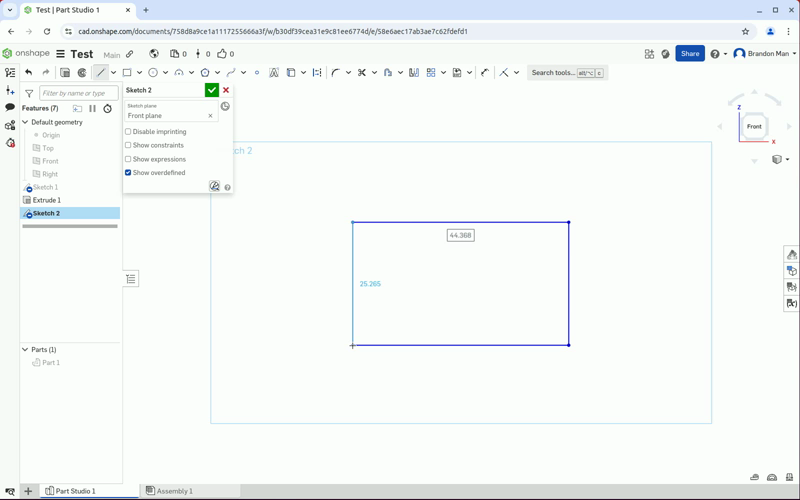
click(352, 345)
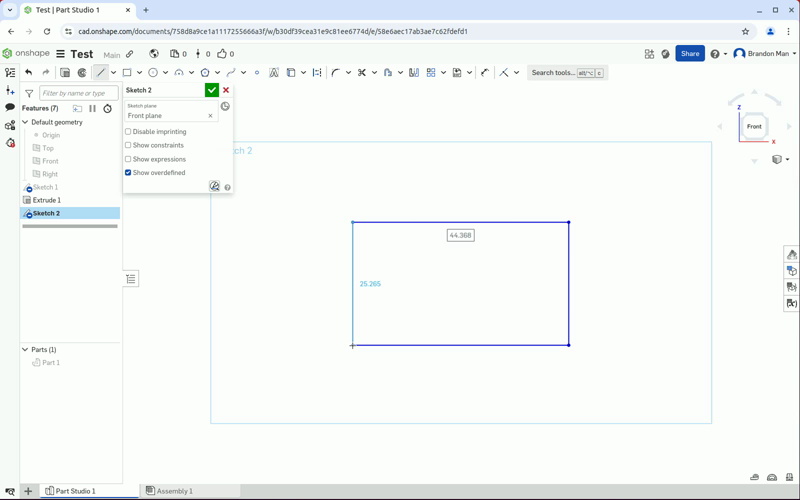
key(esc)
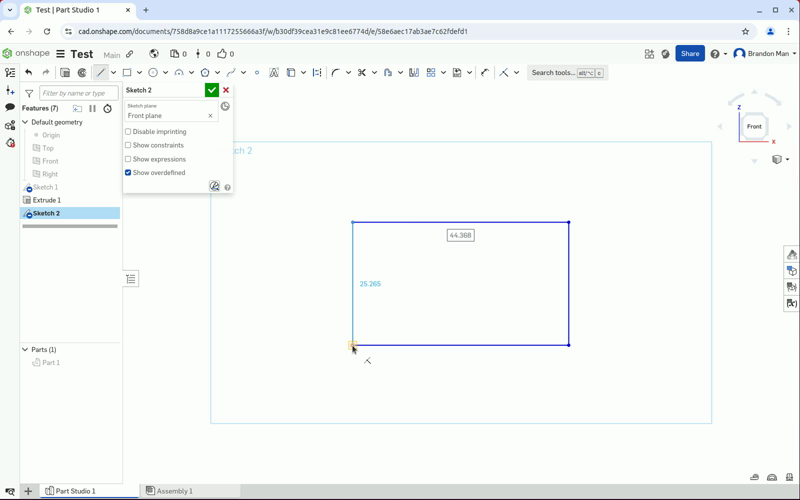
mouse_move(454, 317)
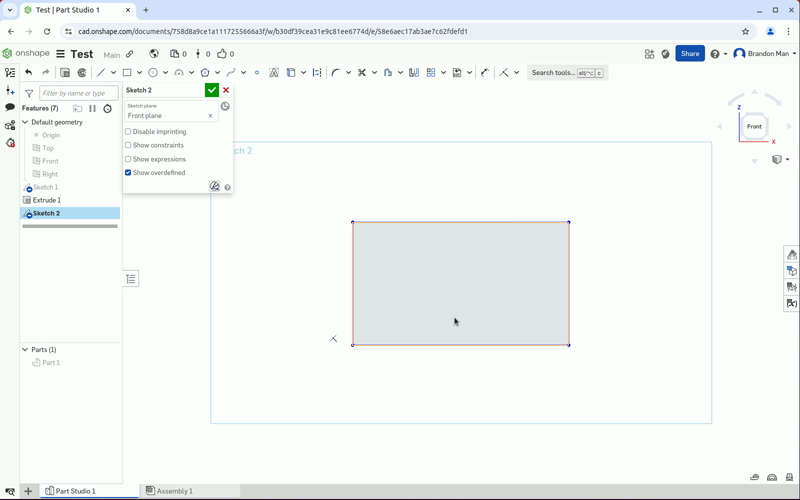
click(454, 317)
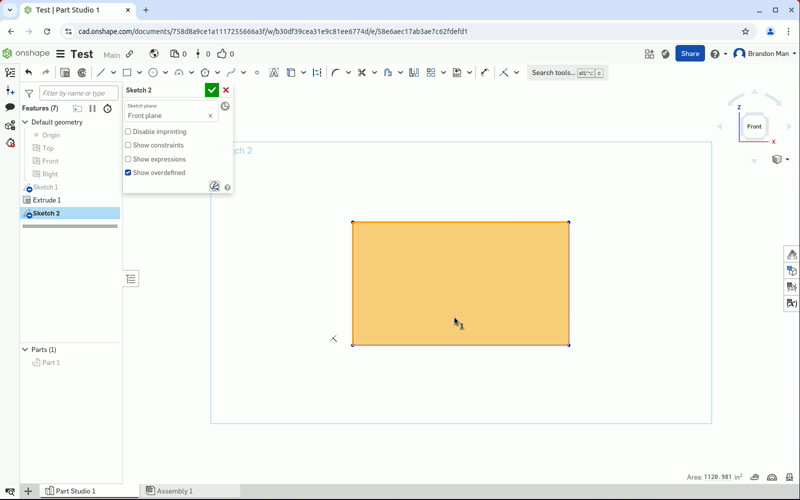
mouse_move(73, 352)
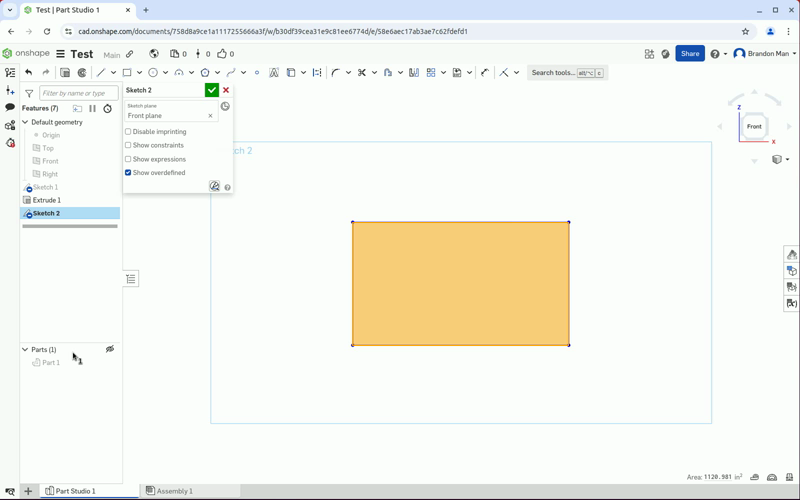
key(shift+y)
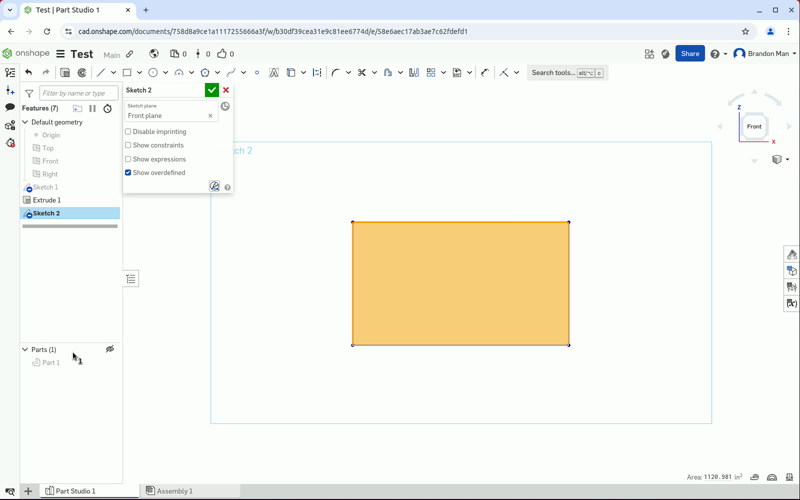
key(shift+e)
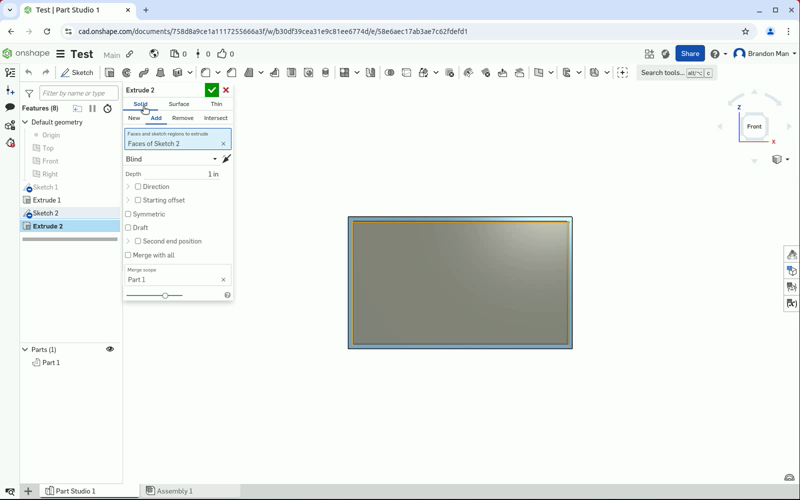
mouse_move(143, 106)
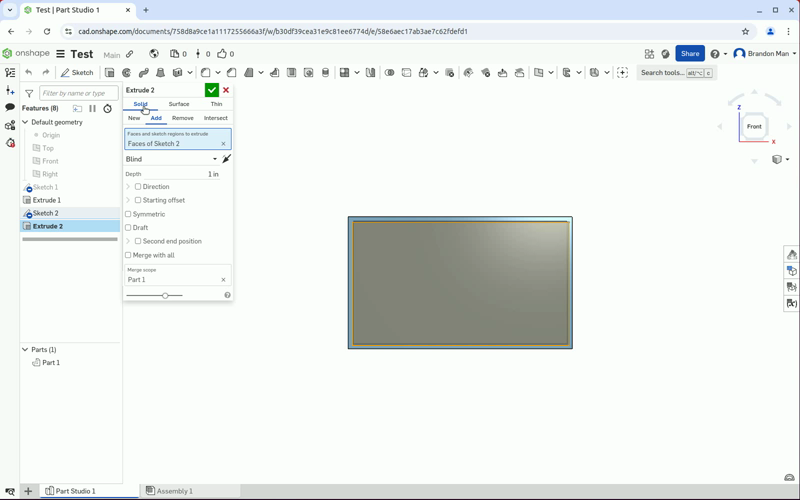
click(143, 106)
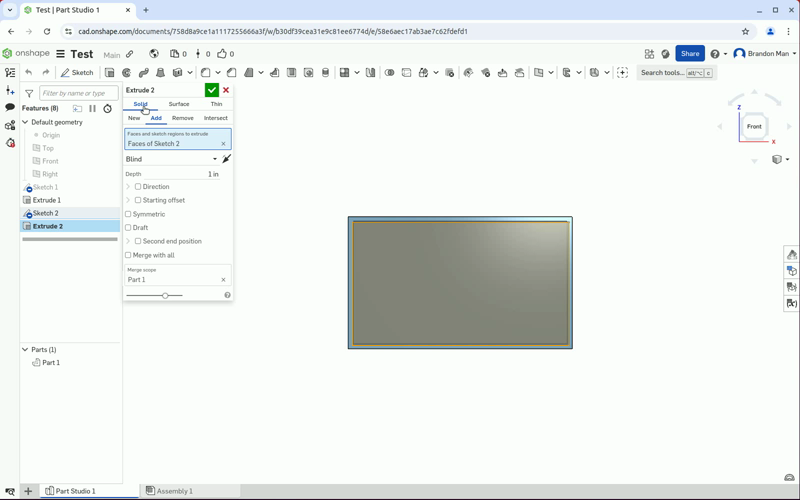
mouse_move(137, 120)
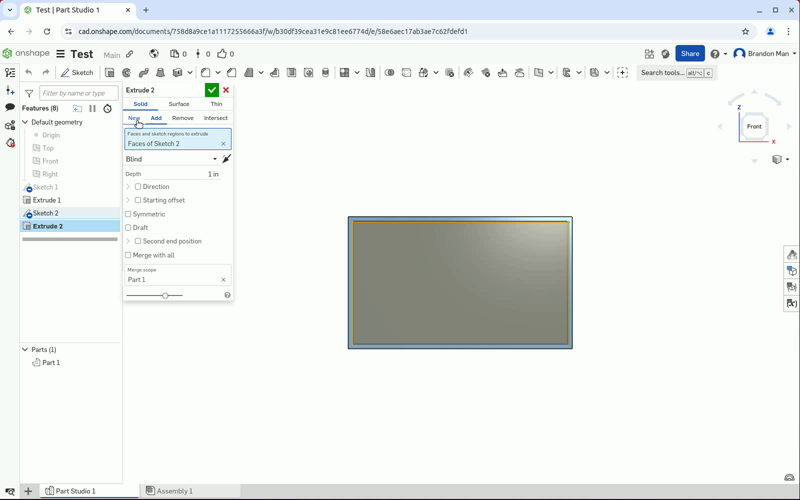
click(137, 120)
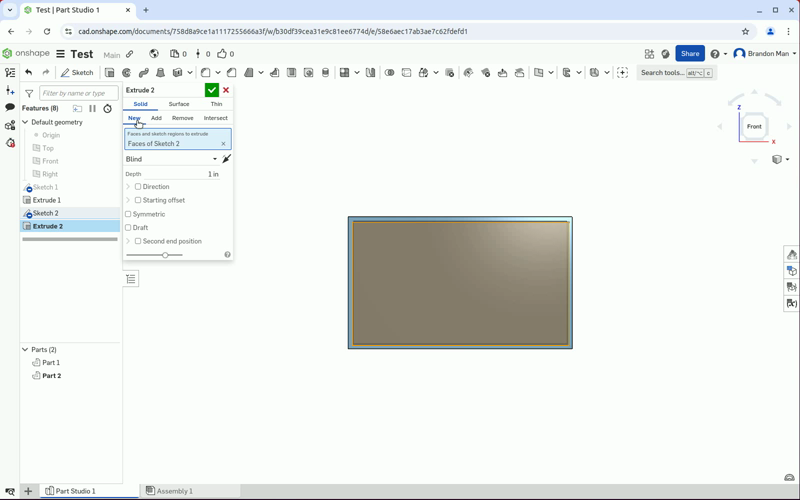
key(tab, 4)
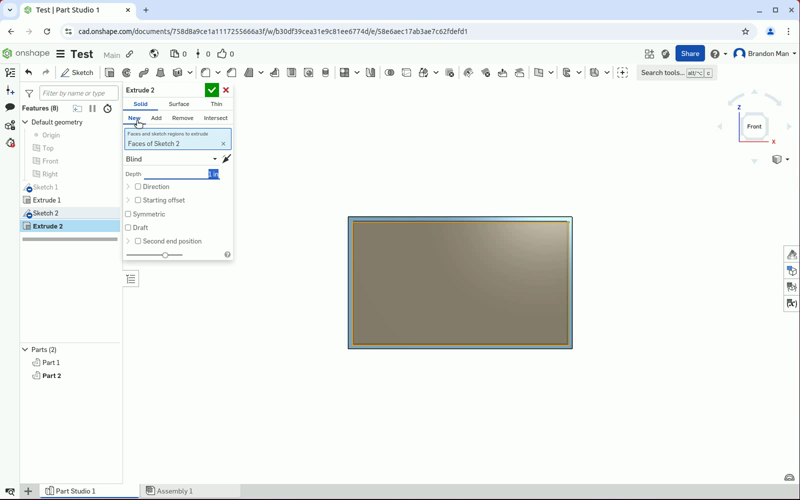
text(0.963)
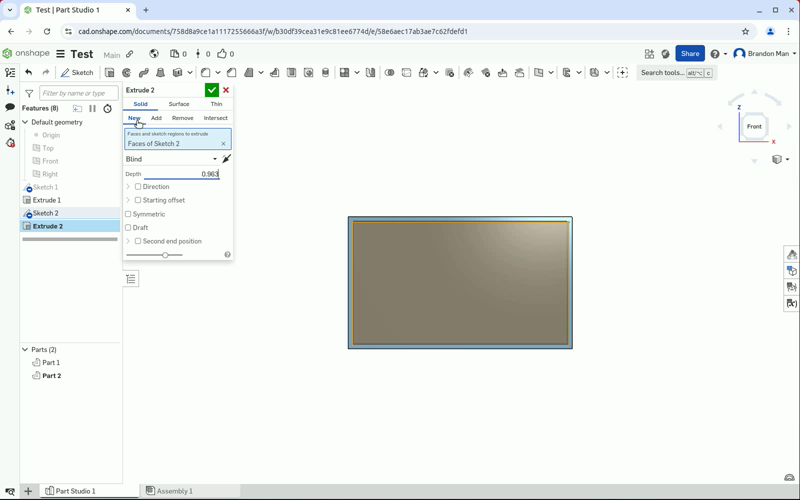
key(enter)
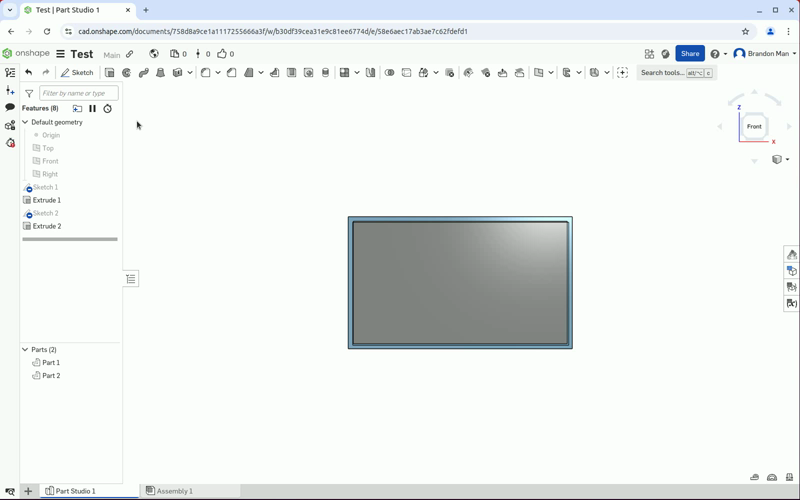
key(shift+h)
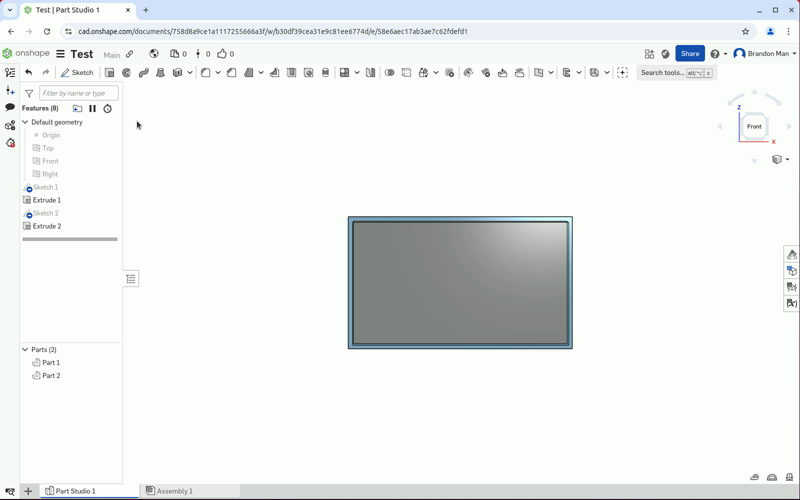
key(shift+h)
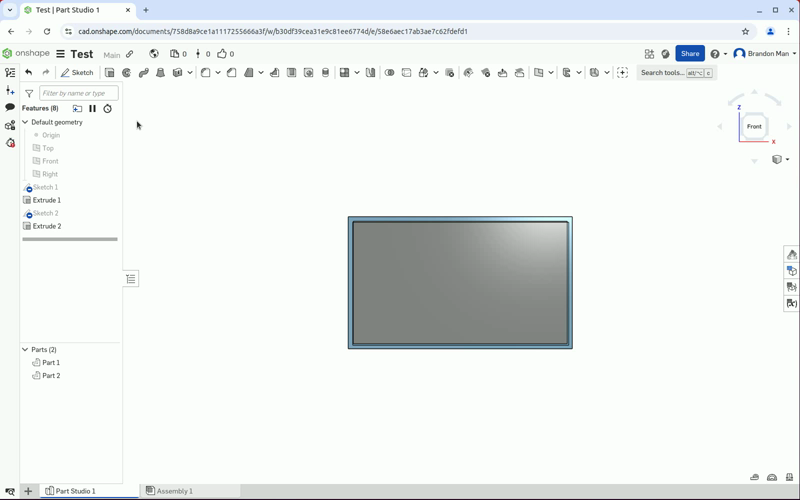
mouse_move(73, 189)
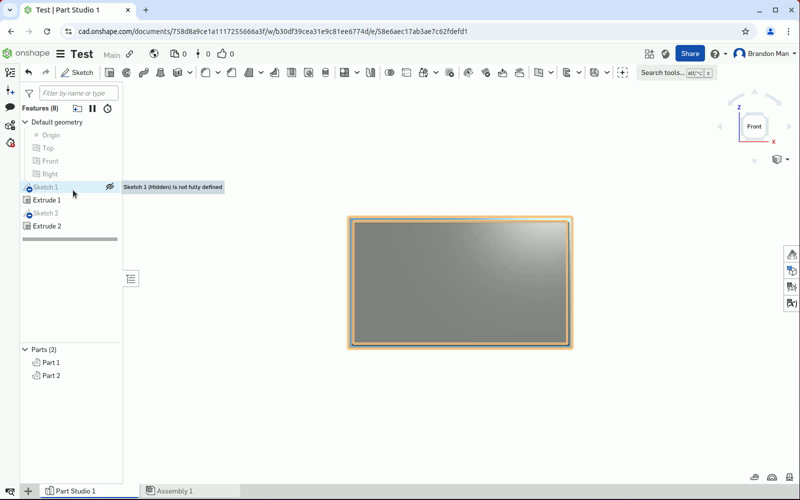
click(73, 189)
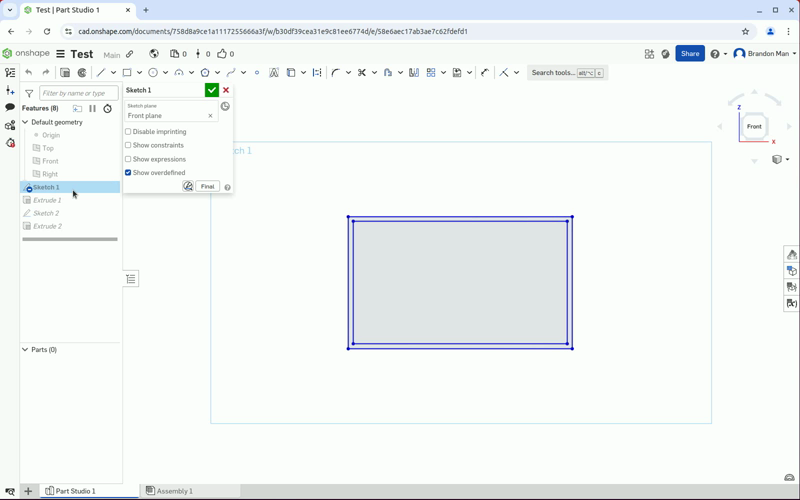
mouse_move(229, 92)
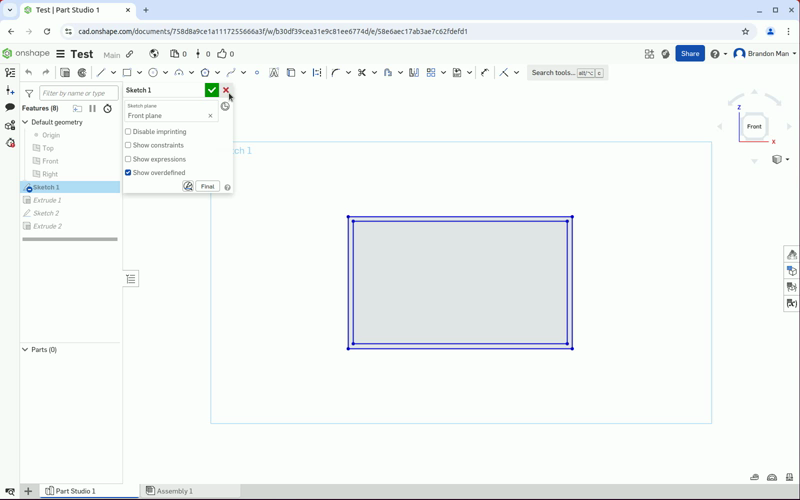
click(229, 92)
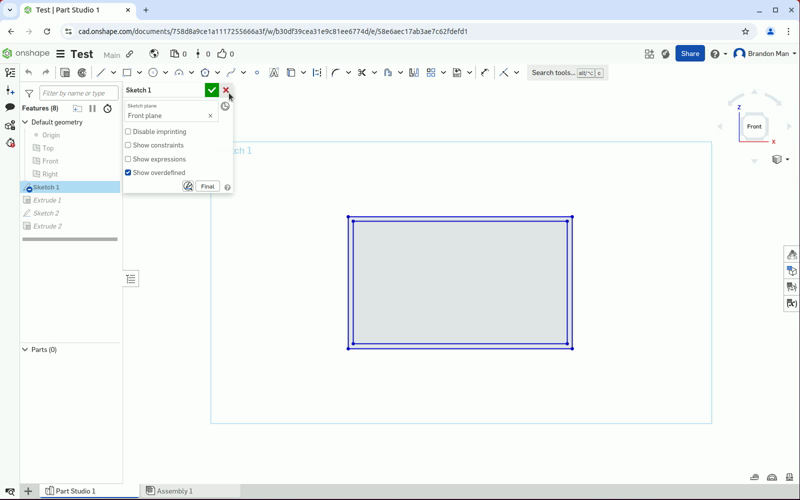
key(shift+s)
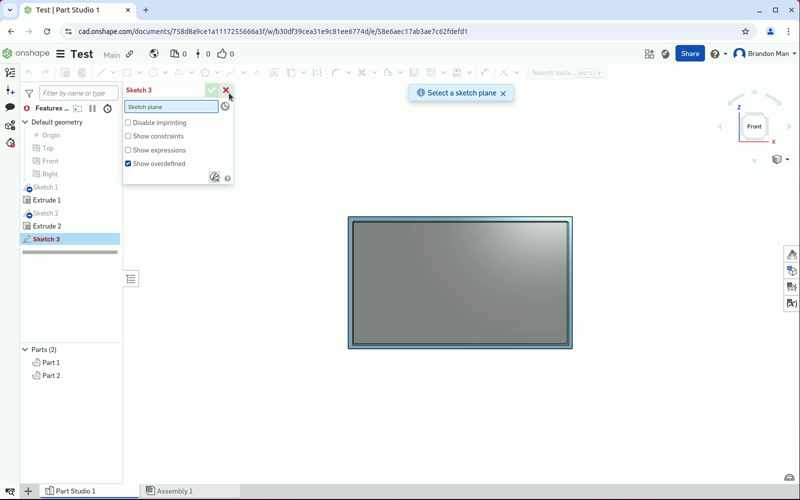
mouse_move(73, 163)
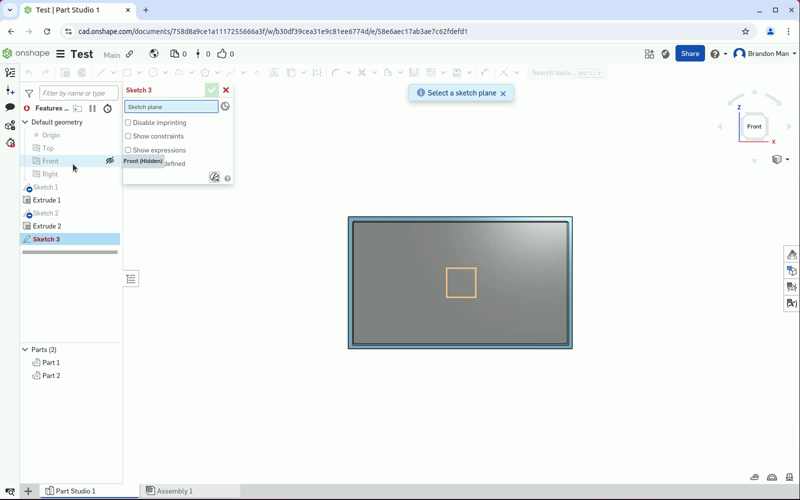
click(73, 163)
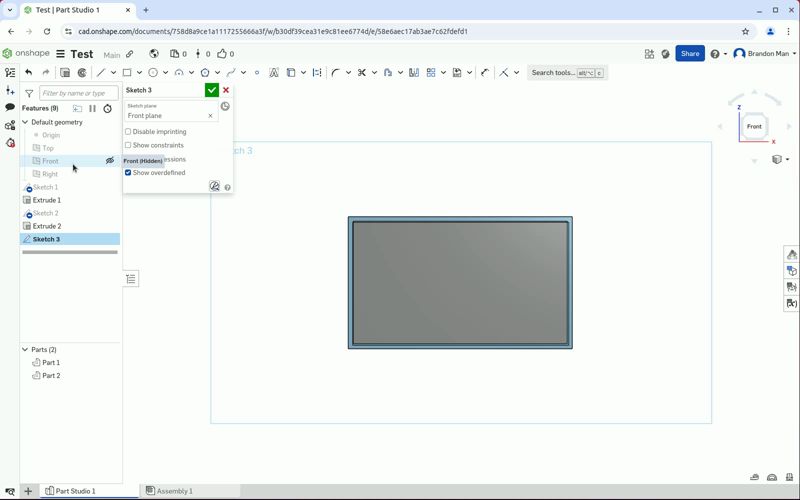
mouse_move(73, 352)
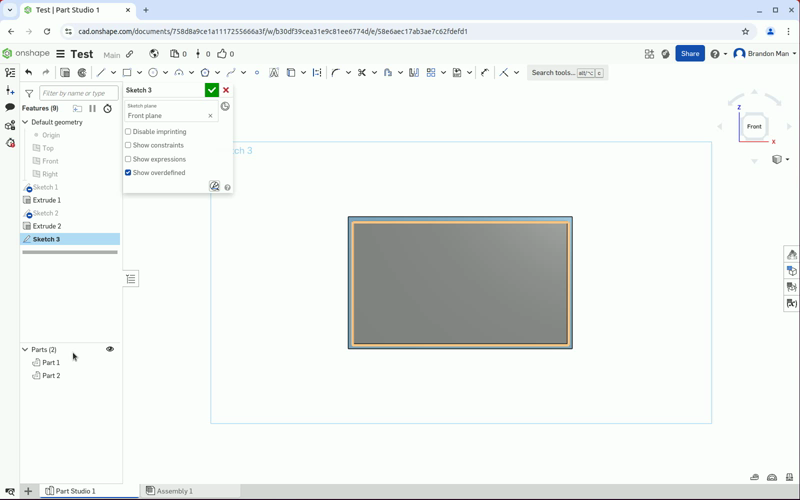
key(y)
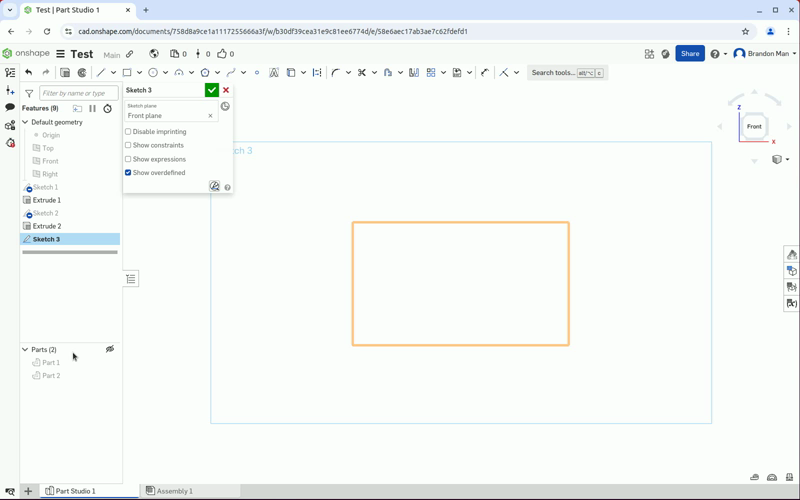
key(l)
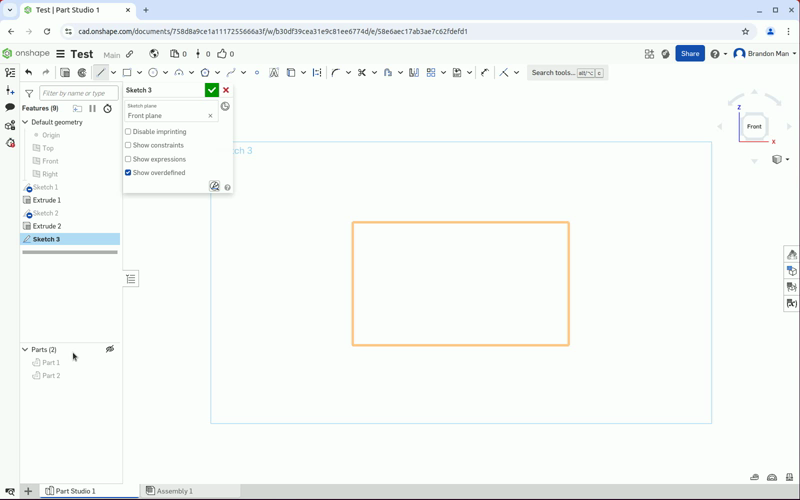
key_down(shift)
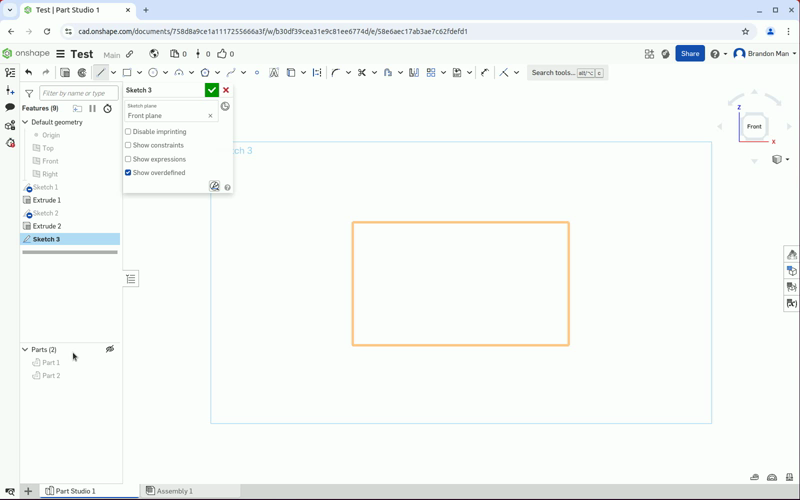
mouse_move(348, 348)
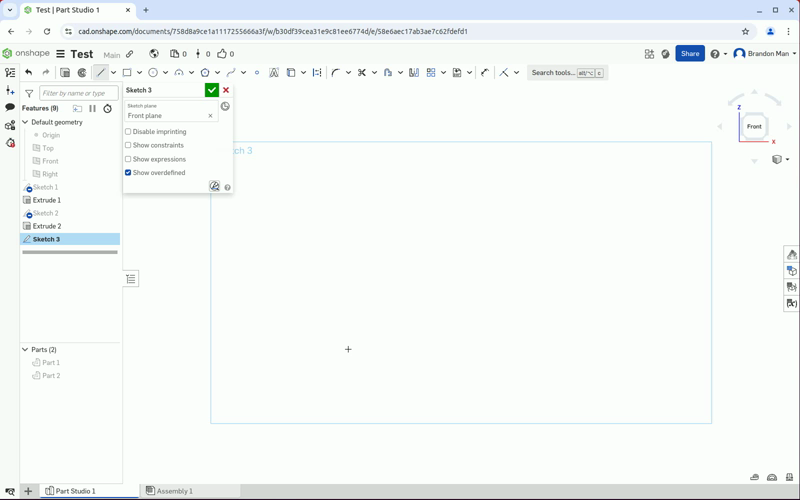
click(348, 348)
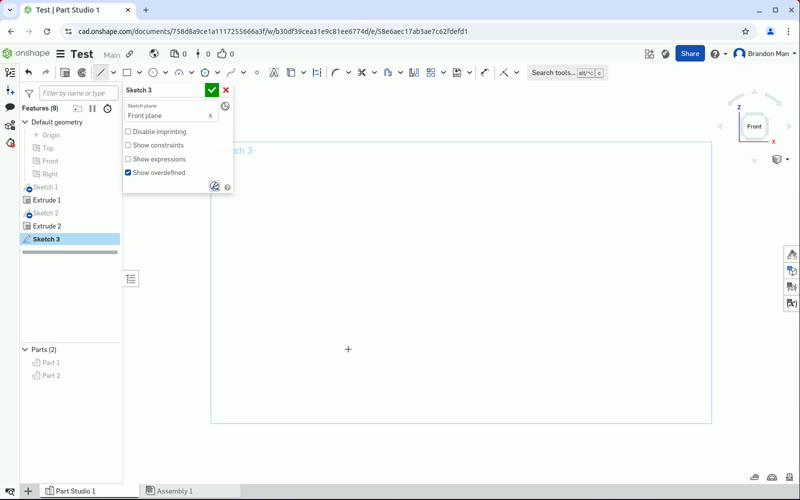
key_up(shift)
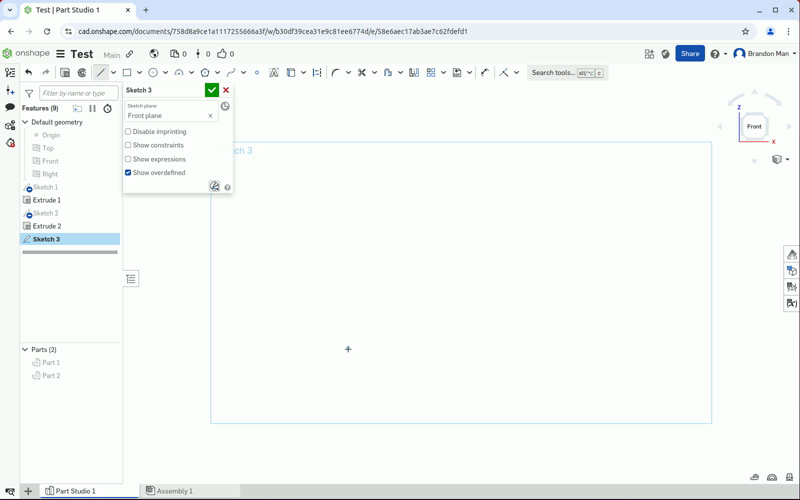
key_down(shift)
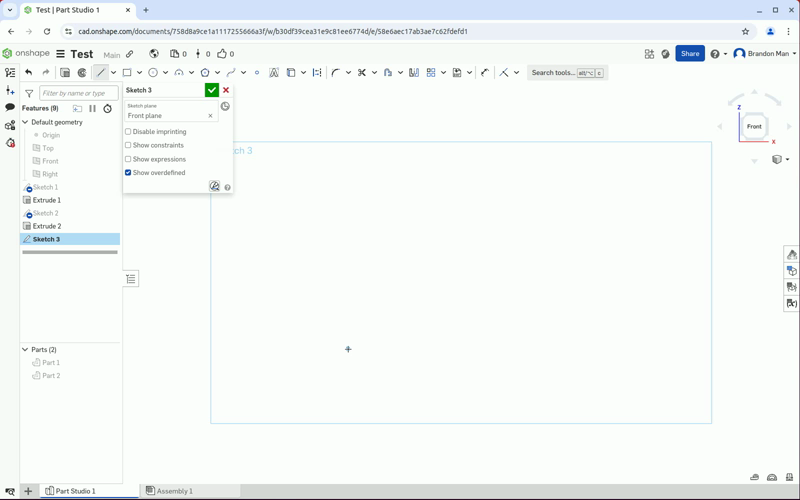
mouse_move(572, 348)
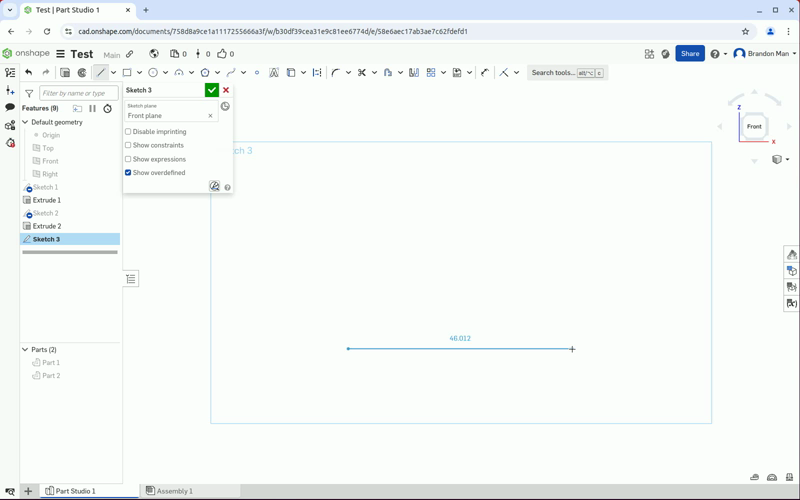
click(572, 348)
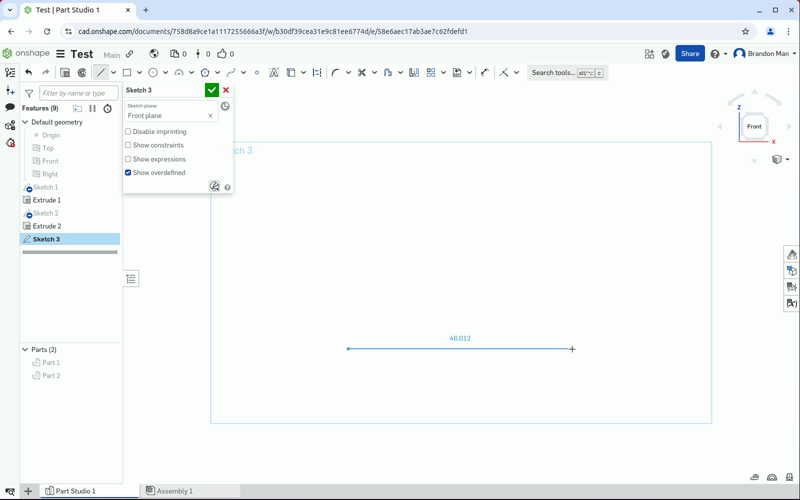
key_up(shift)
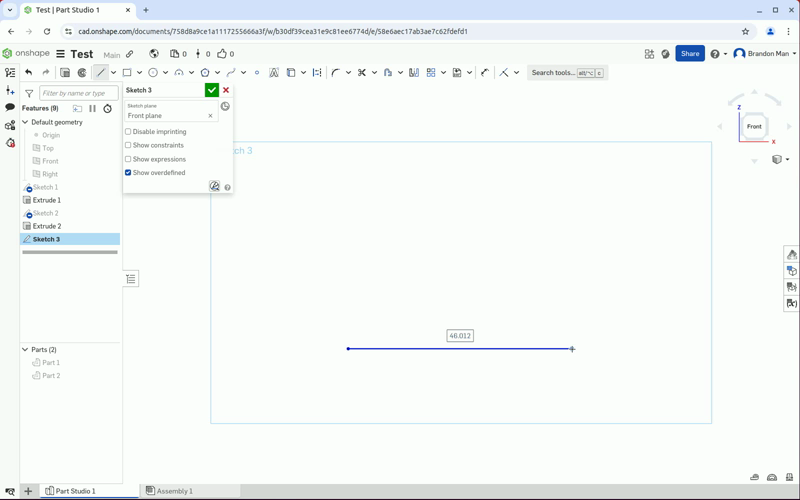
key_down(shift)
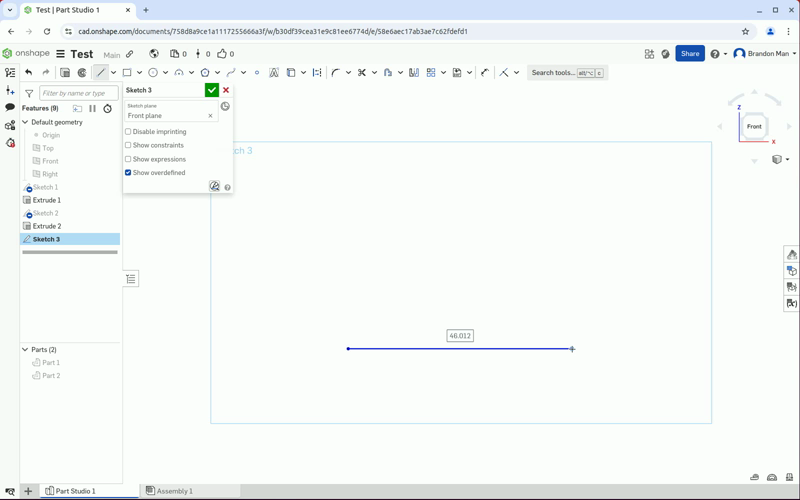
mouse_move(572, 216)
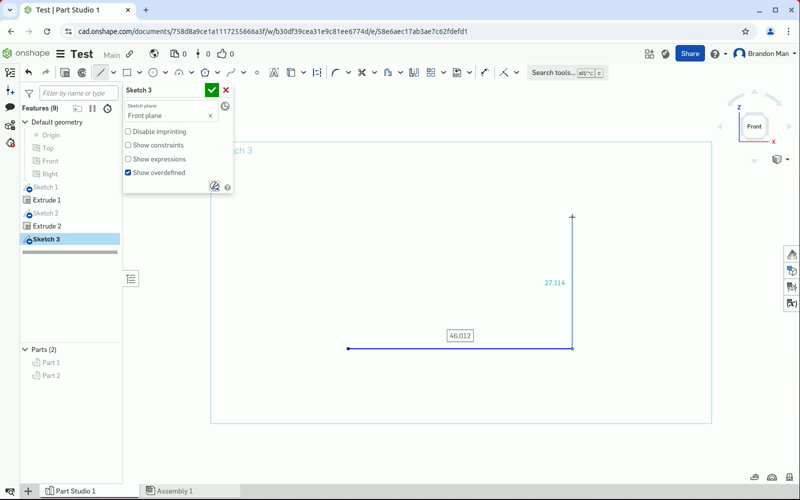
click(572, 216)
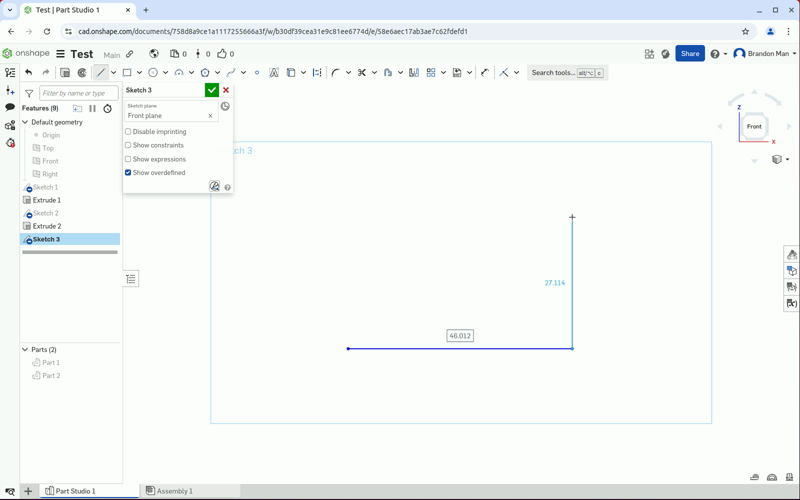
key_up(shift)
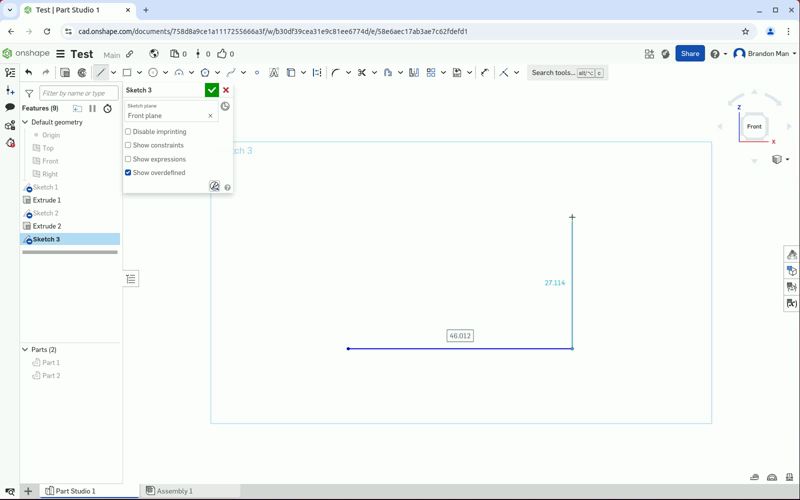
key_down(shift)
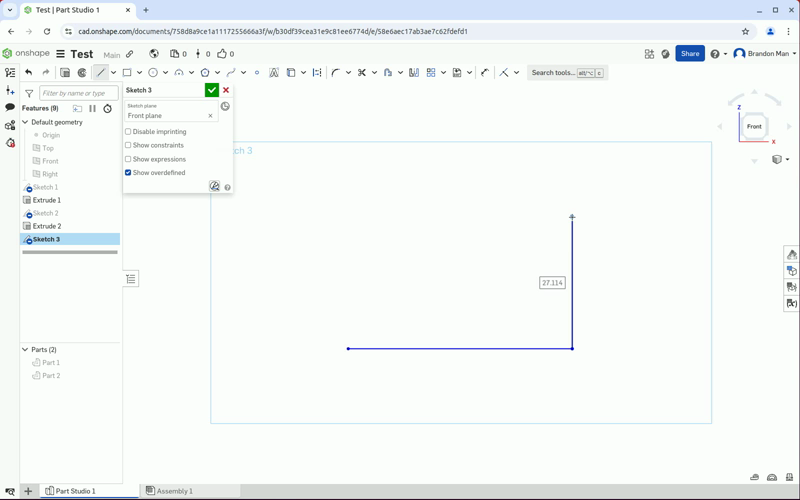
mouse_move(348, 216)
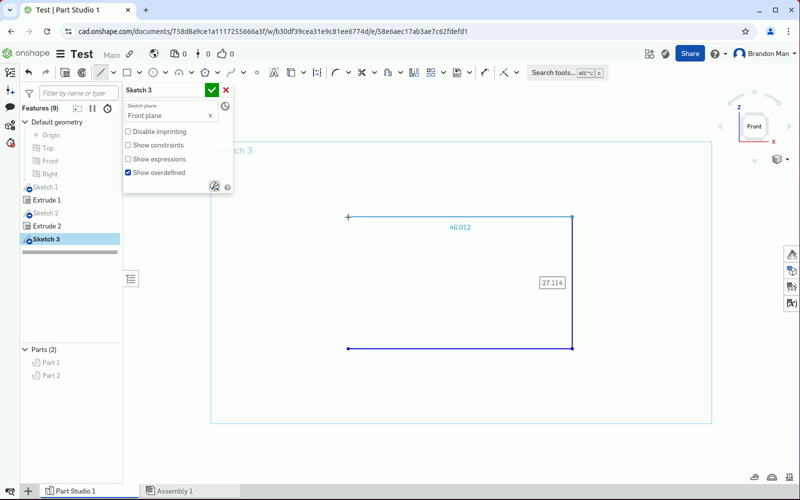
click(348, 216)
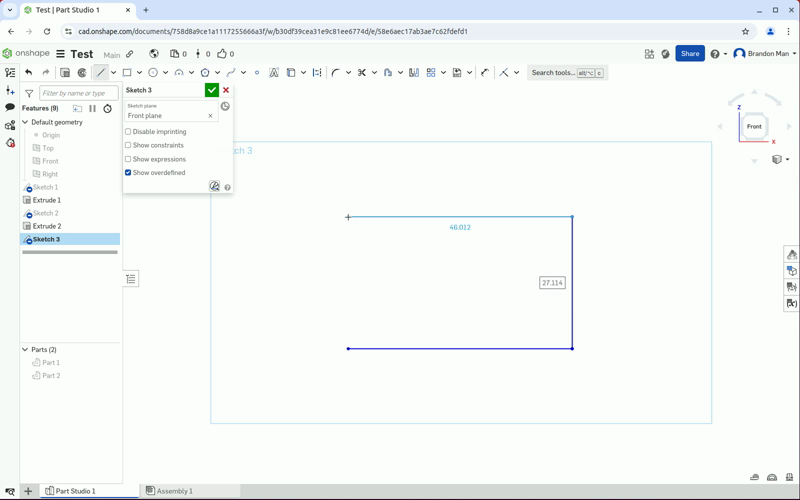
key_up(shift)
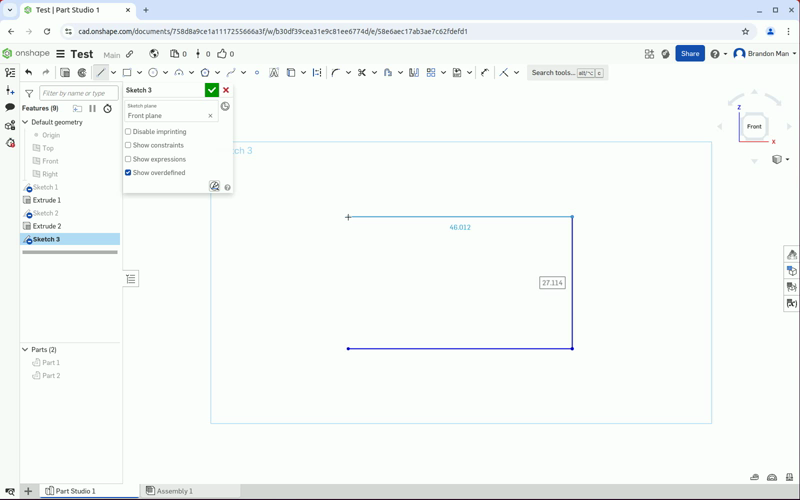
key_down(shift)
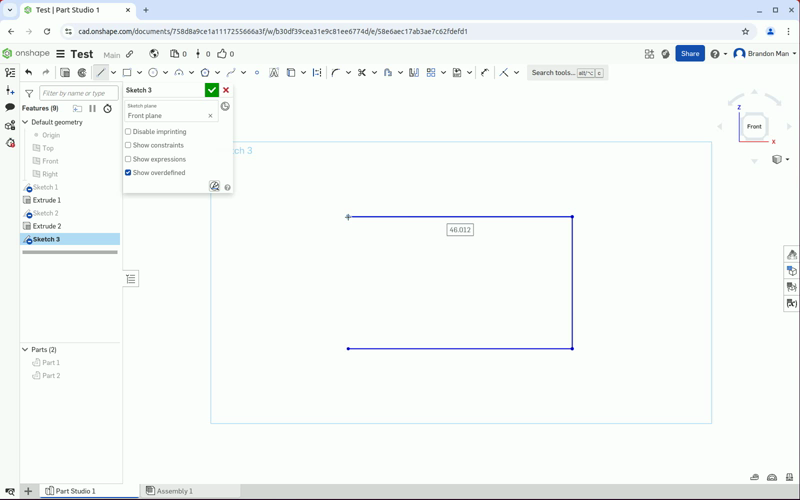
mouse_move(348, 348)
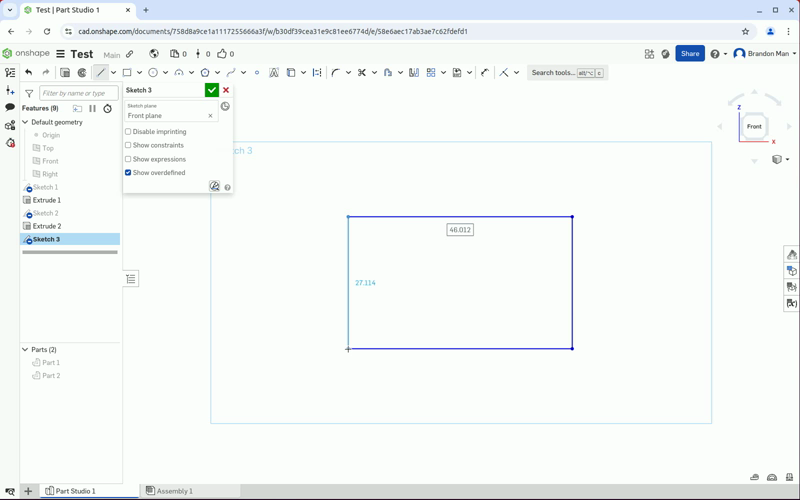
key_up(shift)
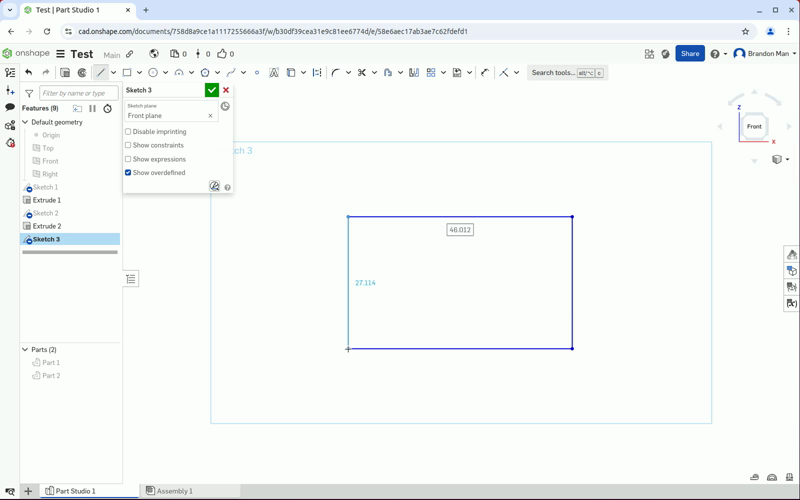
click(348, 348)
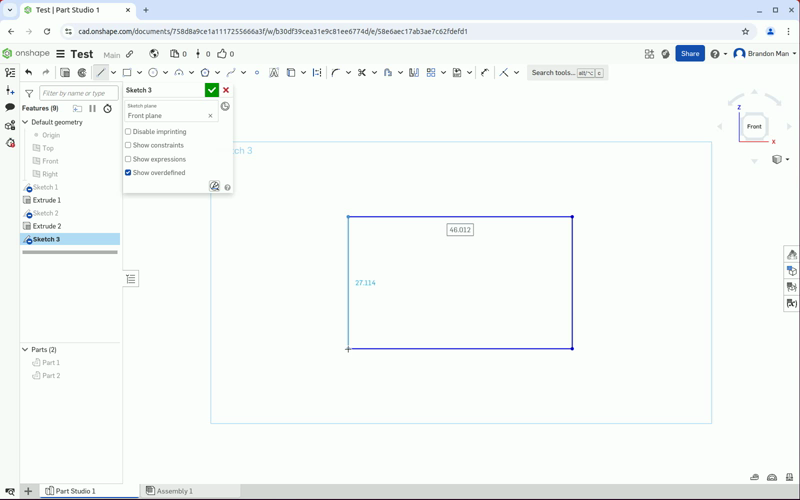
key(esc)
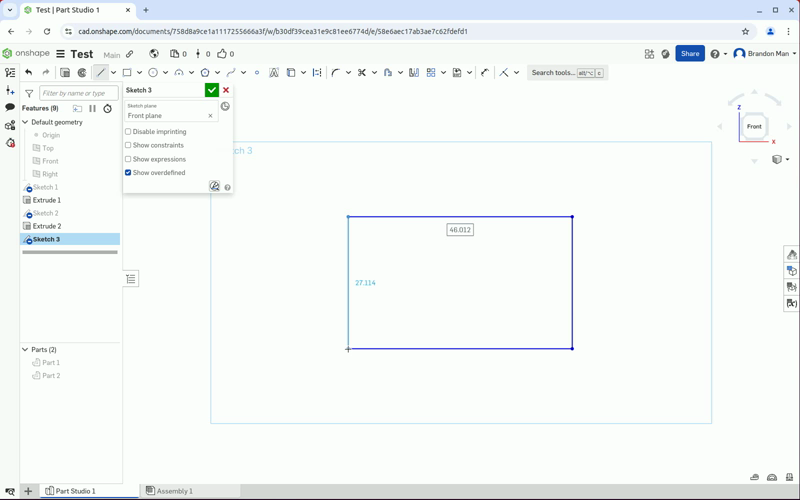
key(l)
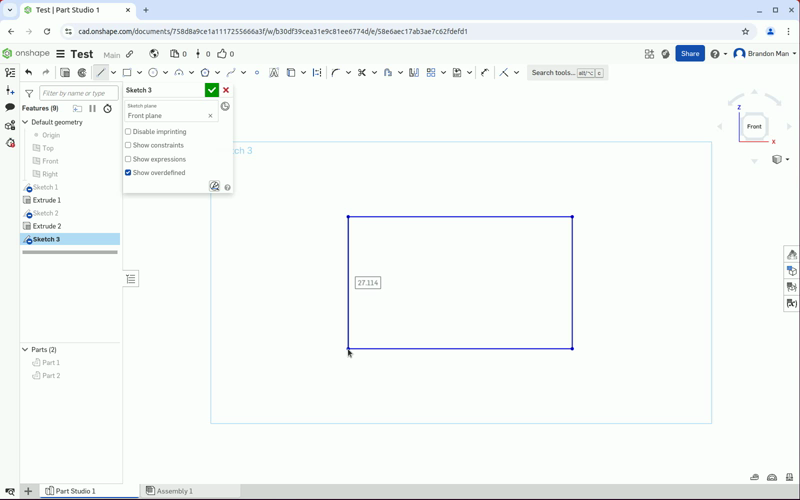
key_down(shift)
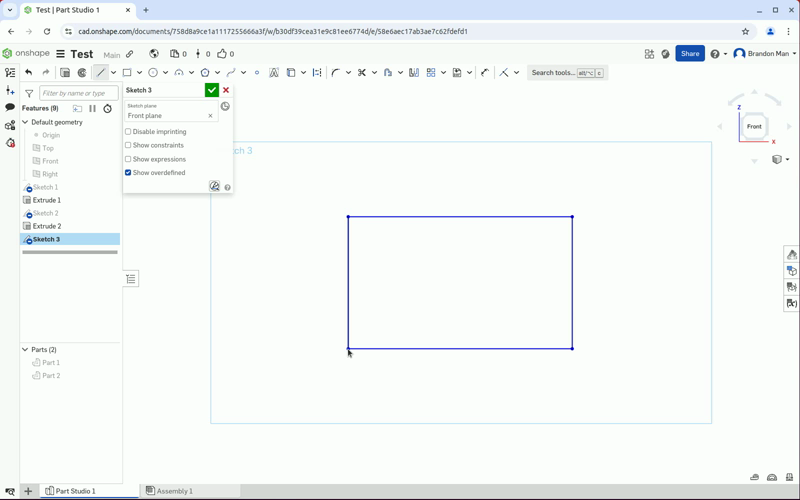
mouse_move(353, 343)
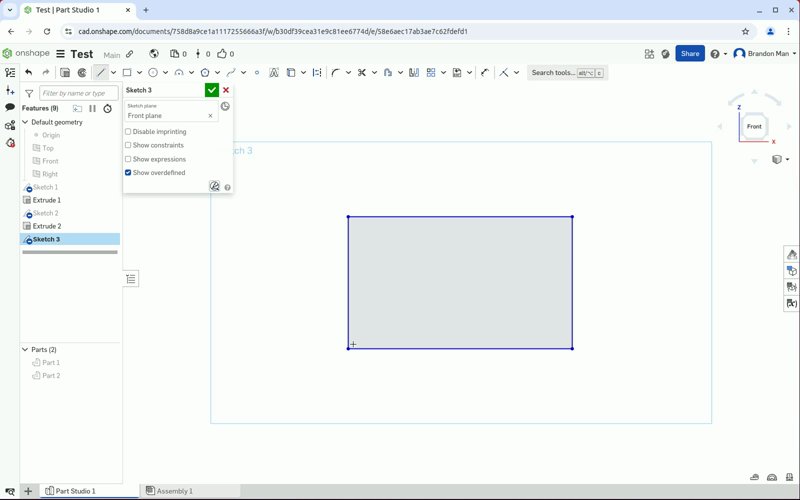
click(353, 343)
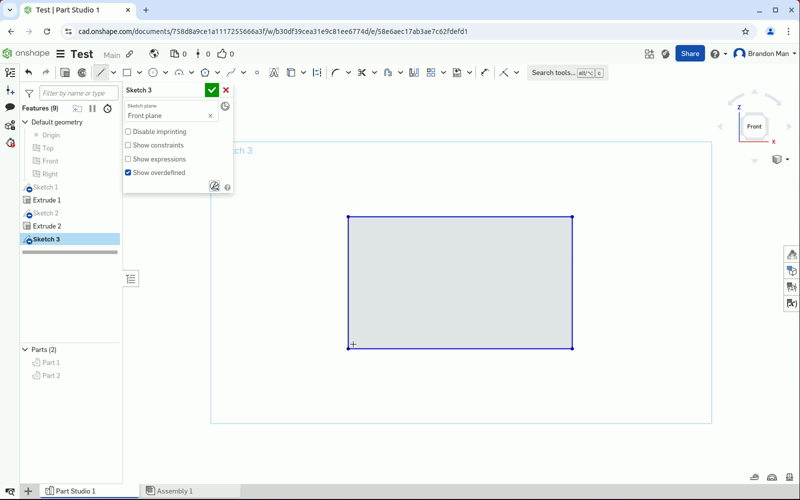
key_up(shift)
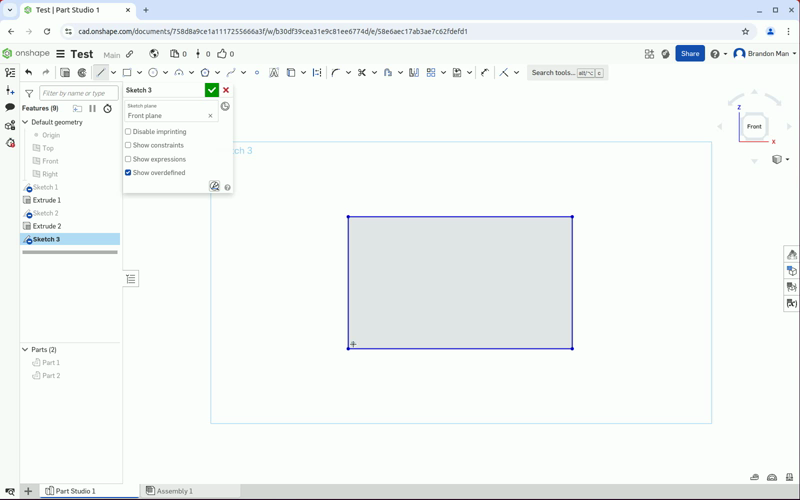
key_down(shift)
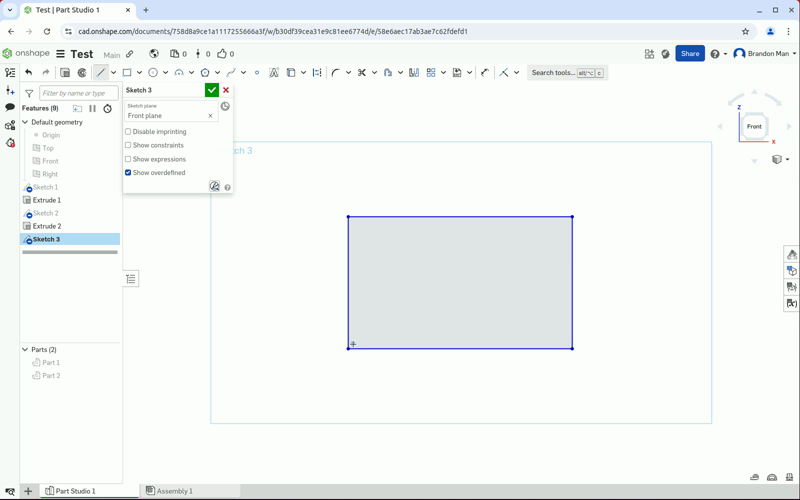
mouse_move(567, 343)
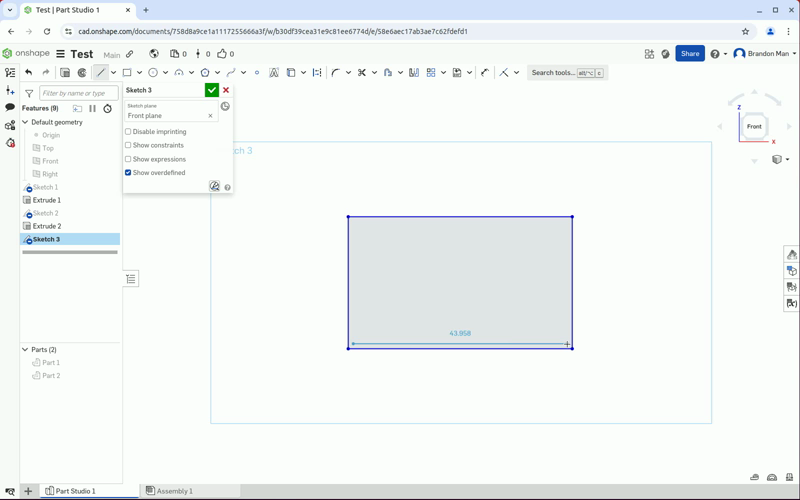
click(567, 343)
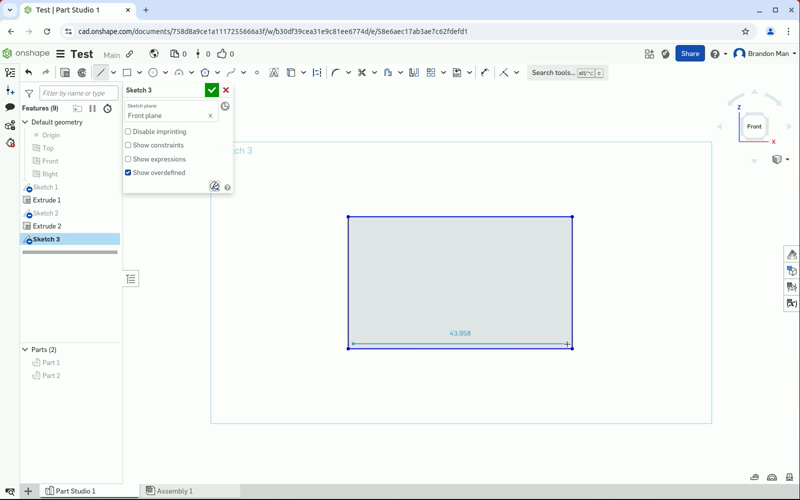
key_up(shift)
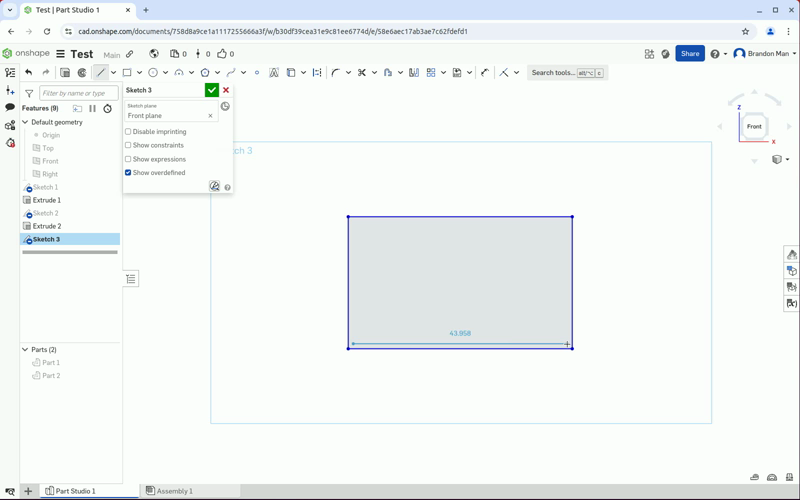
key_down(shift)
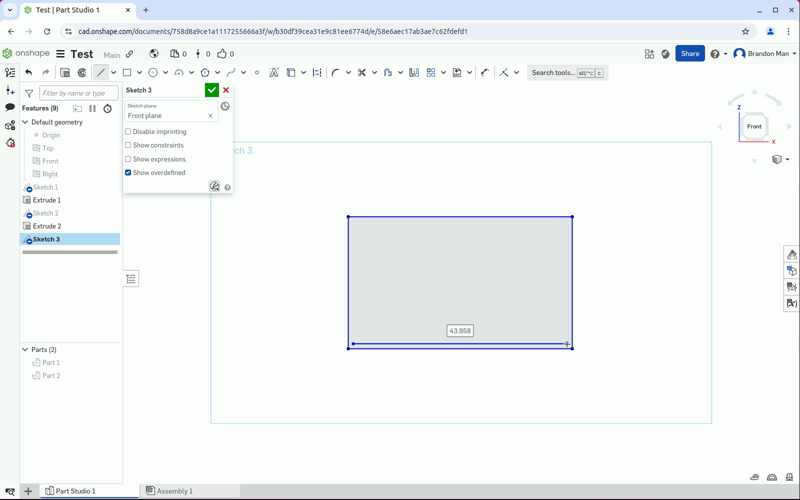
mouse_move(567, 221)
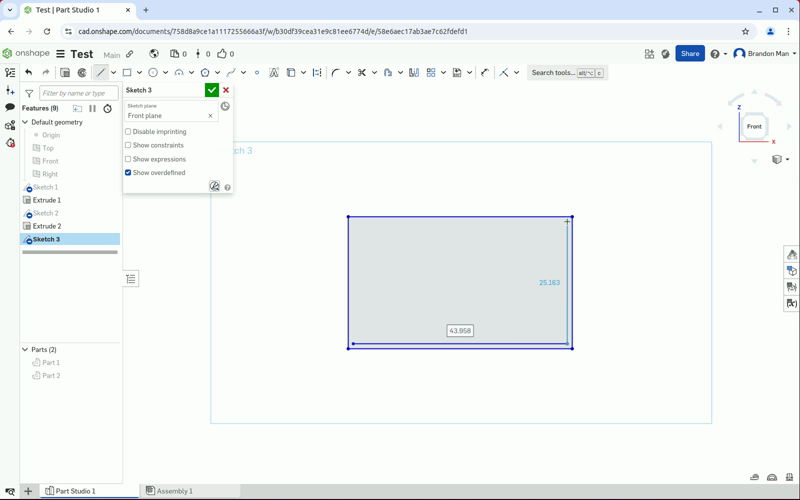
click(567, 221)
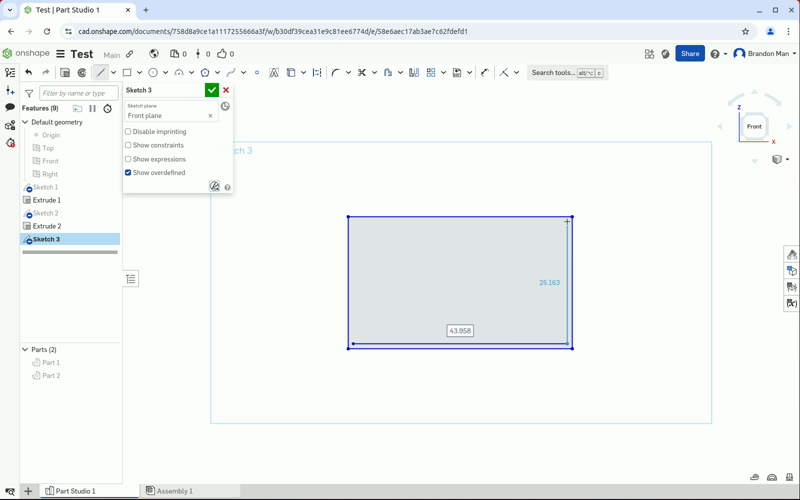
key_up(shift)
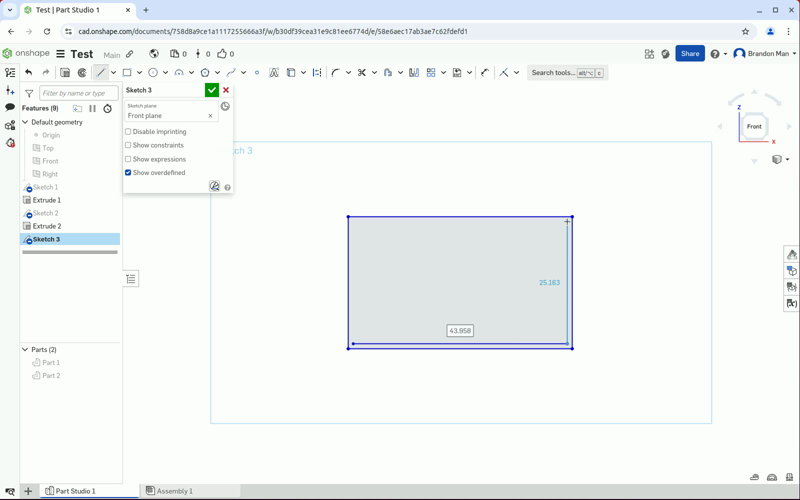
key_down(shift)
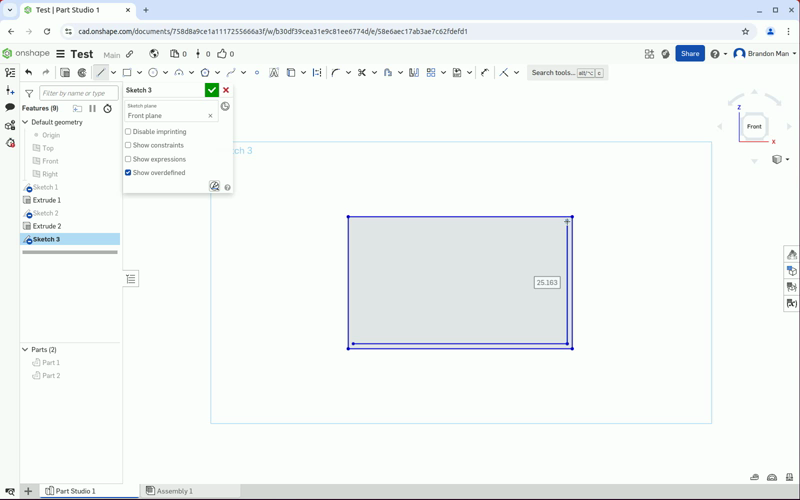
mouse_move(353, 221)
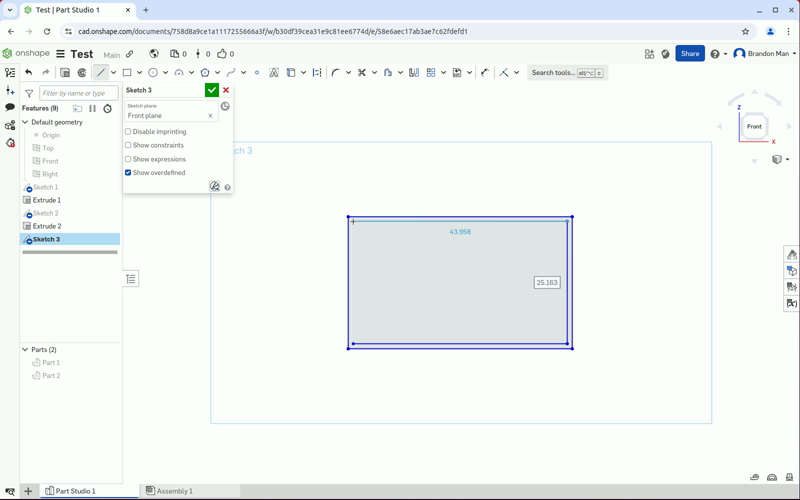
click(353, 221)
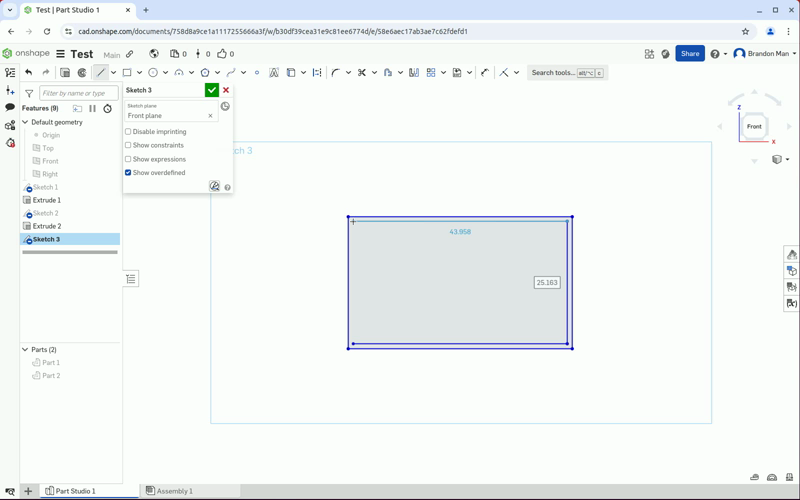
key_up(shift)
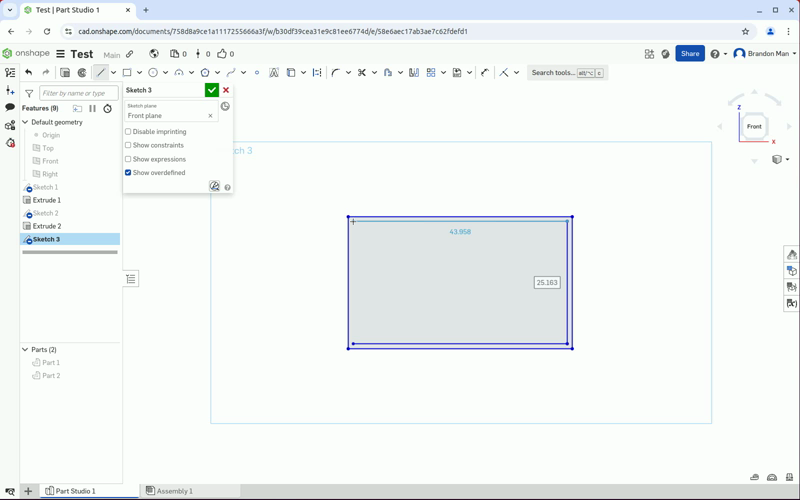
key_down(shift)
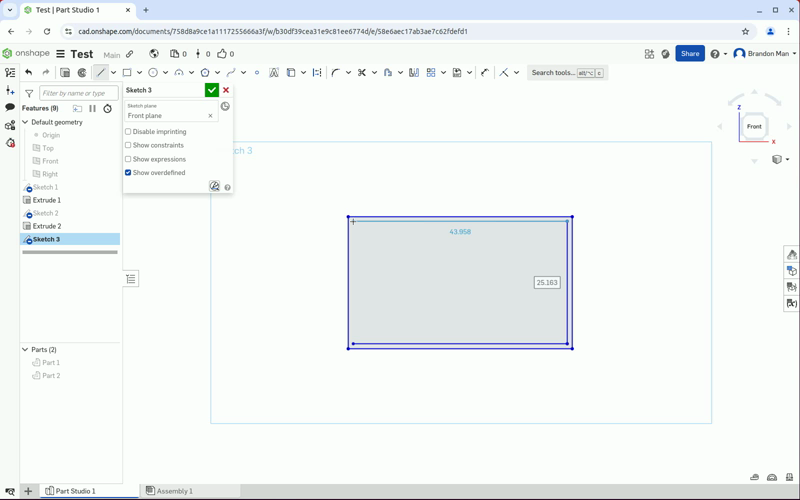
mouse_move(353, 343)
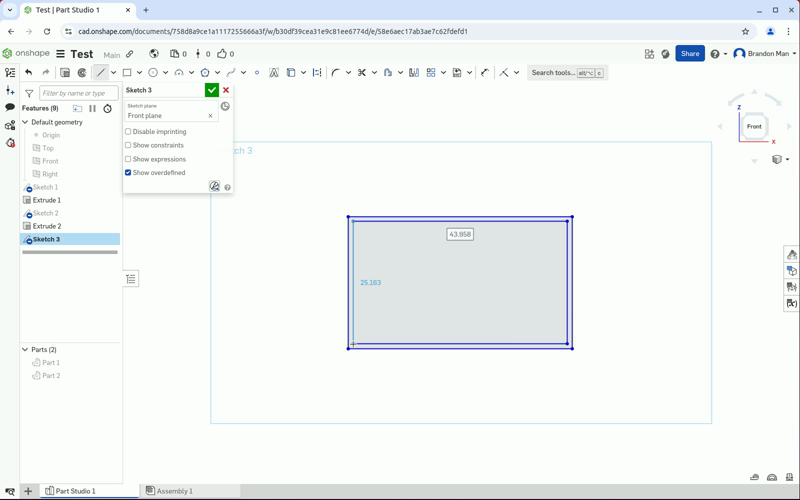
key_up(shift)
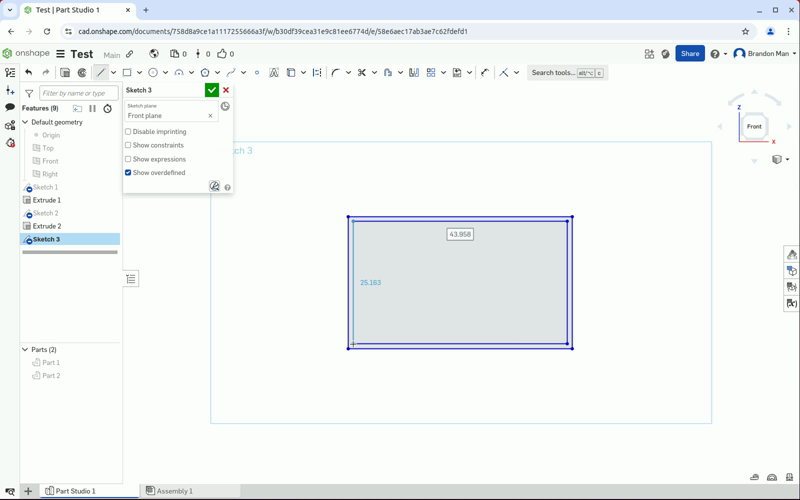
click(353, 343)
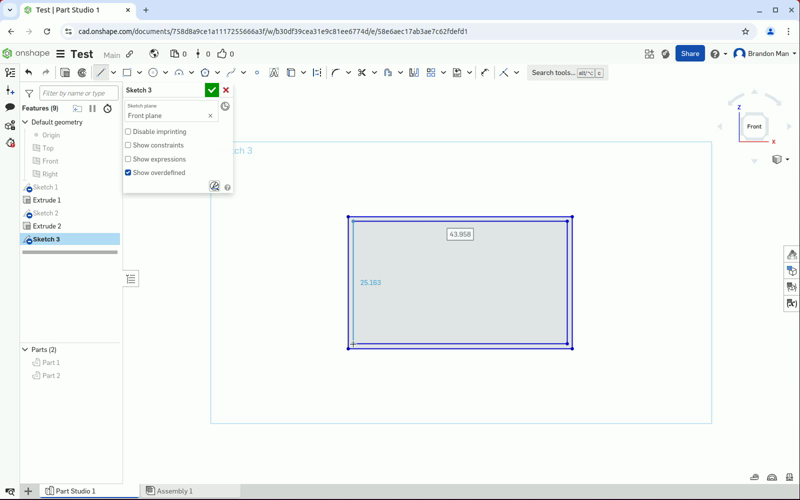
key(esc)
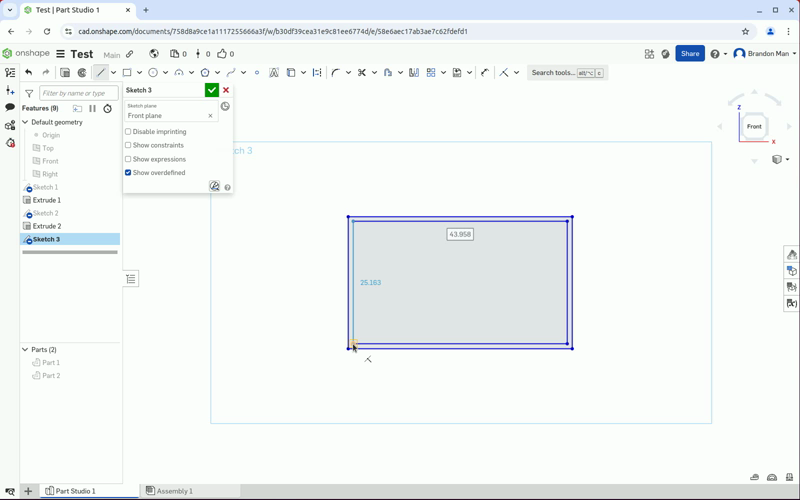
mouse_move(460, 218)
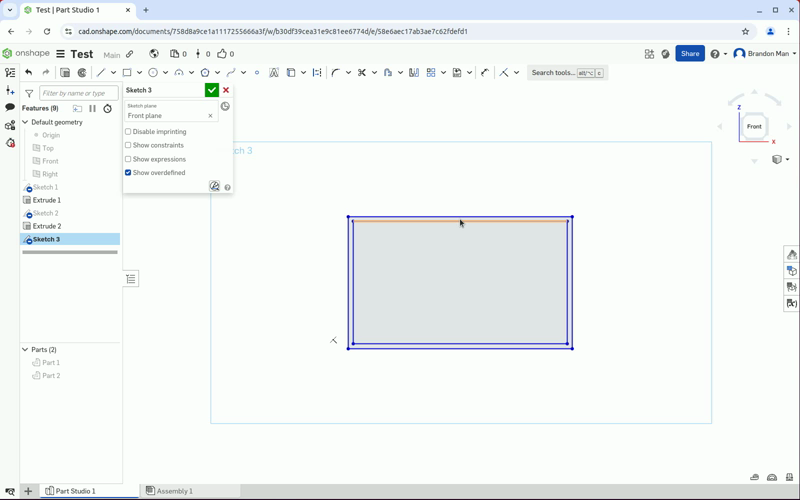
click(460, 218)
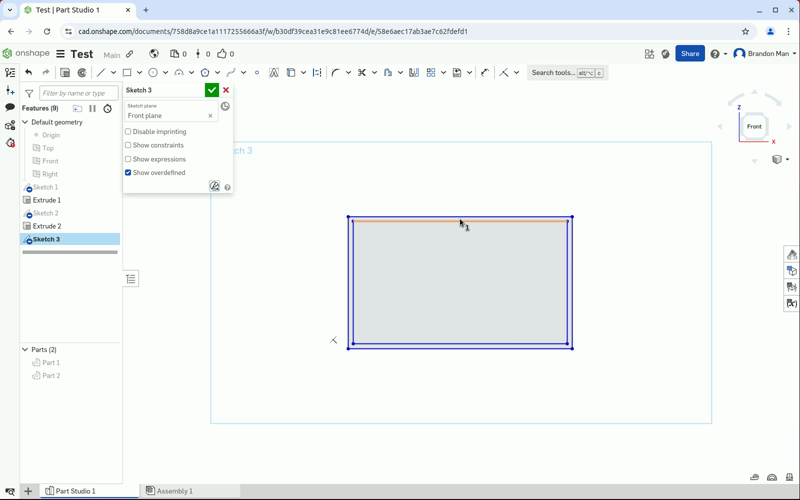
mouse_move(73, 352)
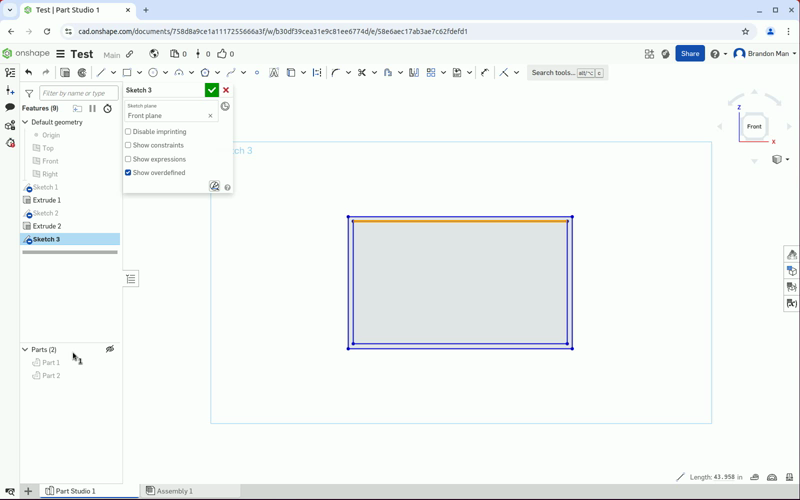
key(shift+y)
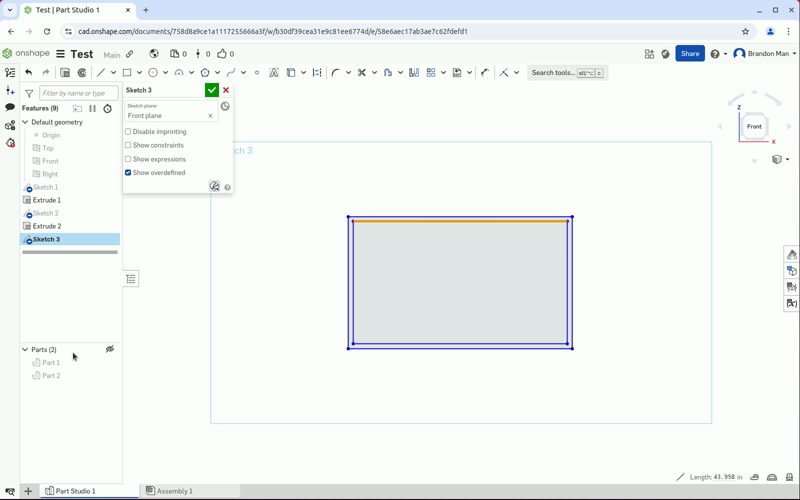
key(shift+e)
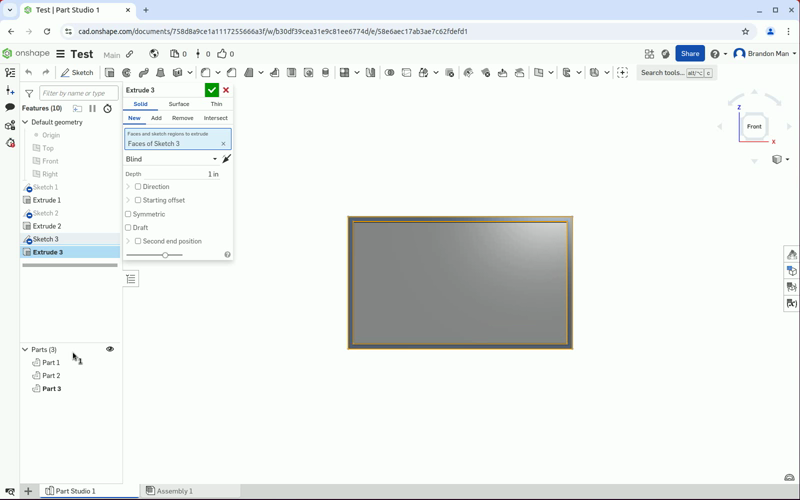
mouse_move(143, 106)
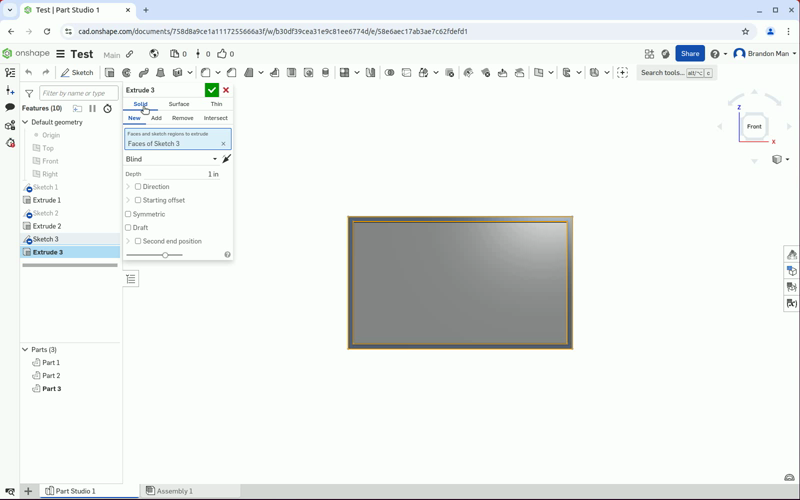
click(143, 106)
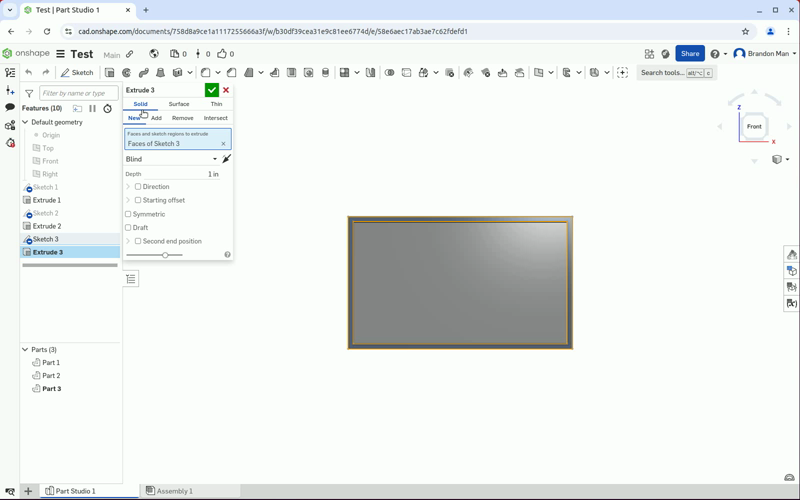
mouse_move(137, 120)
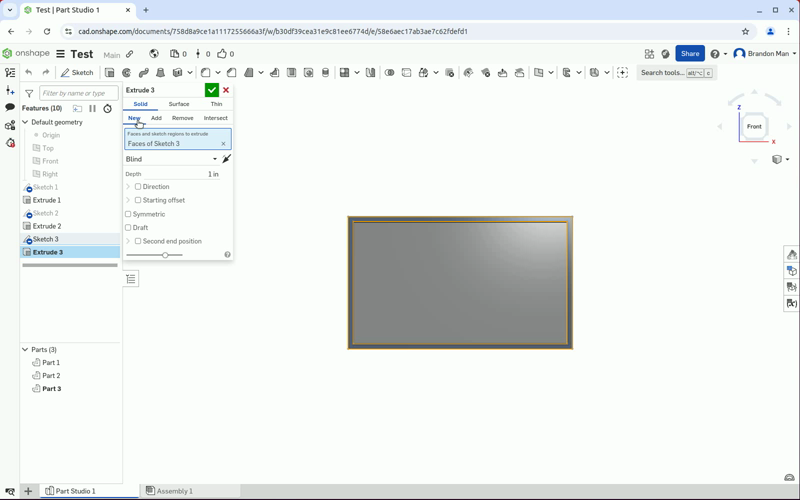
click(137, 120)
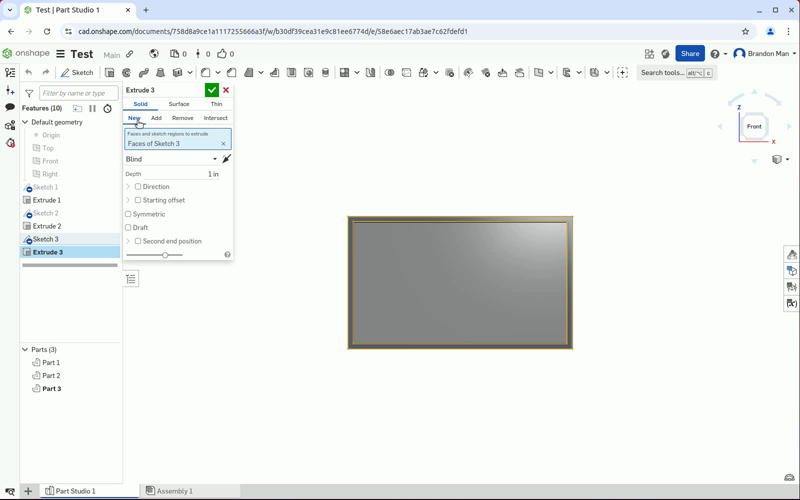
key(tab, 4)
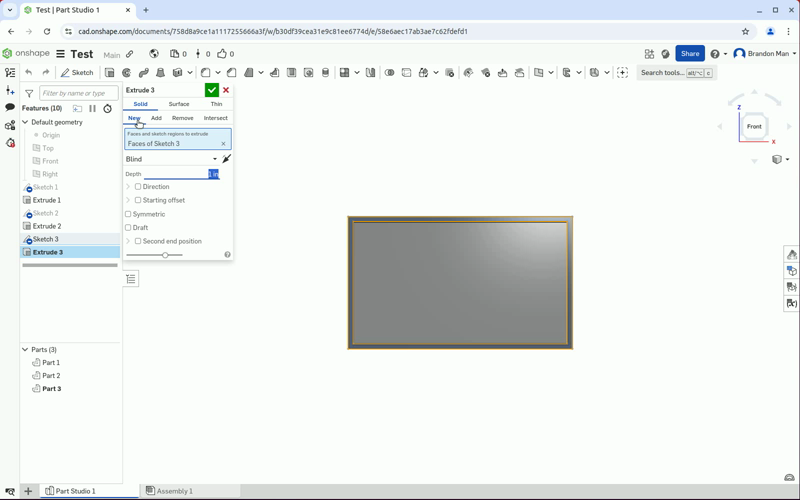
text(6.499)
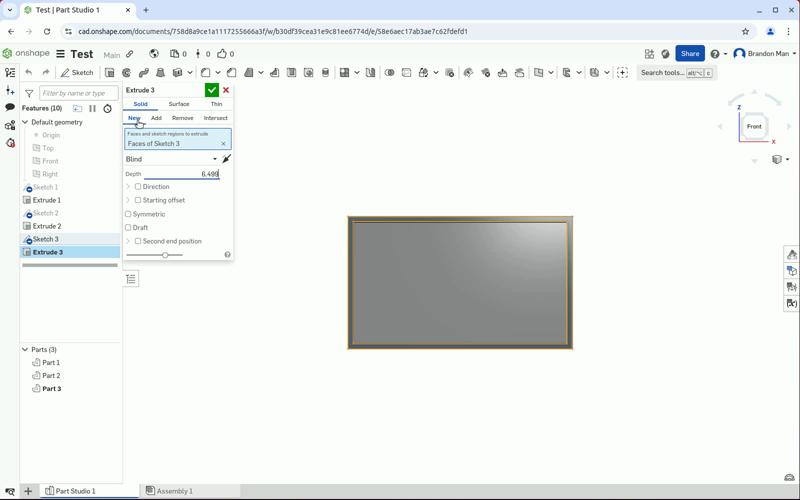
key(enter)
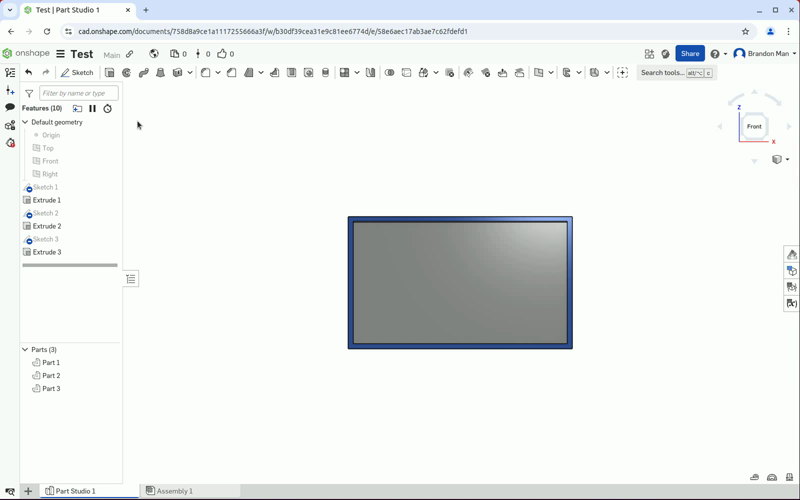
key(shift+h)
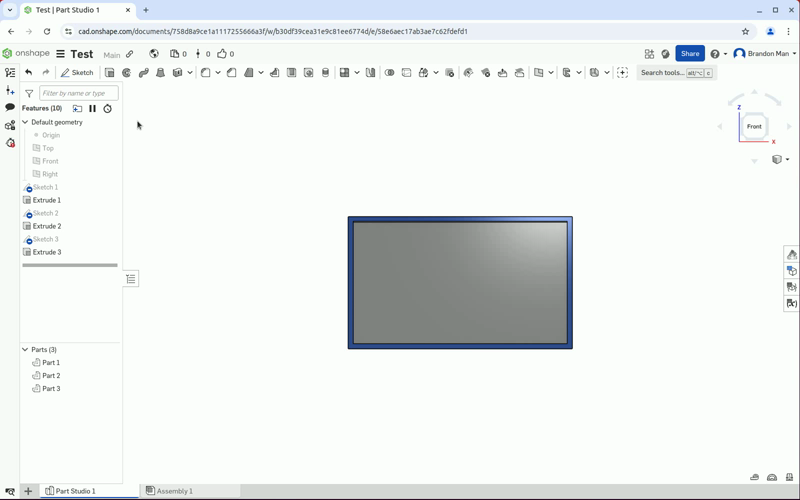
key(shift+h)
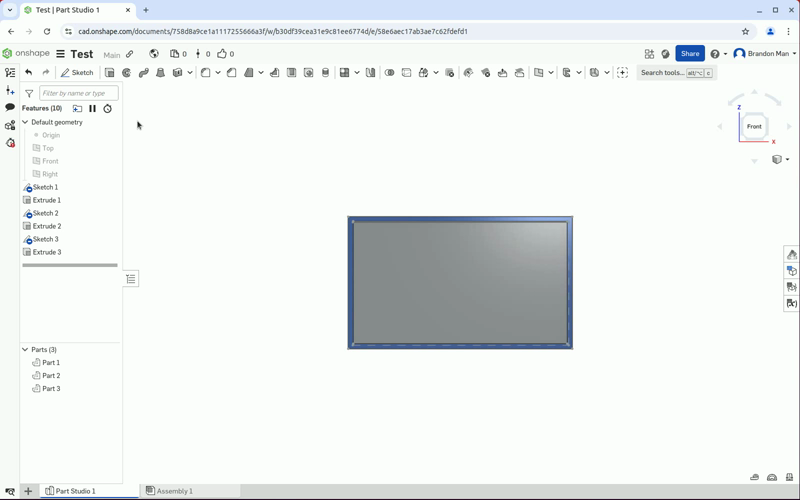
key(shift+7)
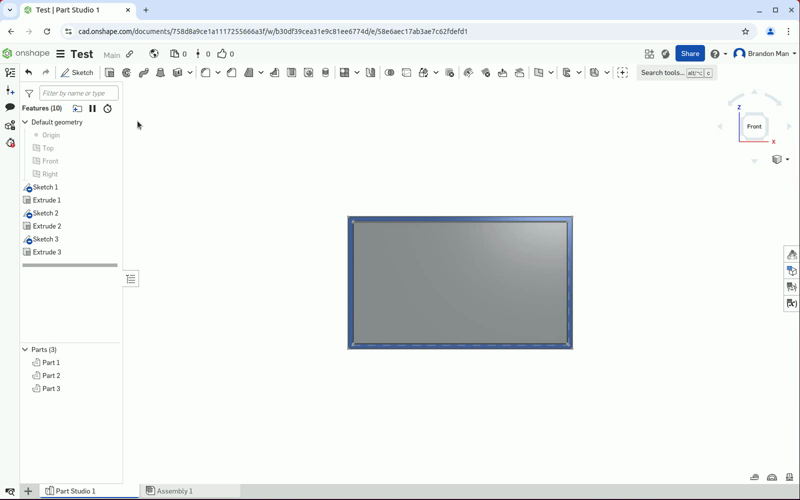
key(left, 2)
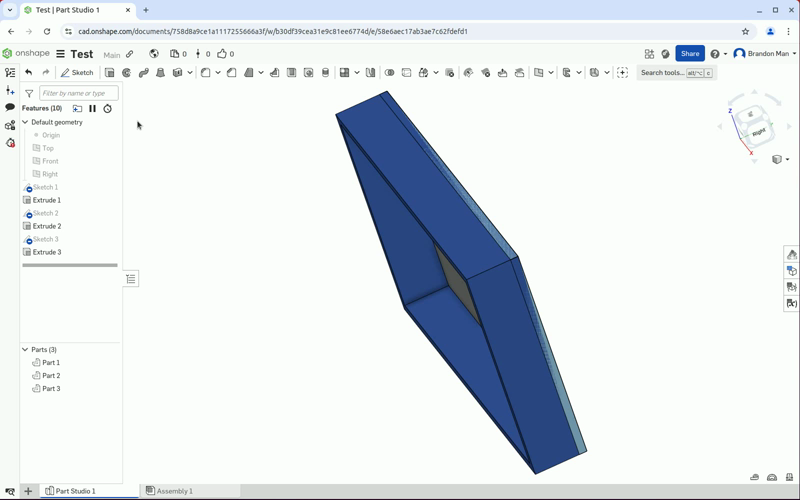
key(down, 2)
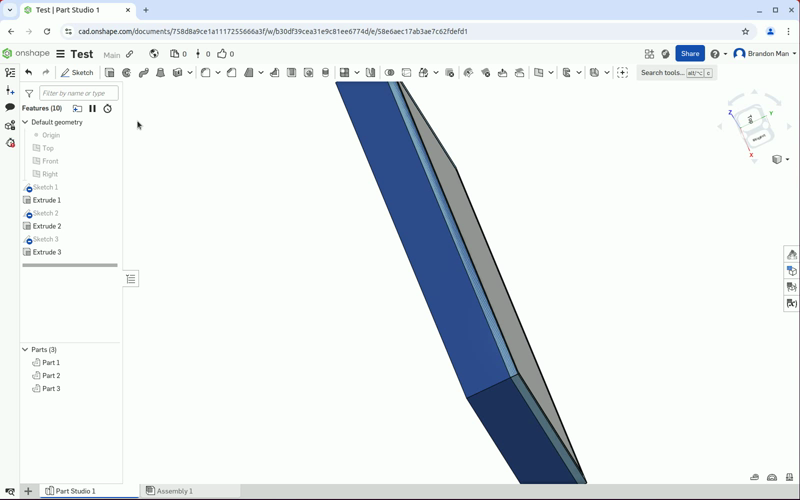
key(up, 2)
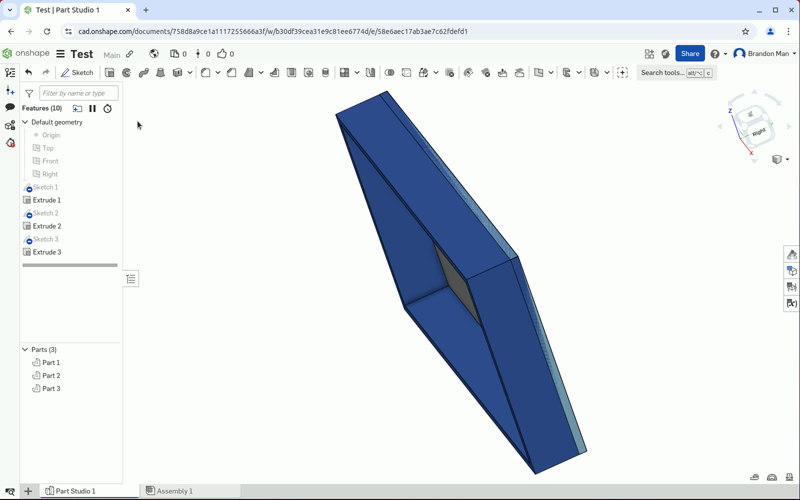
key(right, 2)
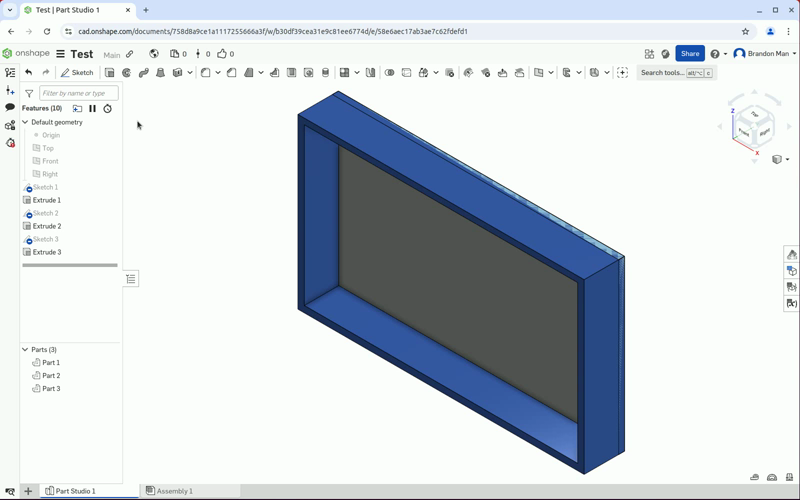
mouse_move(73, 189)
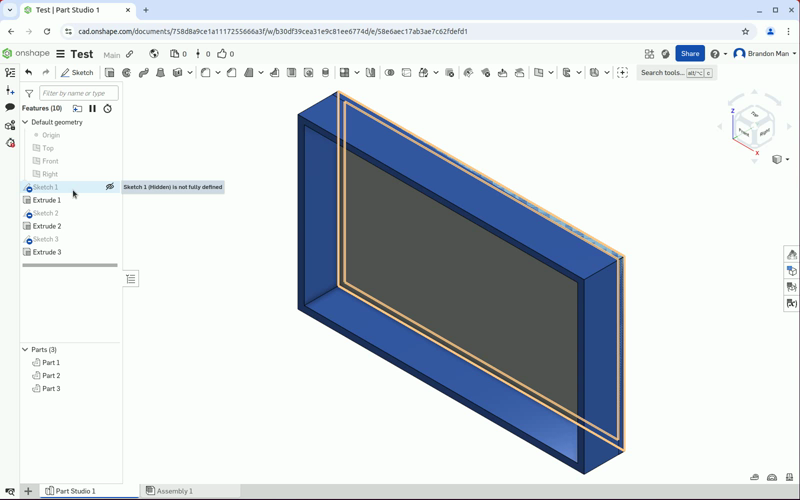
click(73, 189)